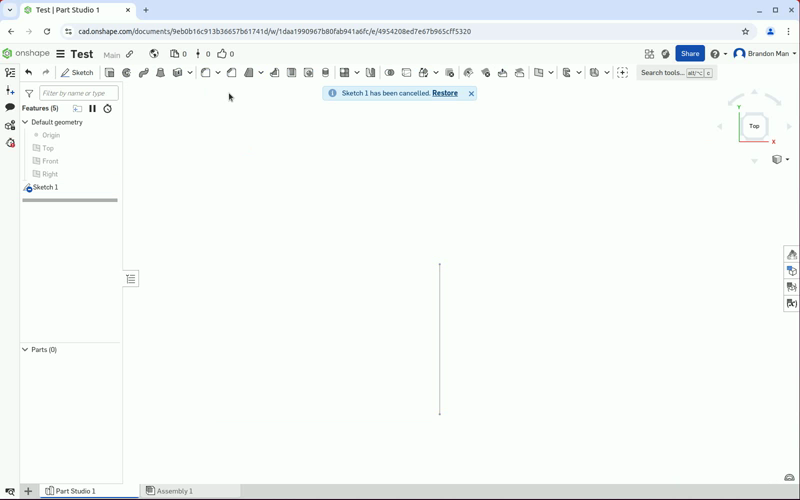
key(shift+h)
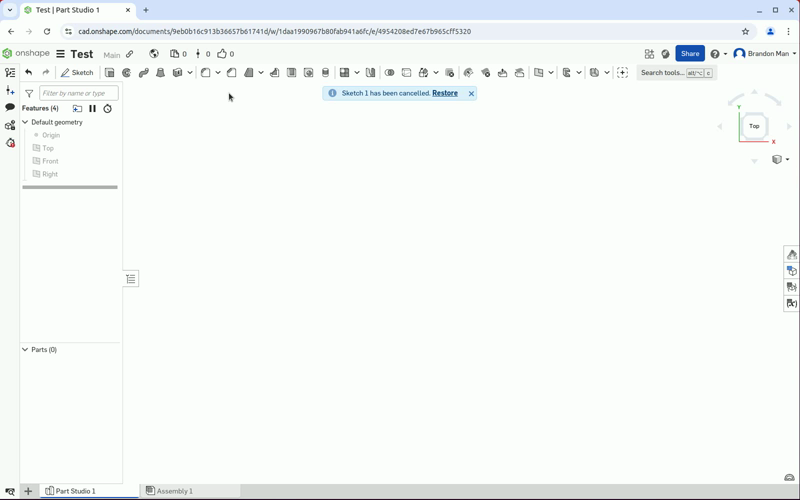
key(shift+s)
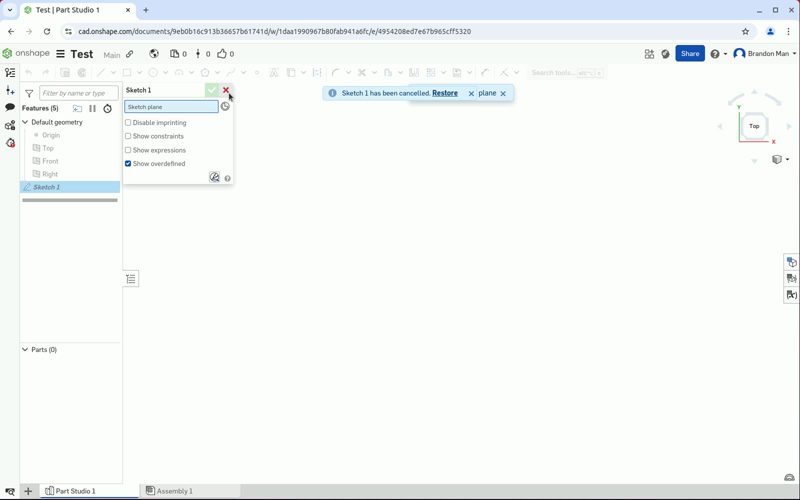
mouse_move(73, 150)
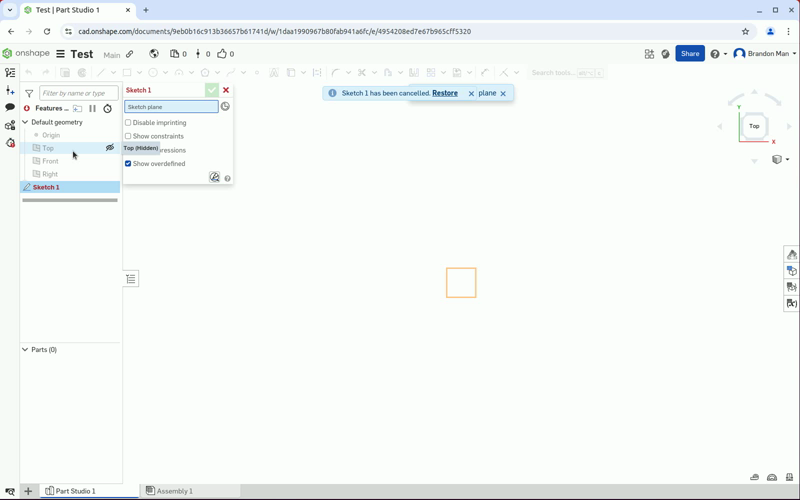
click(73, 150)
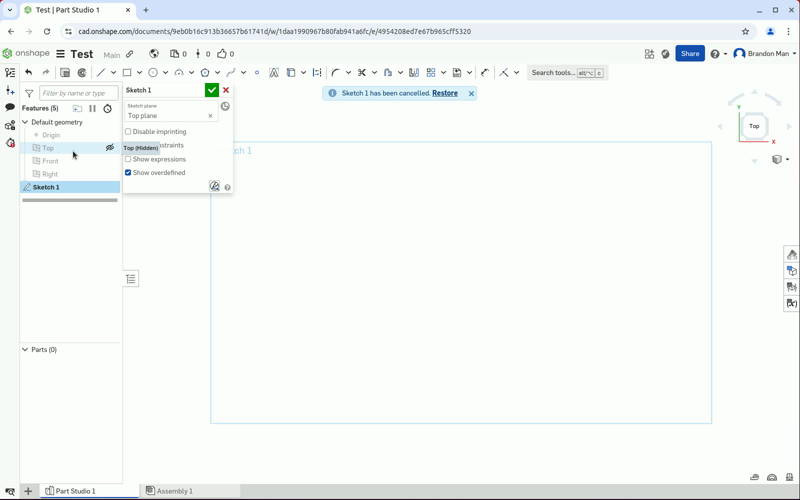
mouse_move(73, 352)
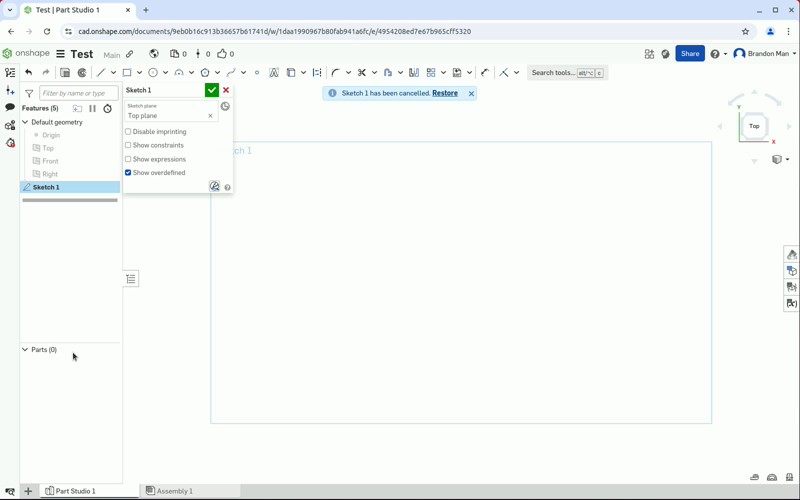
key(y)
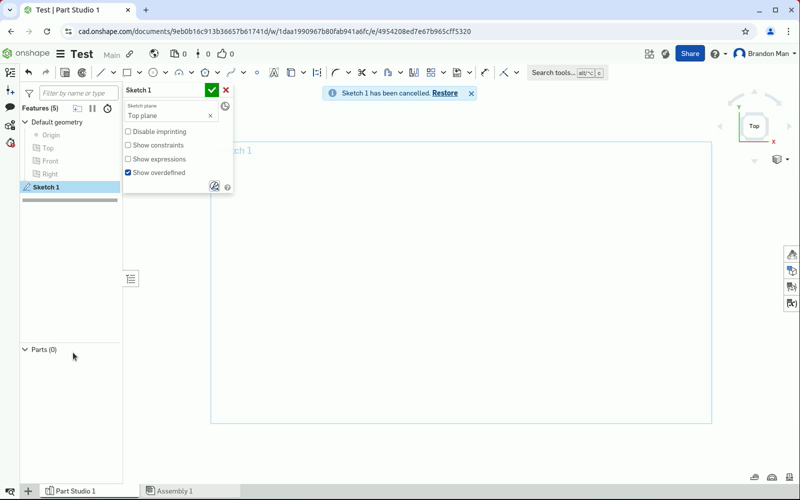
key(c)
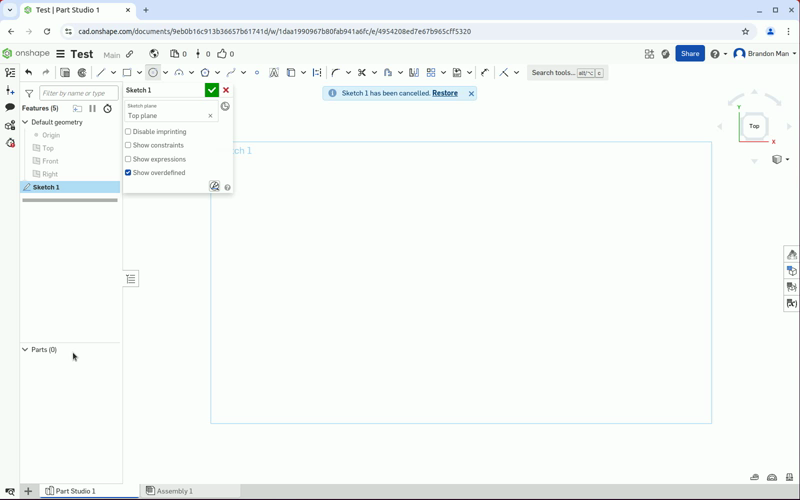
key_down(shift)
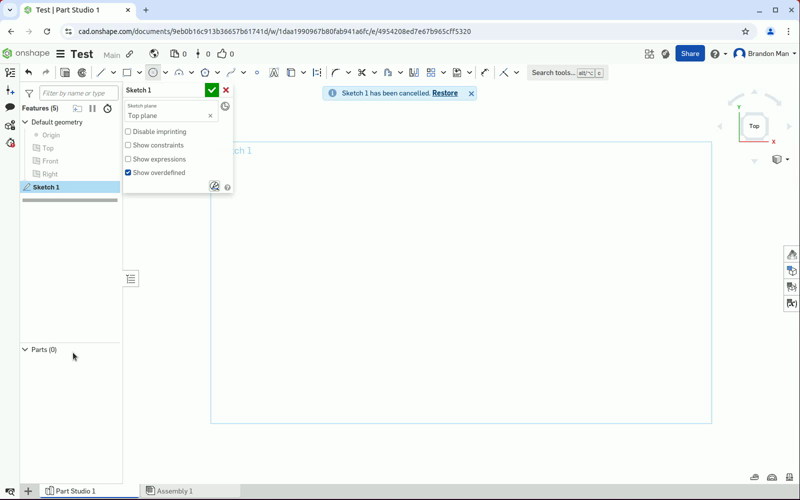
mouse_move(461, 282)
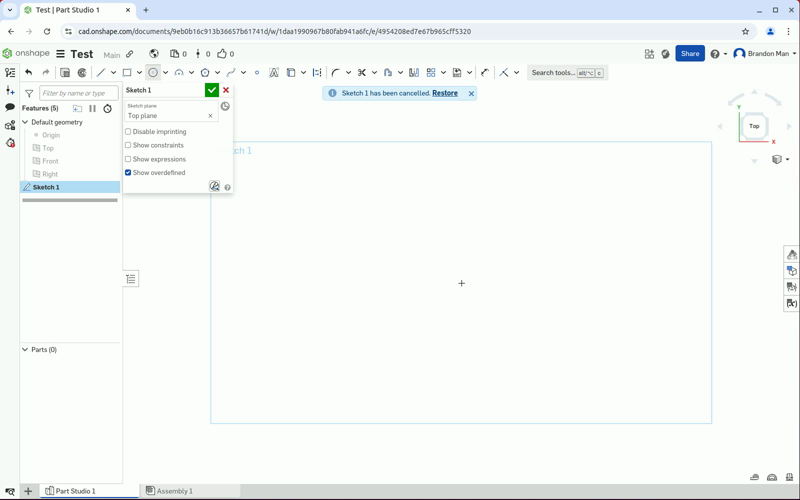
click(461, 282)
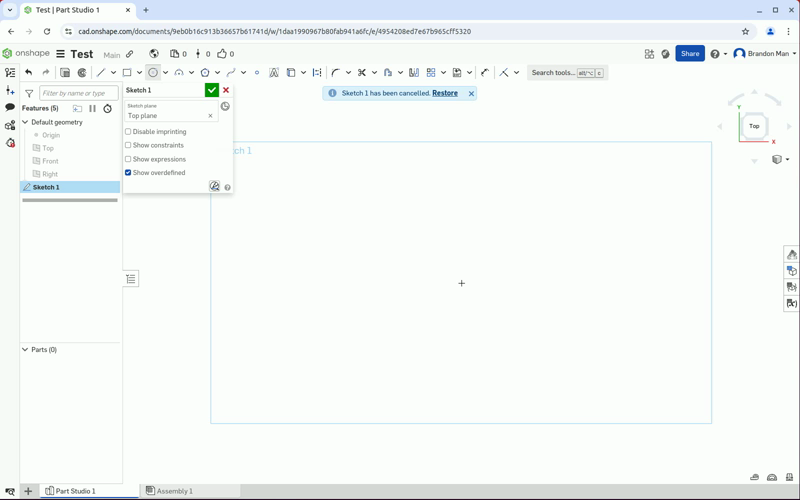
key_up(shift)
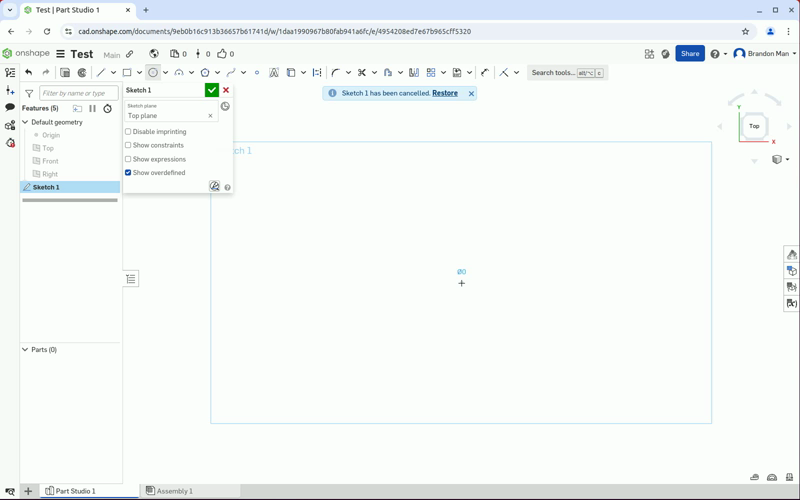
mouse_move(466, 282)
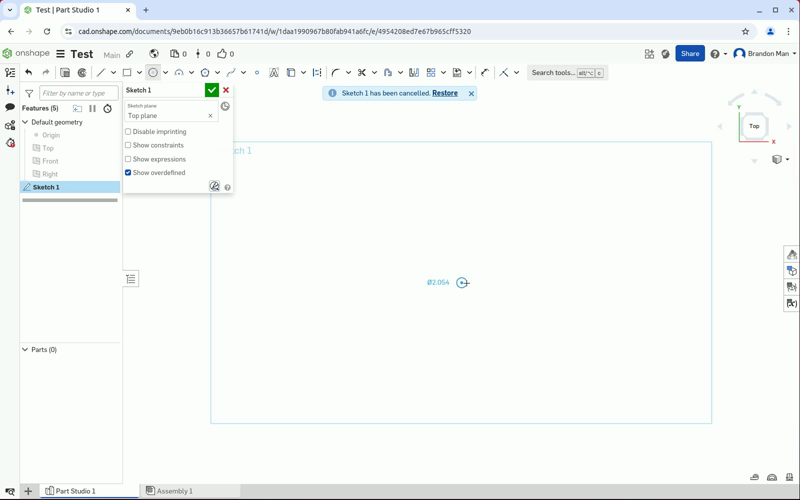
click(466, 282)
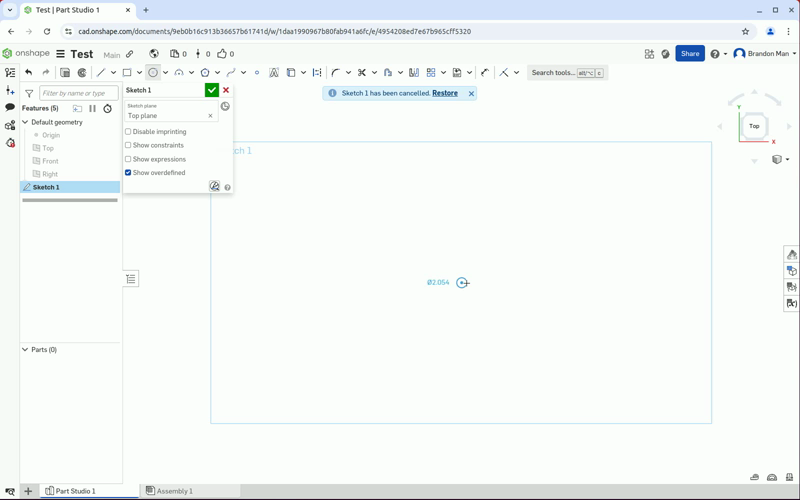
key(esc)
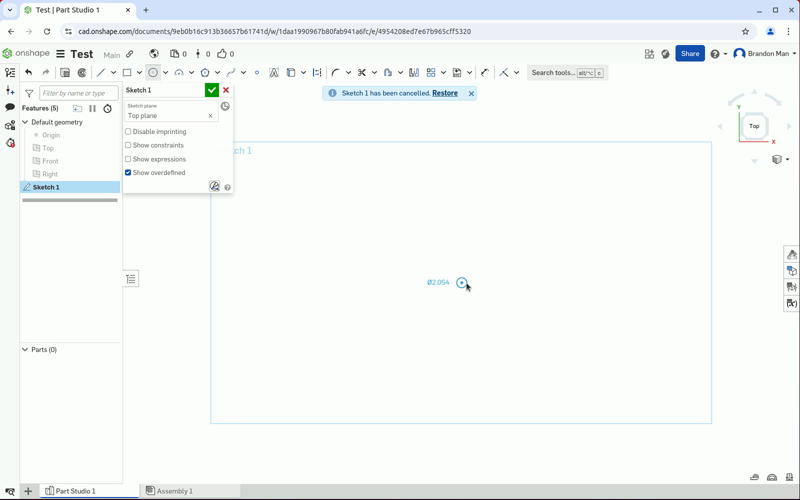
key(c)
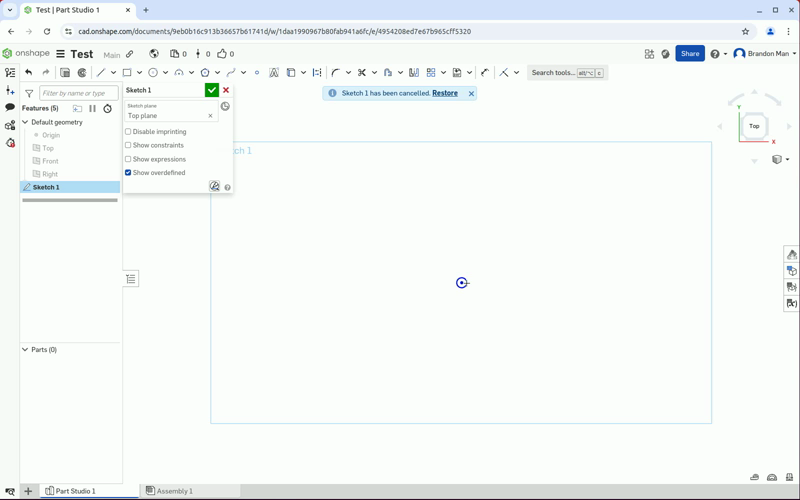
key_down(shift)
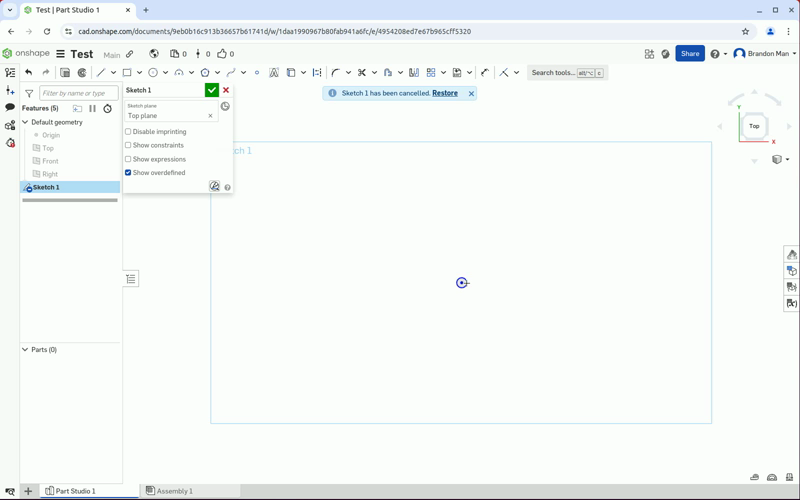
mouse_move(461, 282)
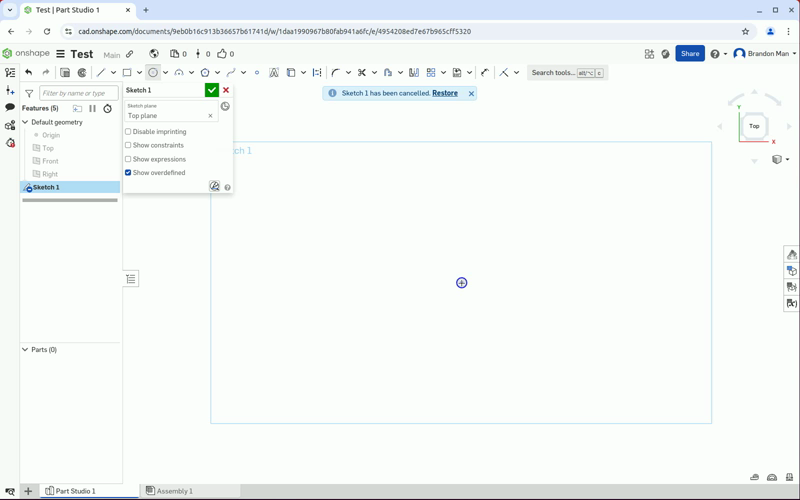
click(461, 282)
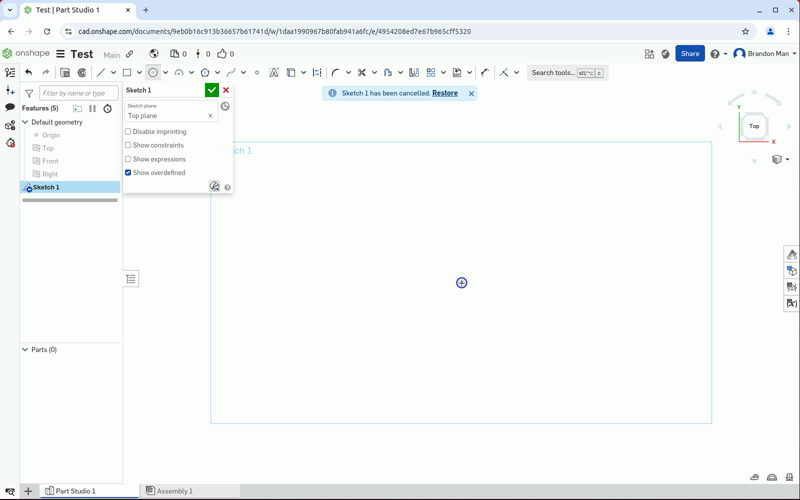
key_up(shift)
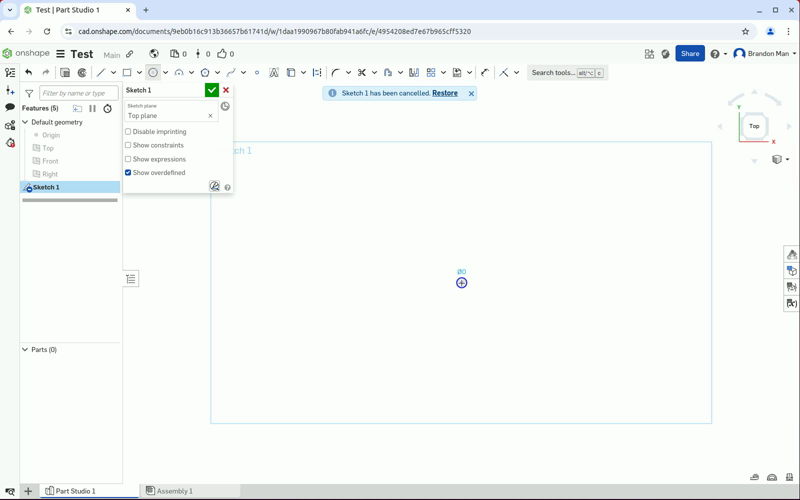
mouse_move(466, 282)
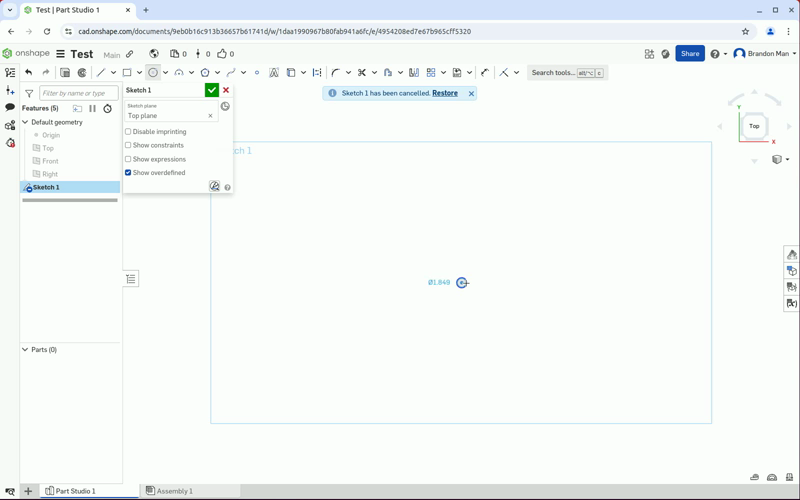
scroll(6)
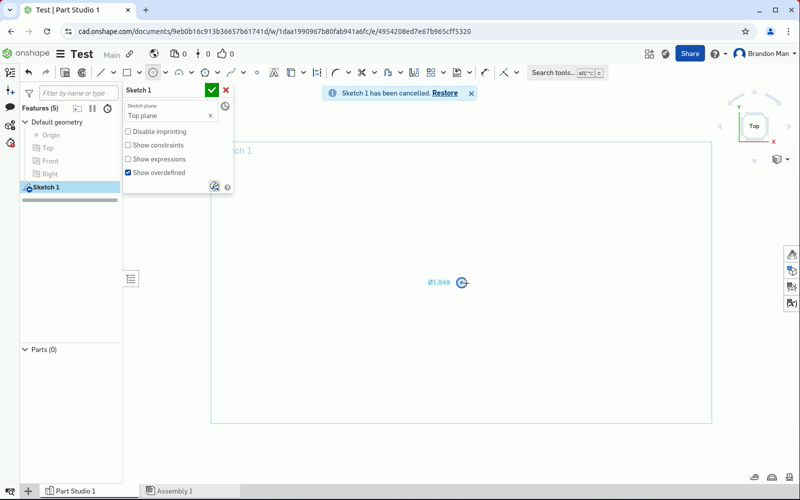
scroll(6)
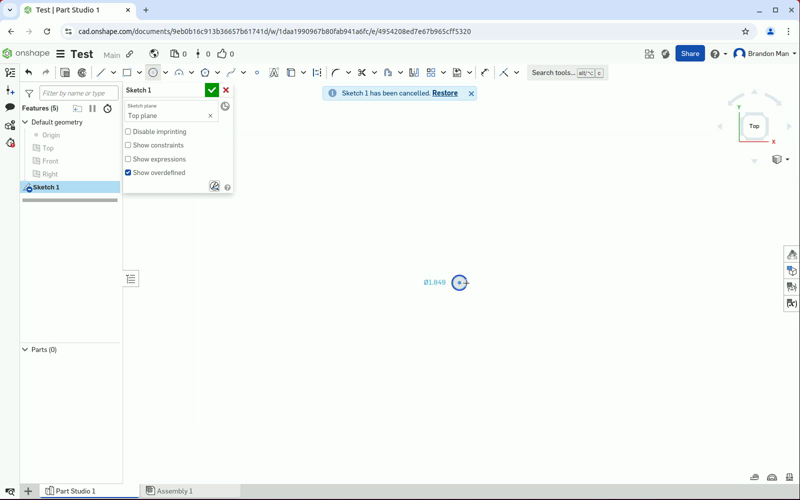
scroll(6)
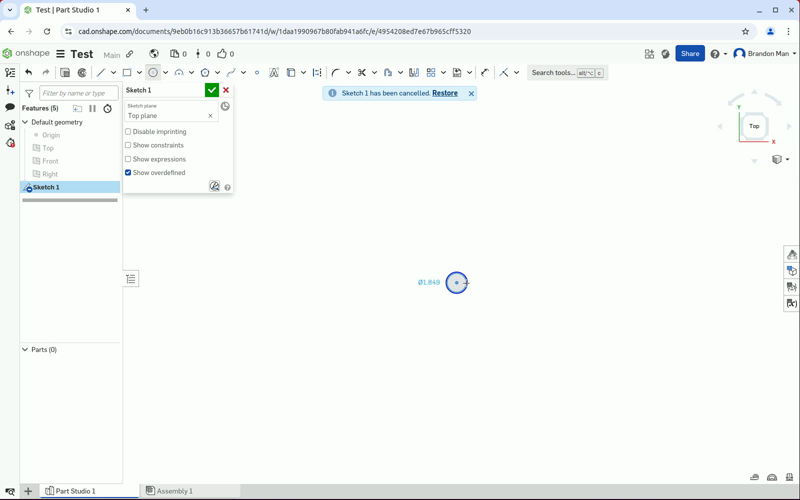
scroll(6)
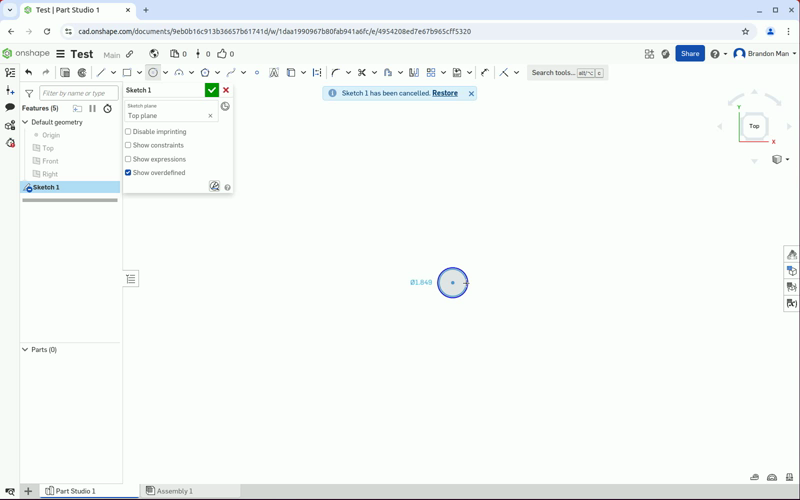
scroll(6)
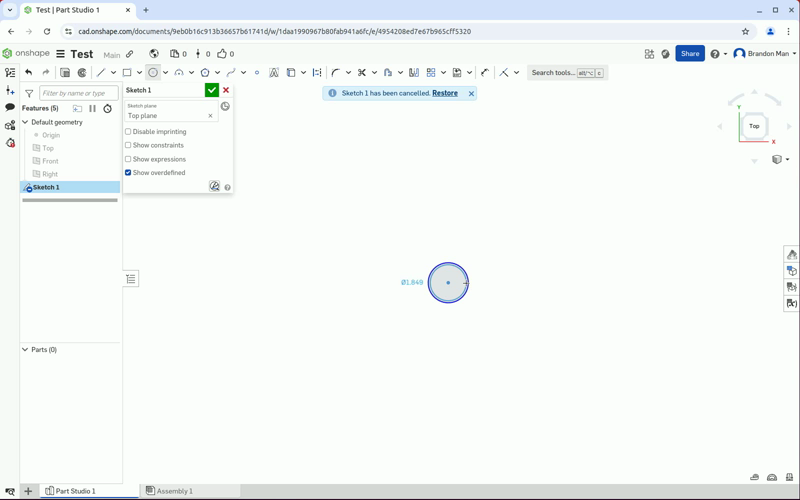
scroll(6)
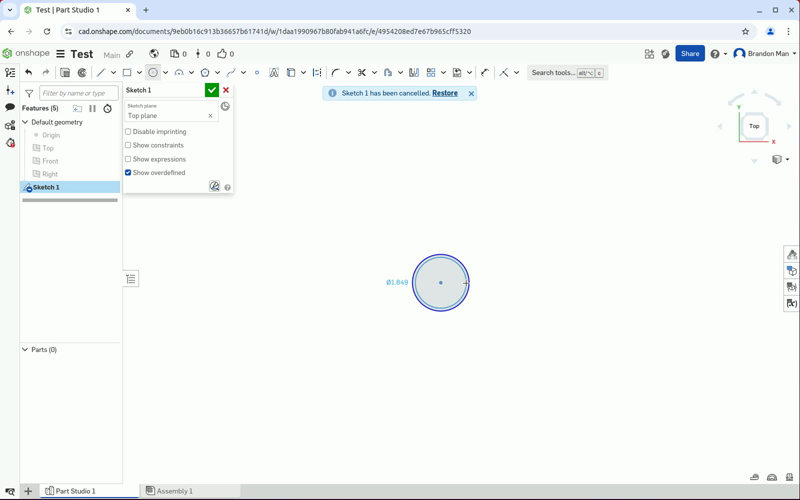
scroll(6)
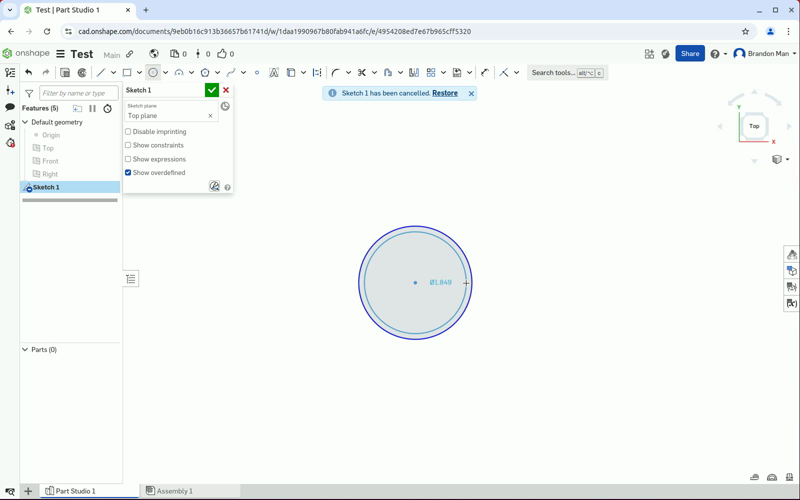
click(466, 282)
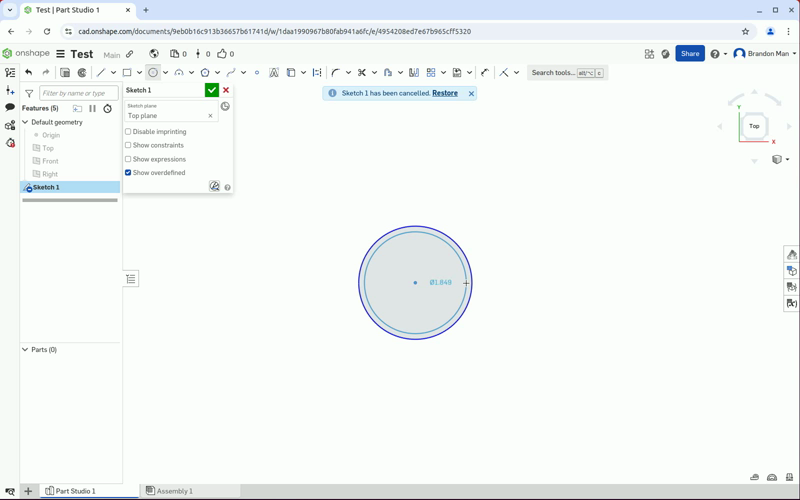
scroll(-6)
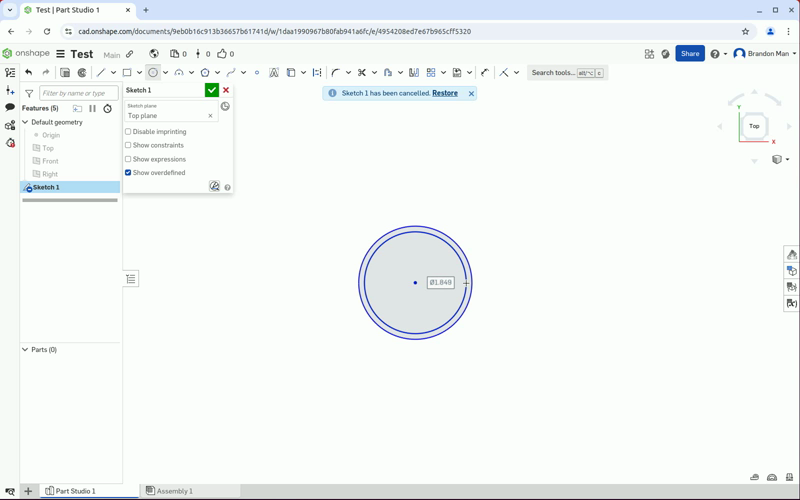
scroll(-6)
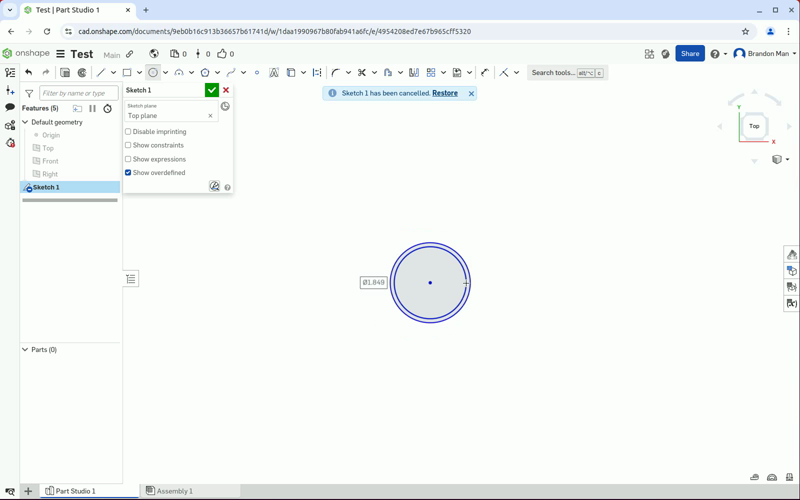
scroll(-6)
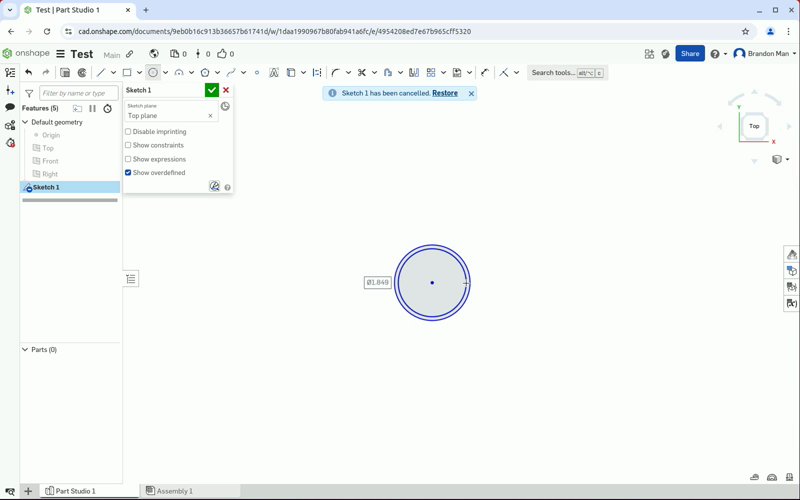
scroll(-6)
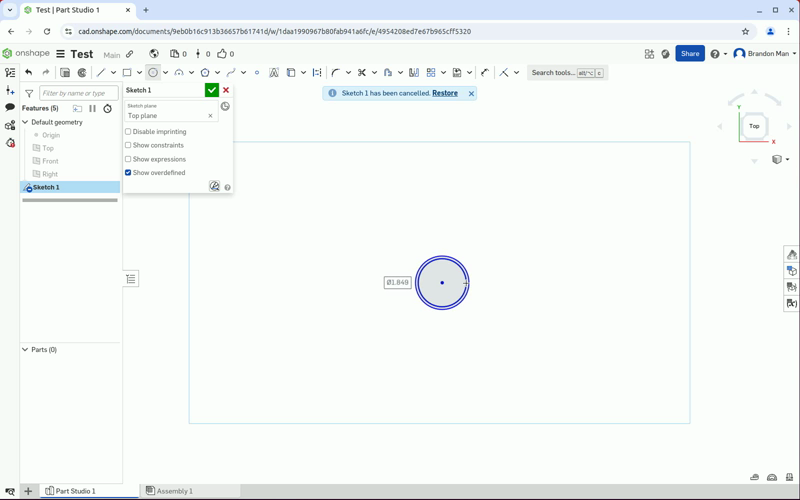
scroll(-6)
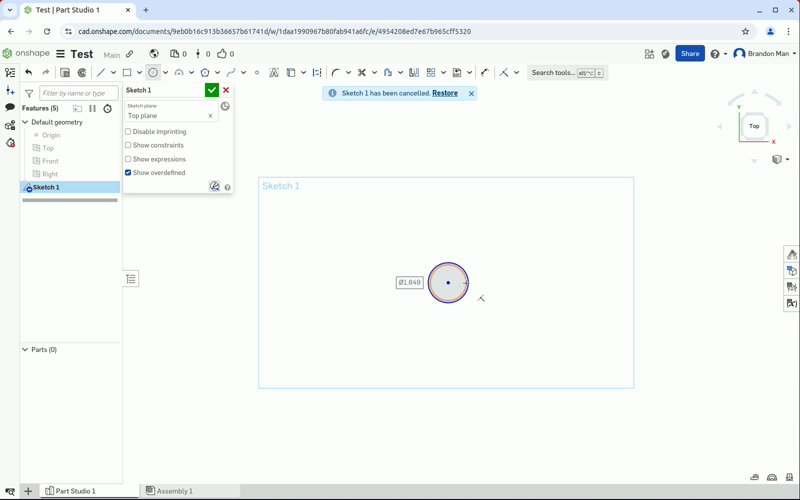
scroll(-6)
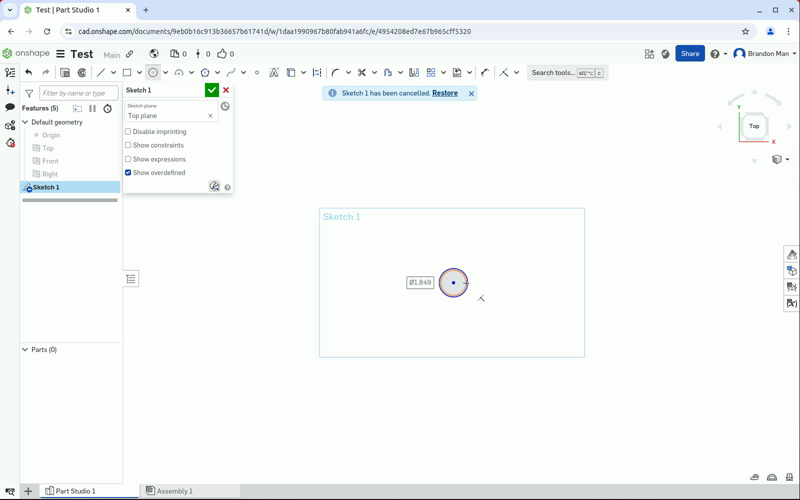
scroll(-6)
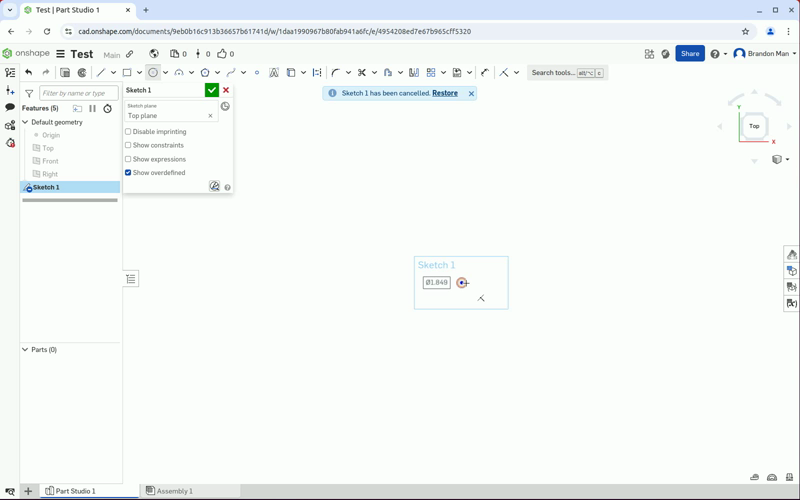
key(esc)
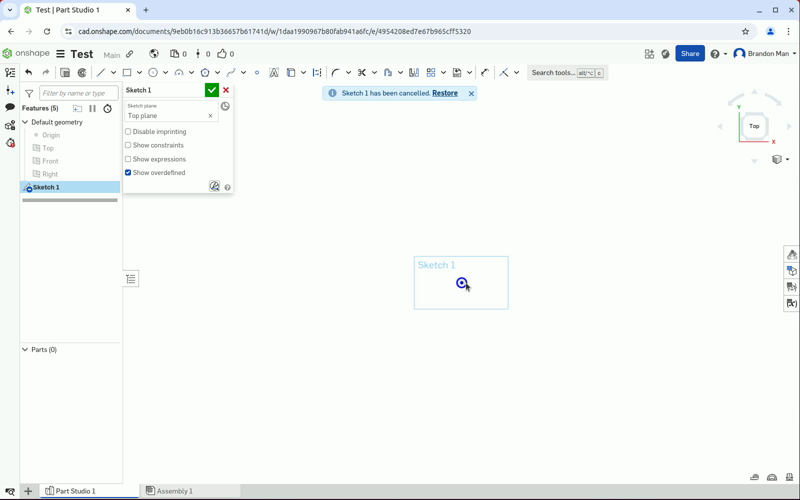
mouse_move(465, 286)
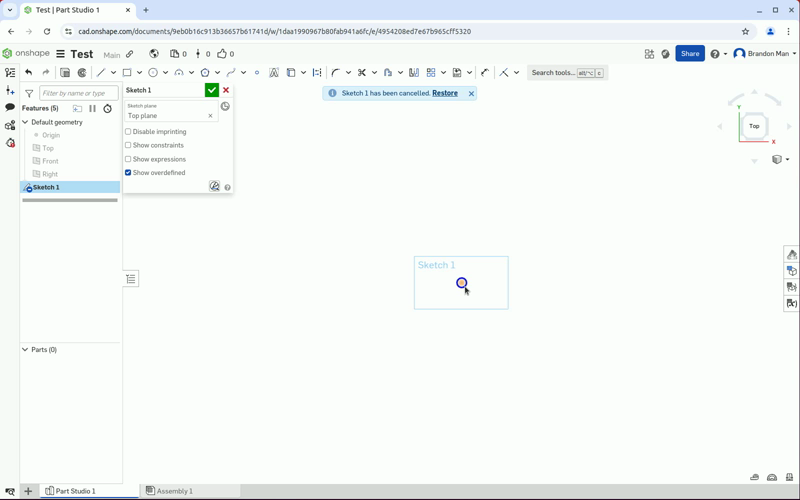
scroll(6)
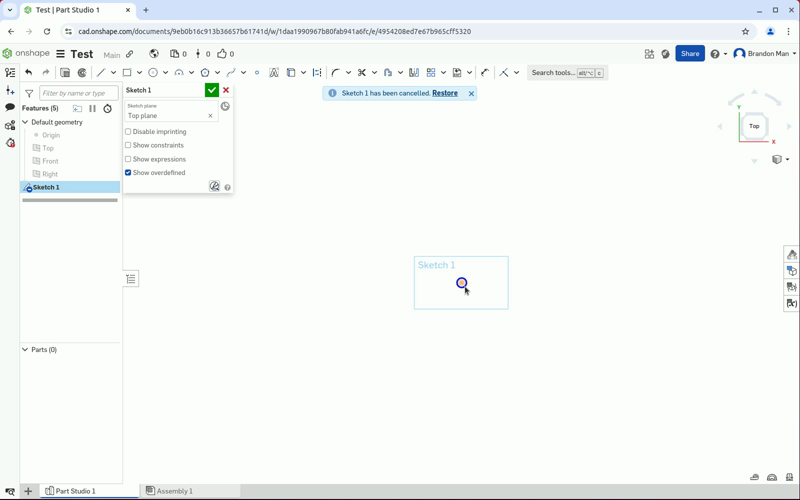
scroll(6)
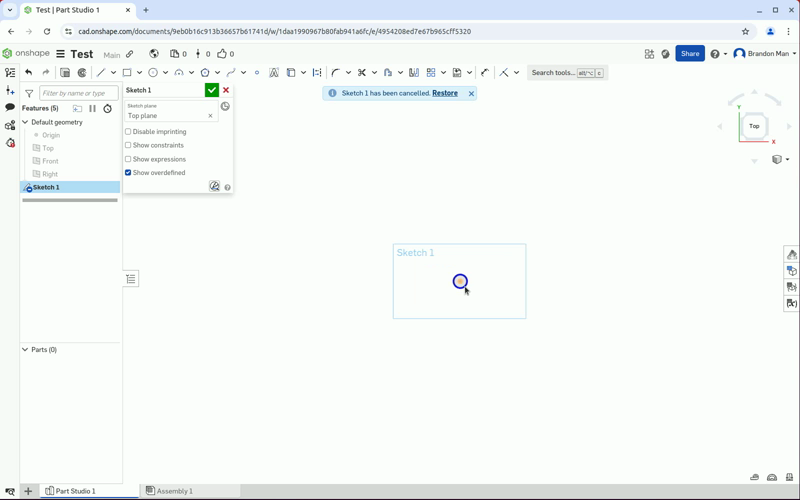
scroll(6)
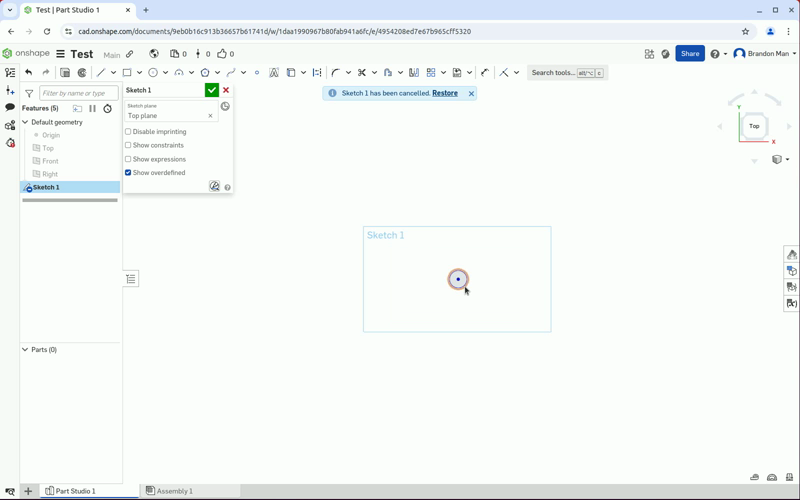
scroll(6)
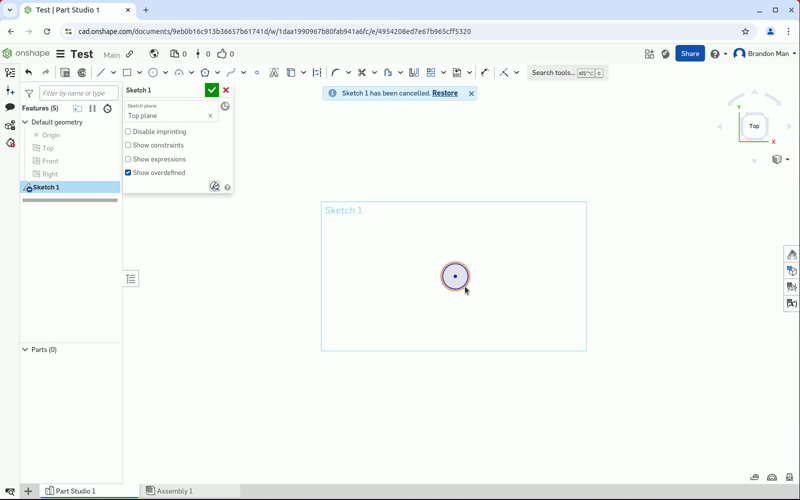
scroll(6)
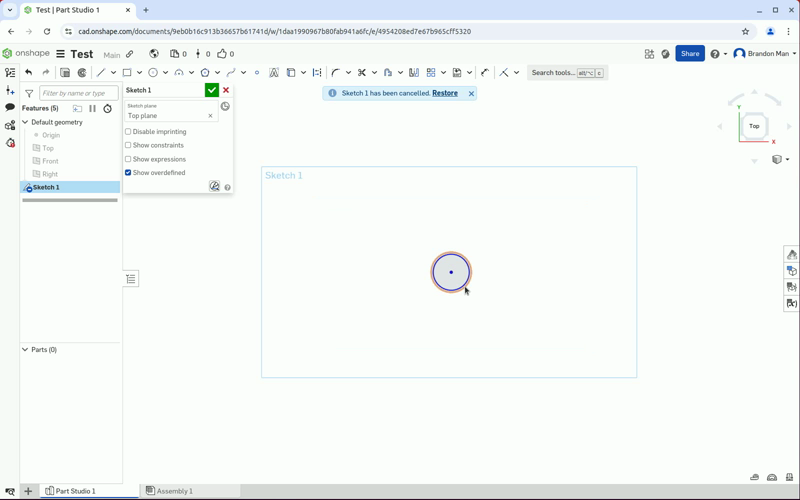
scroll(6)
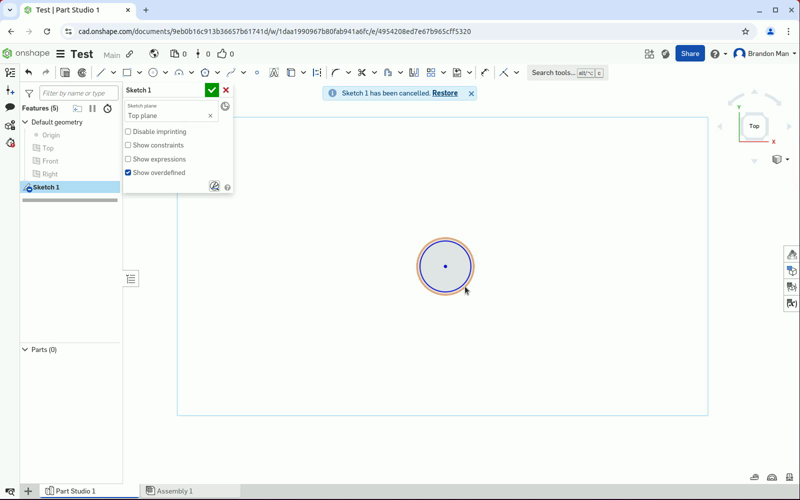
scroll(6)
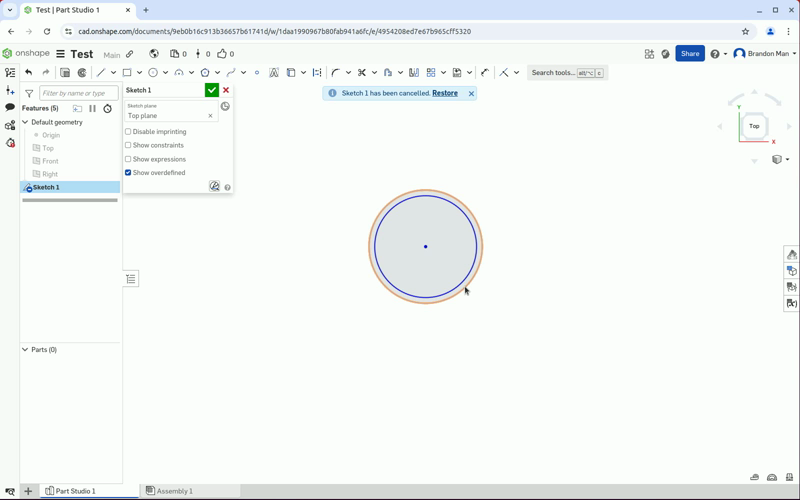
click(465, 286)
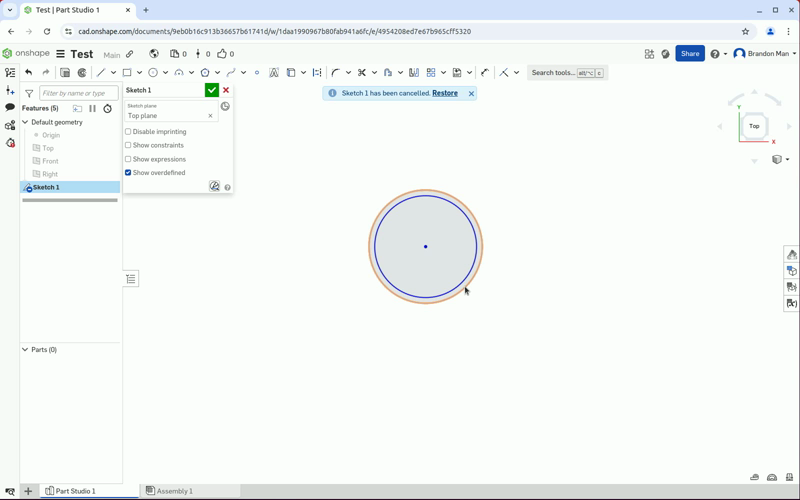
scroll(-6)
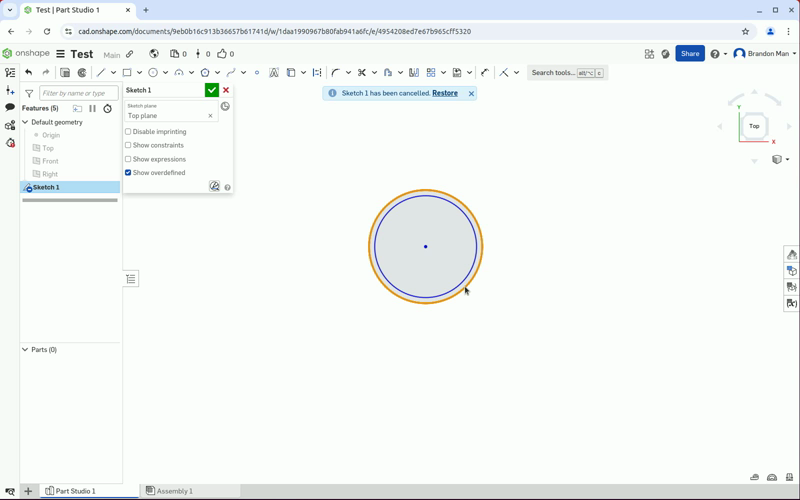
scroll(-6)
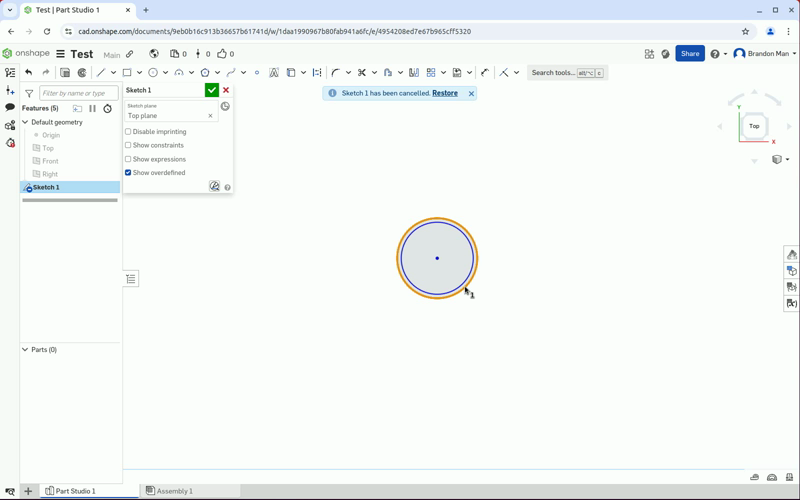
scroll(-6)
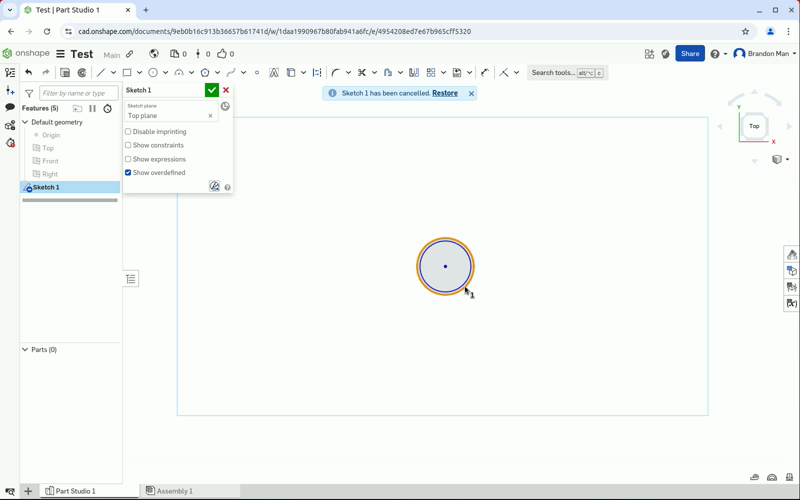
scroll(-6)
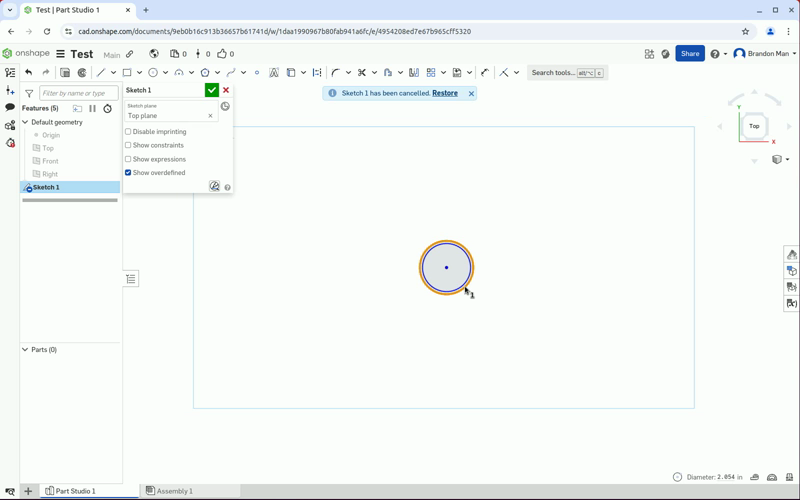
scroll(-6)
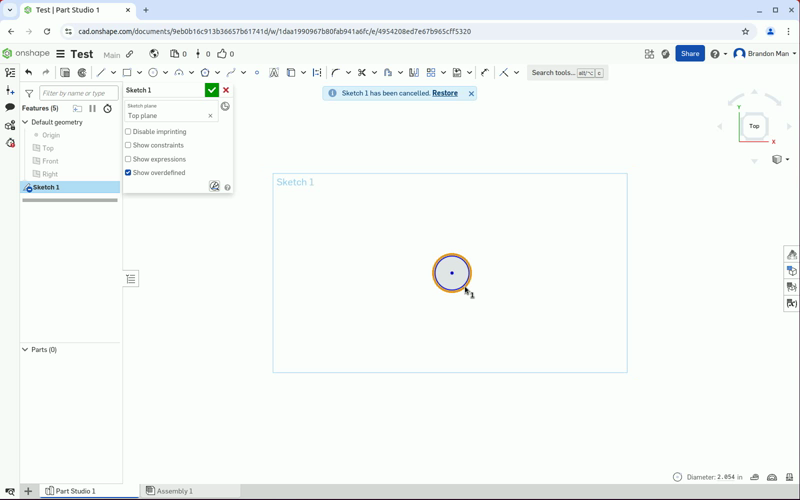
scroll(-6)
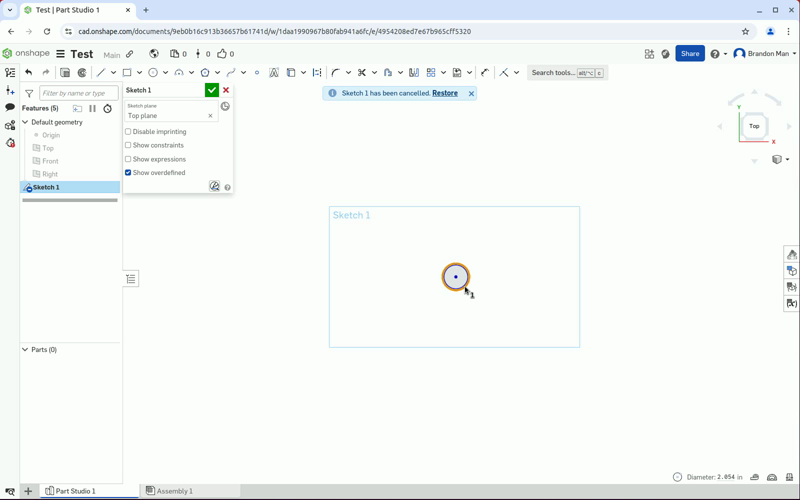
scroll(-6)
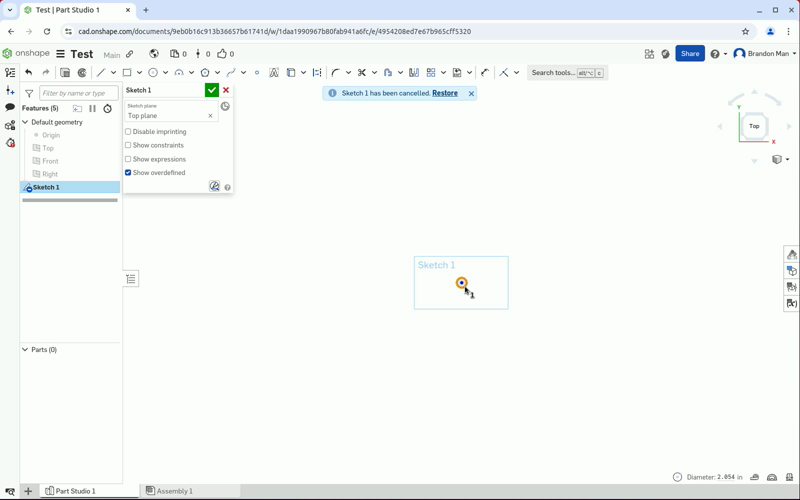
mouse_move(73, 352)
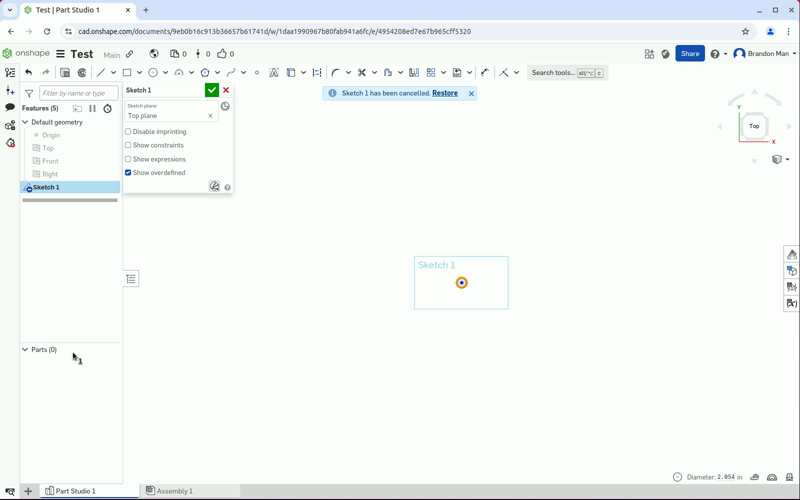
key(shift+y)
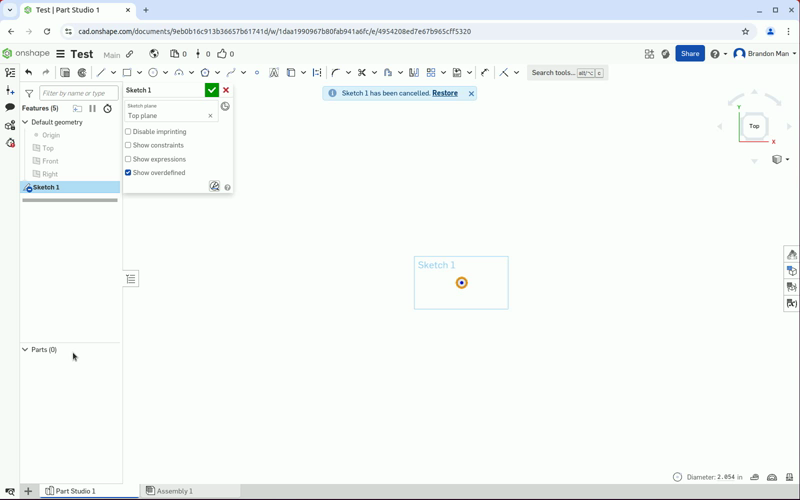
key(shift+e)
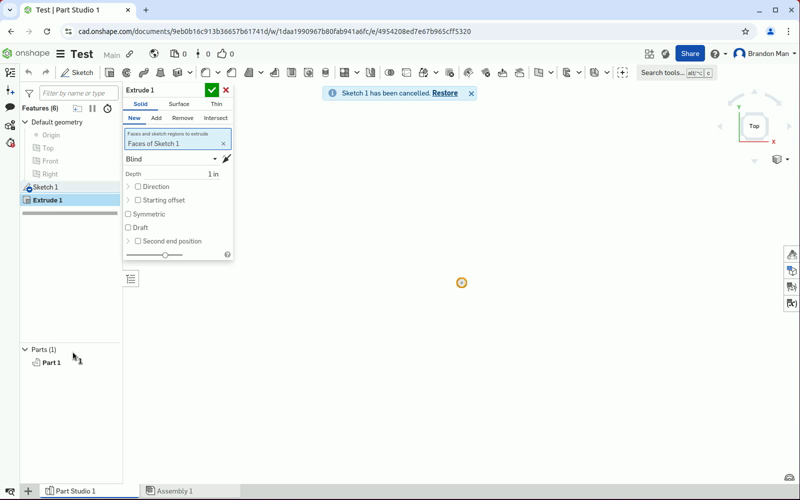
mouse_move(143, 106)
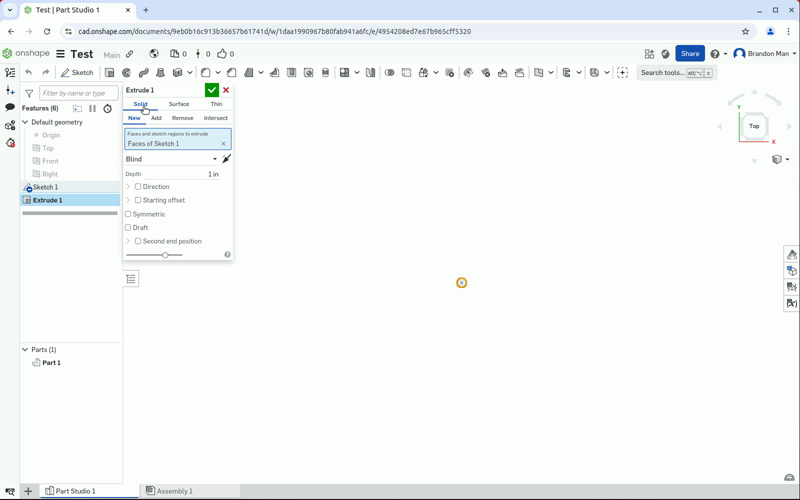
click(143, 106)
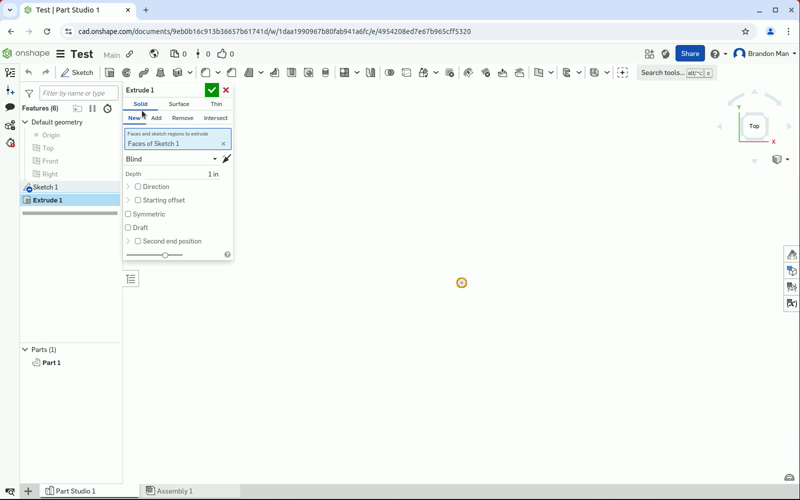
mouse_move(137, 120)
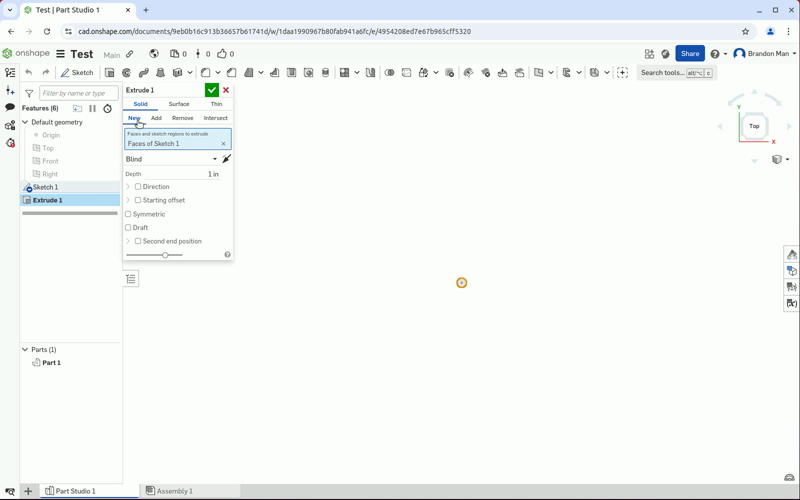
click(137, 120)
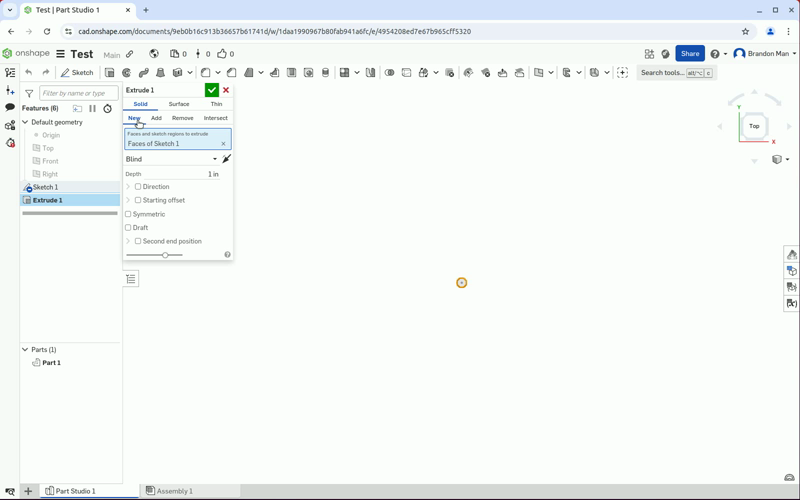
key(tab, 4)
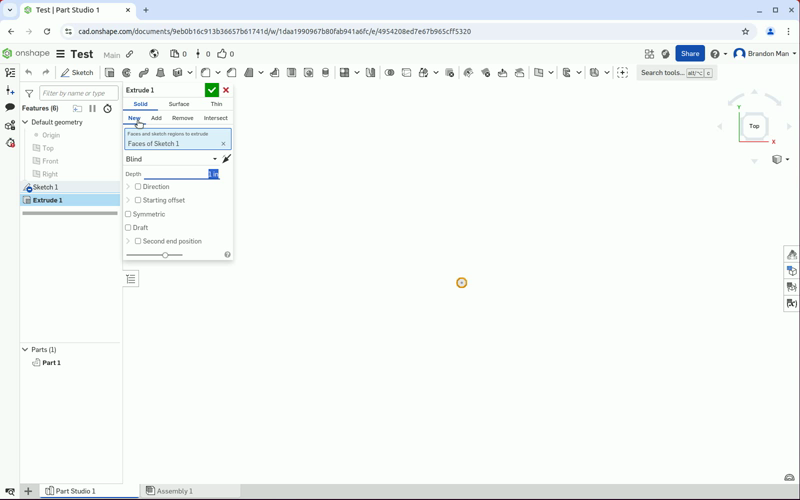
text(23.108)
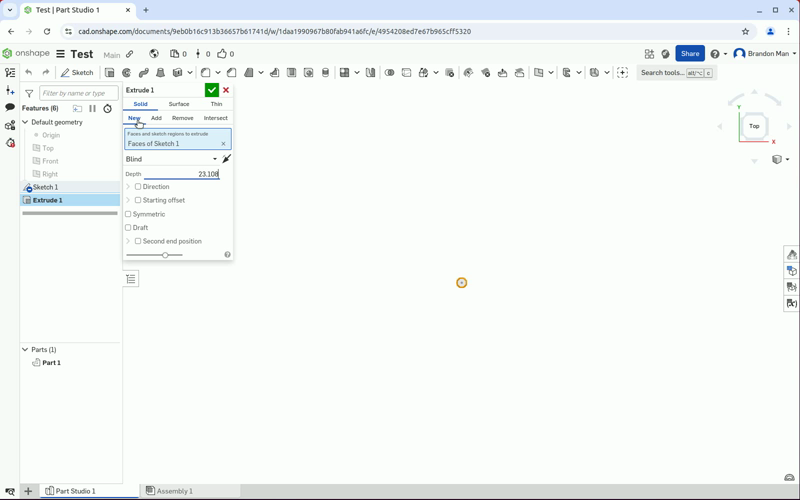
key(enter)
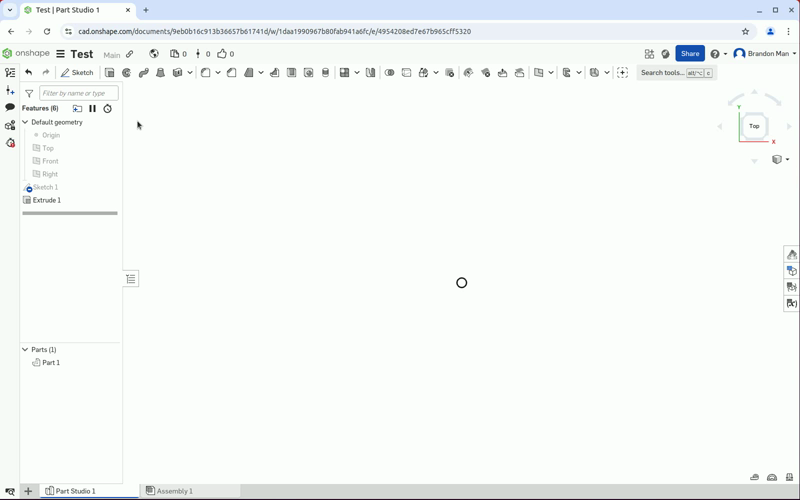
key(shift+h)
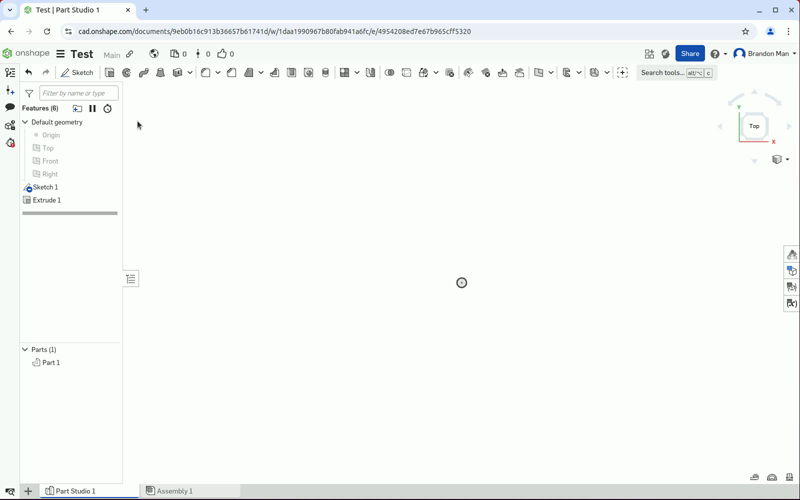
key(shift+h)
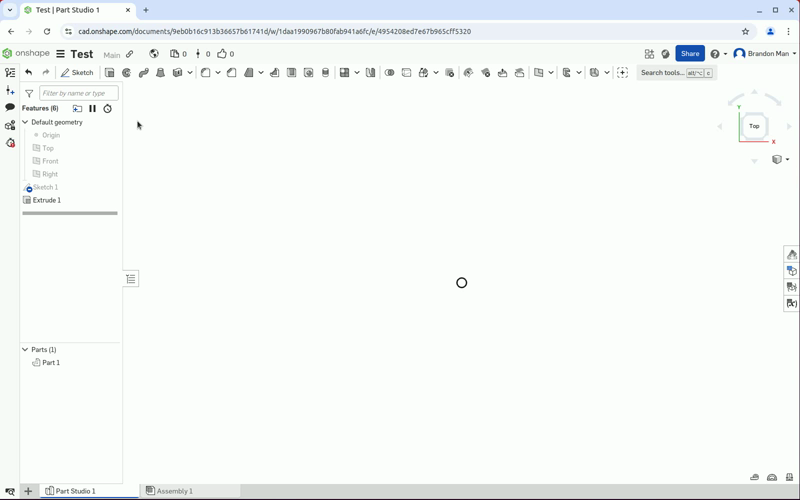
mouse_move(73, 189)
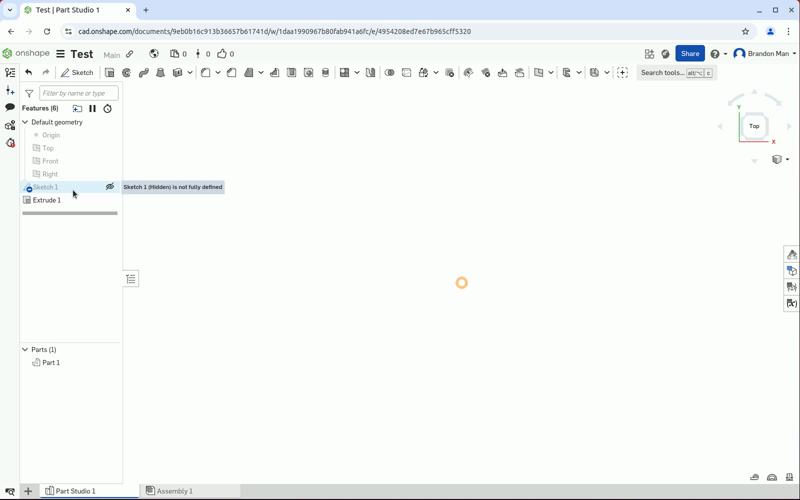
click(73, 189)
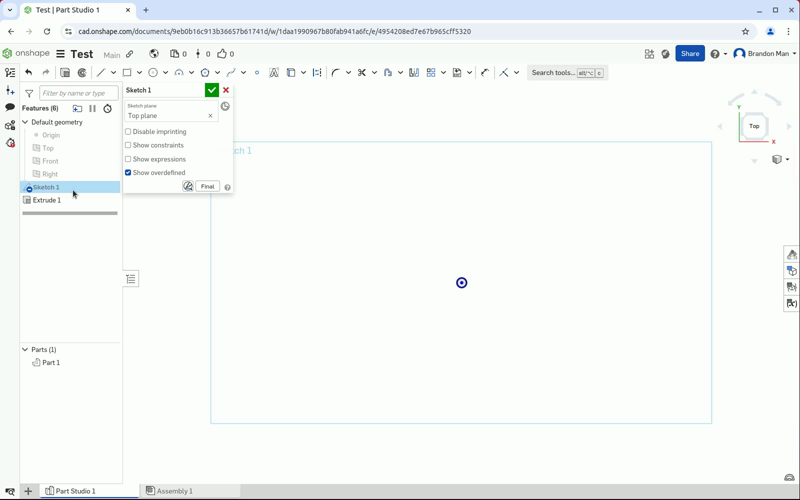
mouse_move(229, 92)
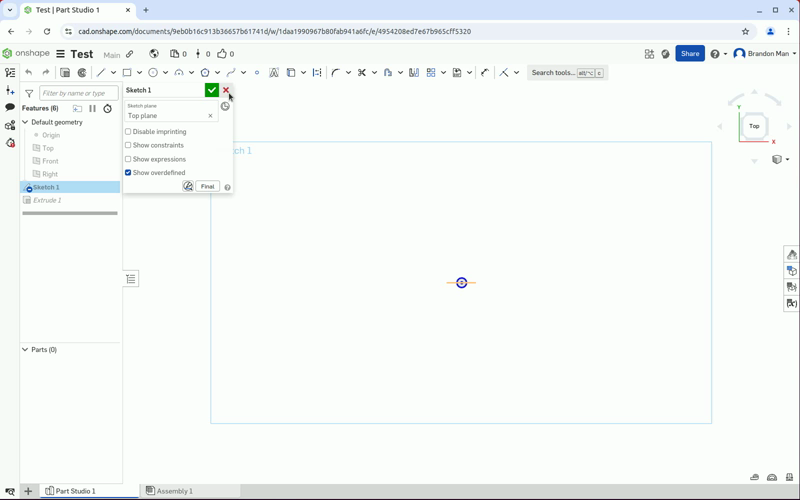
click(229, 92)
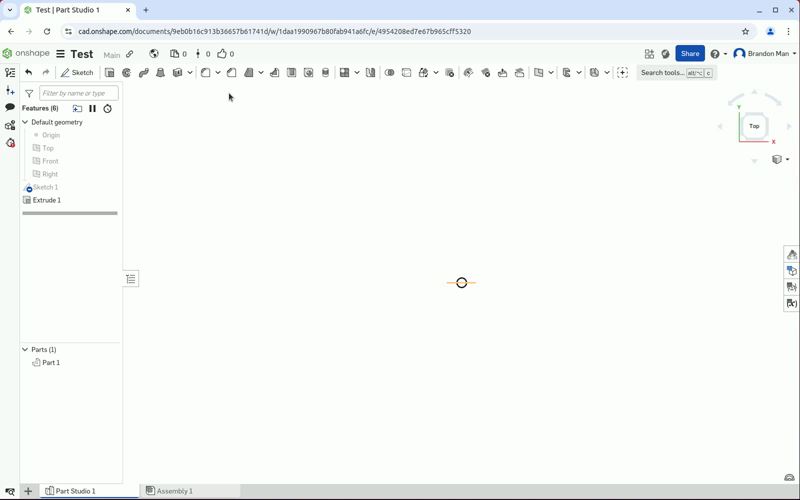
mouse_move(73, 352)
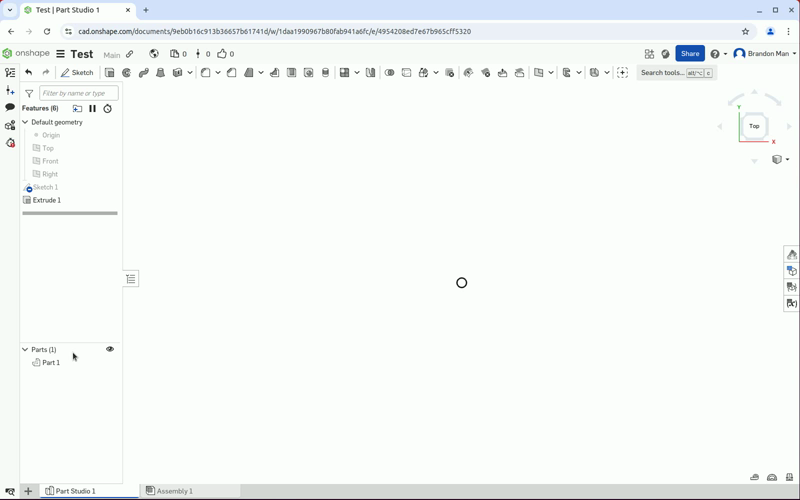
key(y)
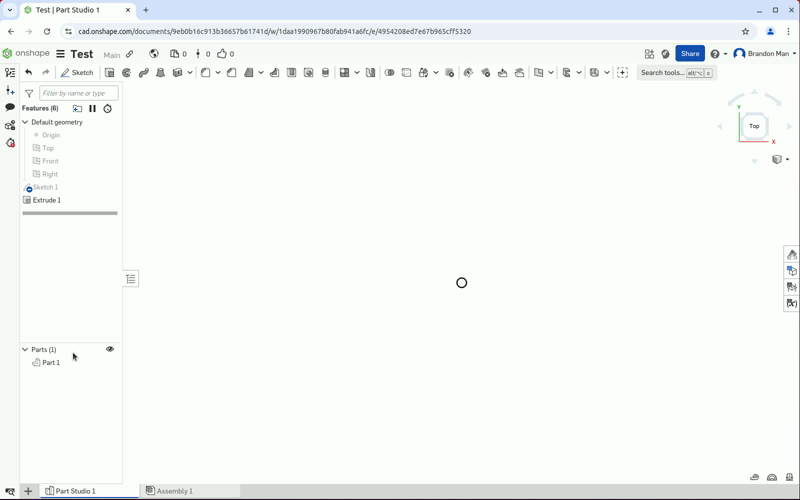
key(shift+p)
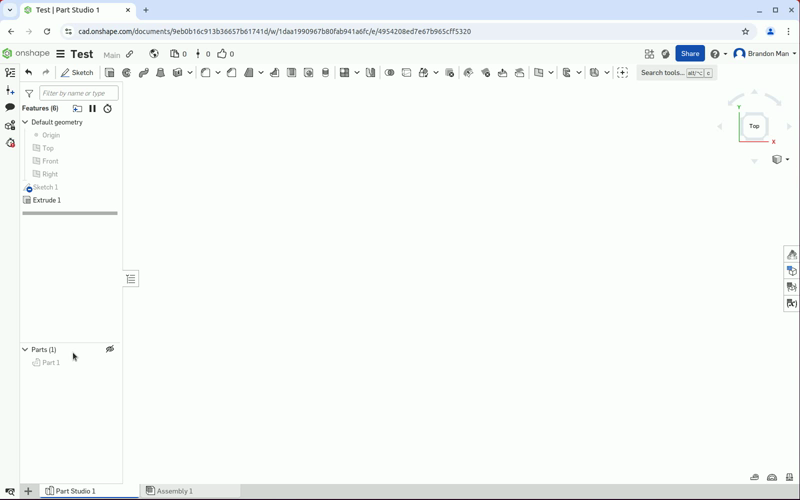
key(space)
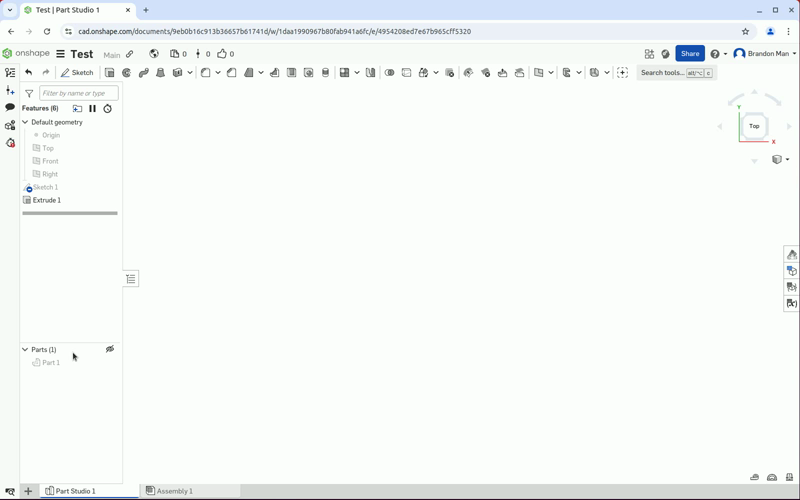
key_down(shift)
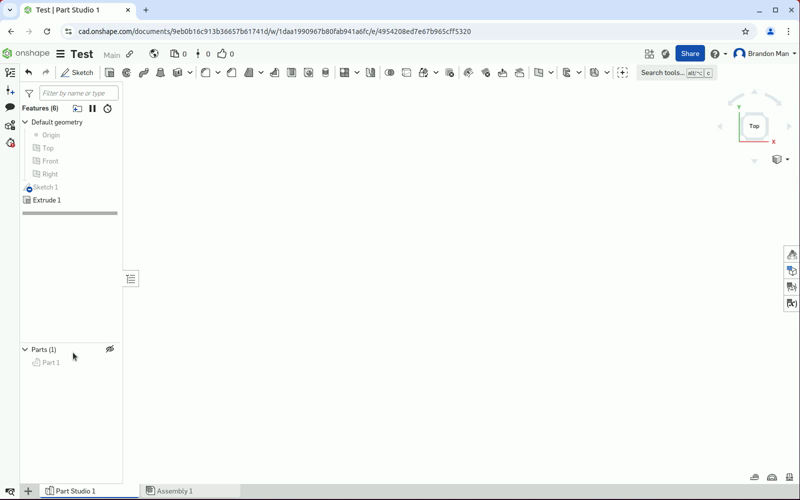
key(up)
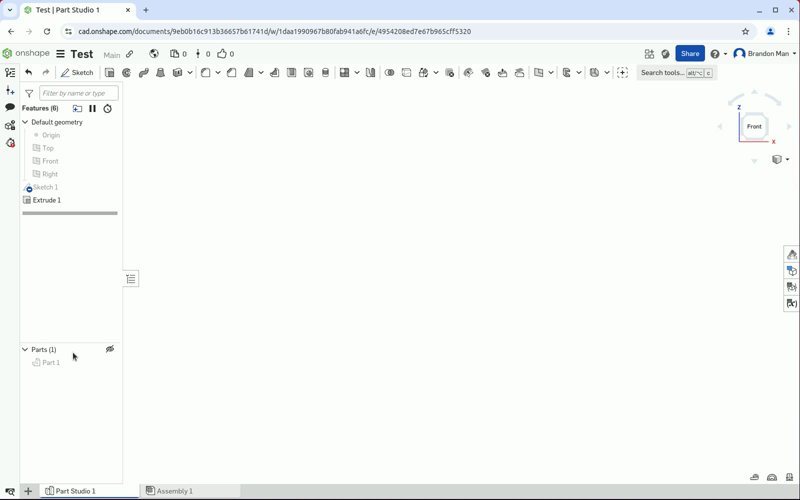
key_up(shift)
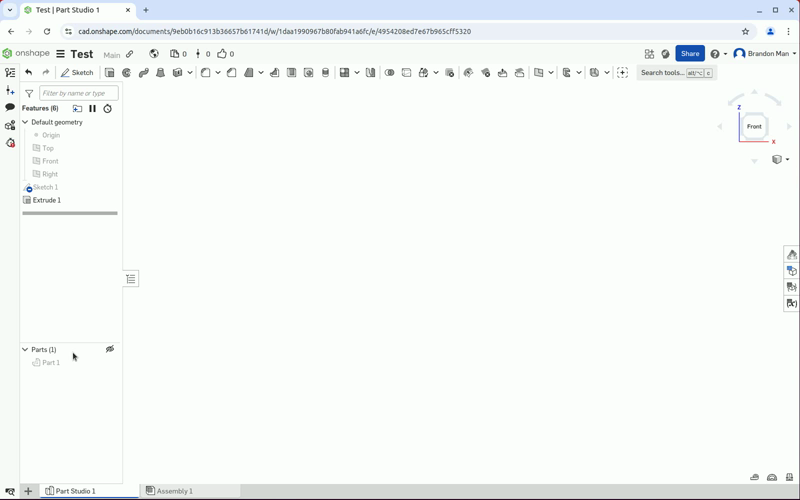
mouse_move(73, 352)
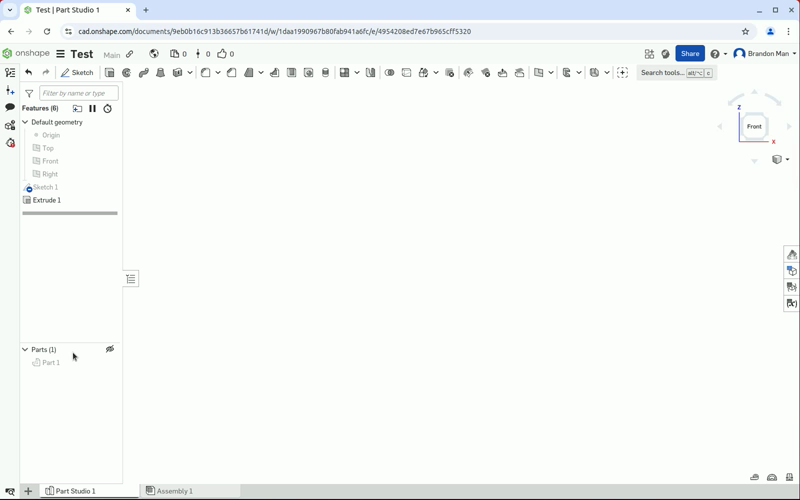
key(shift+y)
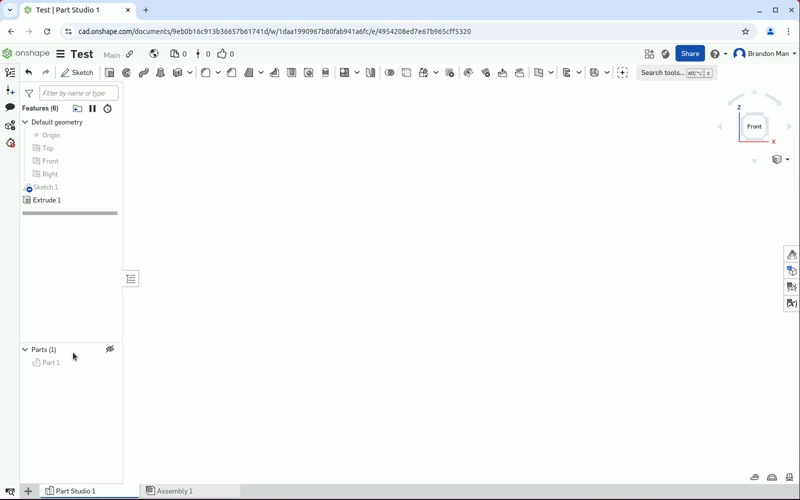
key(shift+s)
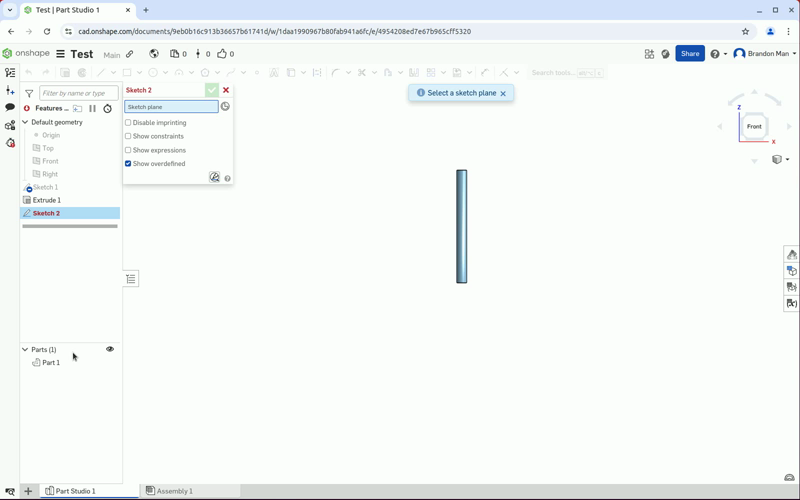
mouse_move(73, 163)
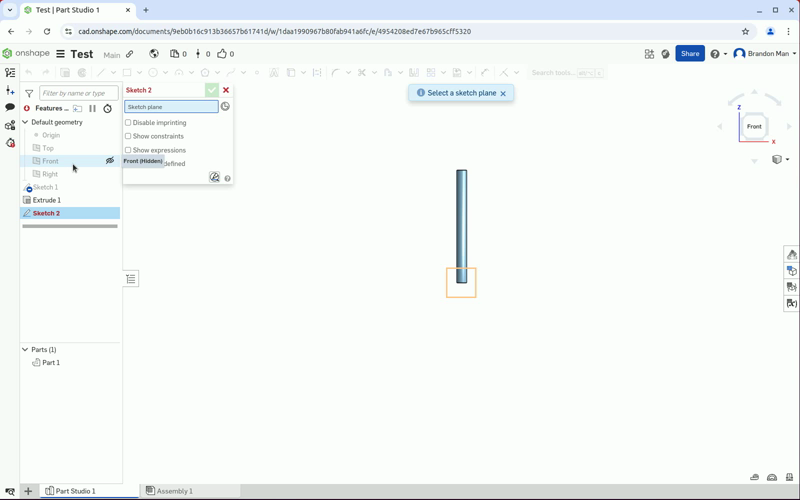
click(73, 163)
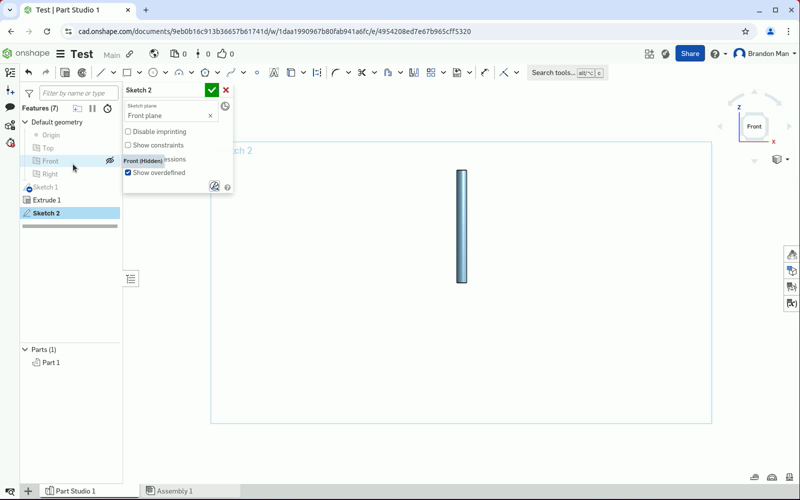
mouse_move(73, 352)
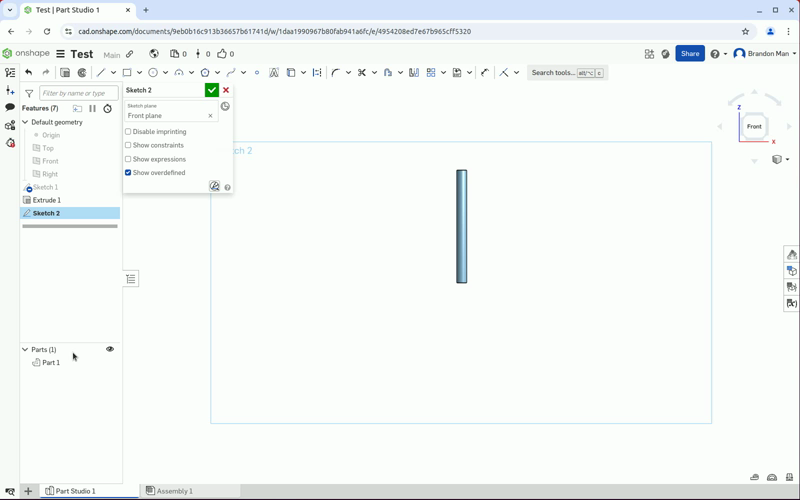
key(y)
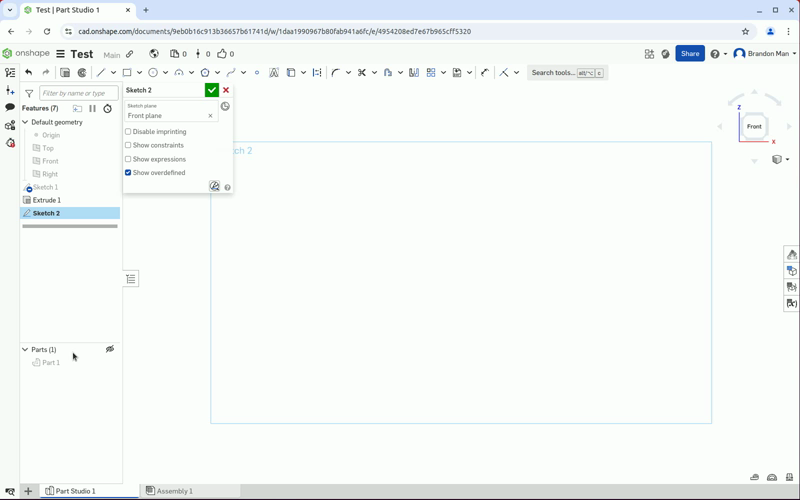
key(l)
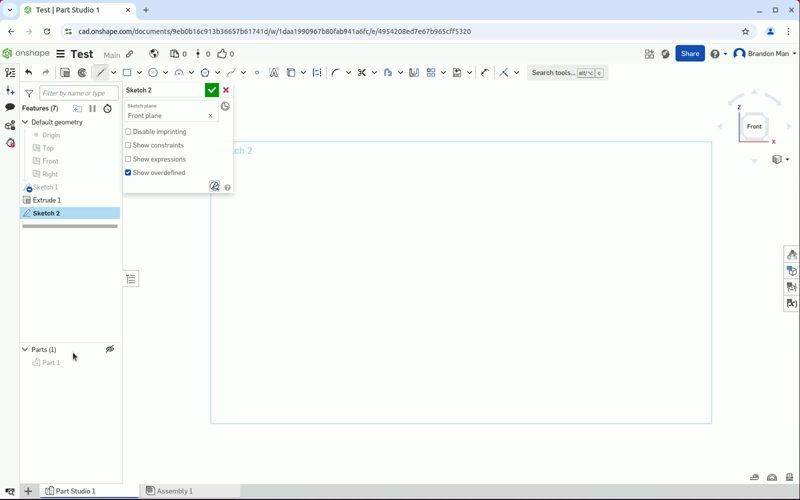
key_down(shift)
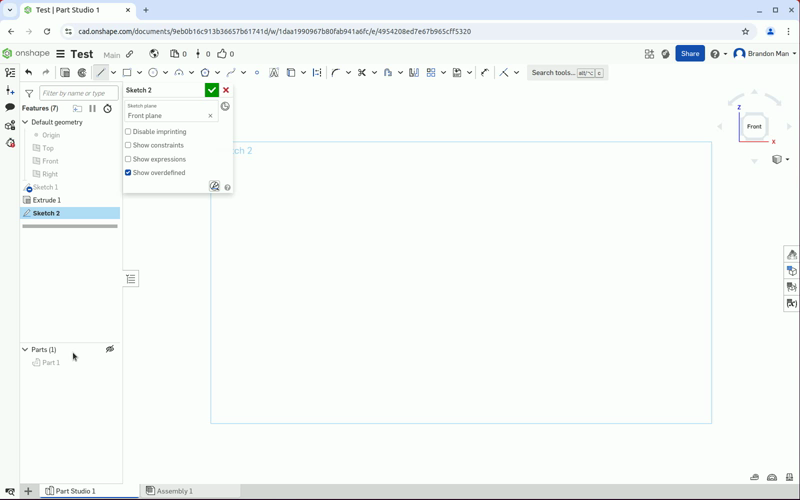
mouse_move(457, 282)
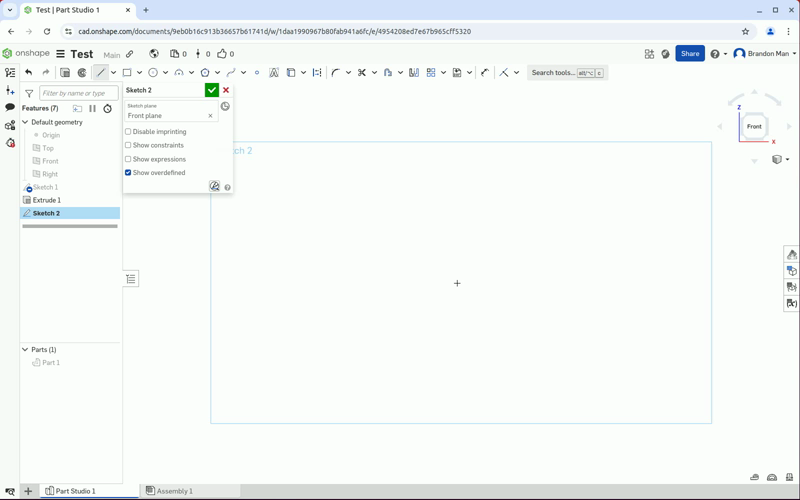
click(457, 282)
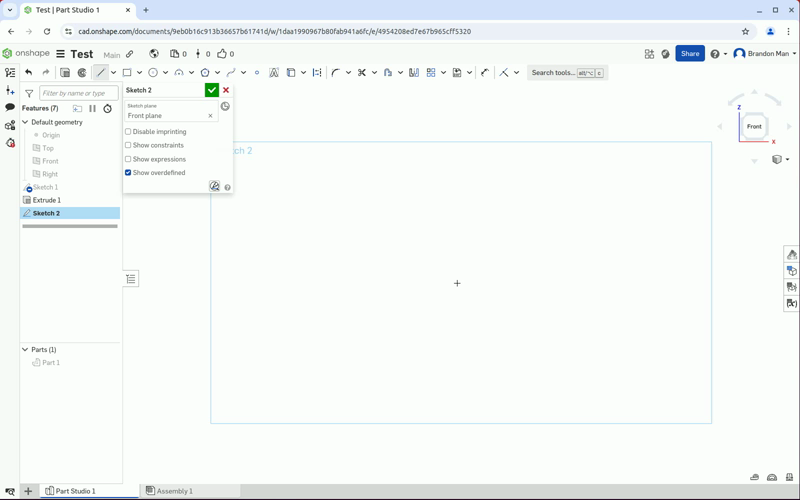
key_up(shift)
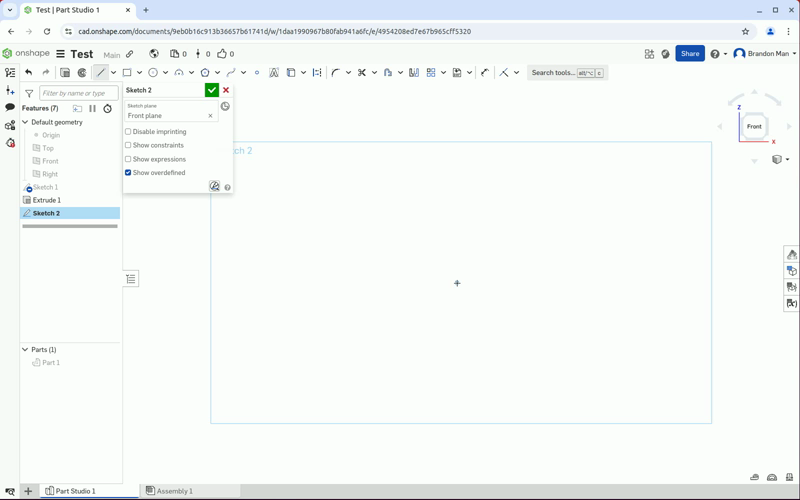
key_down(shift)
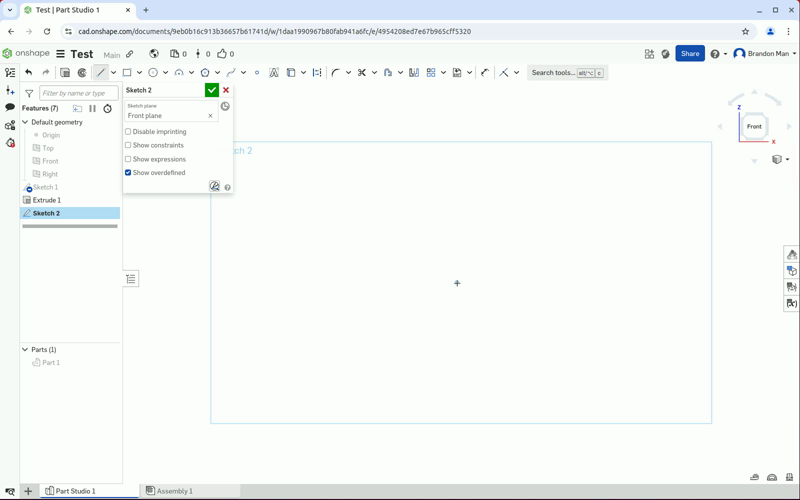
mouse_move(487, 282)
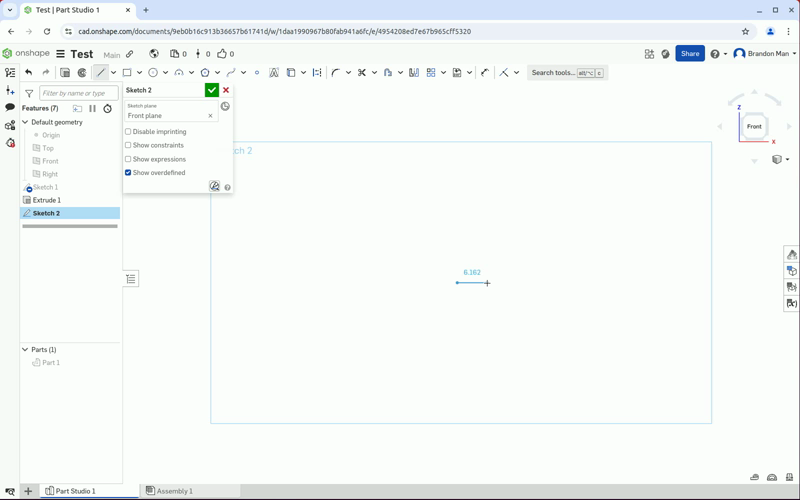
mouse_move(461, 282)
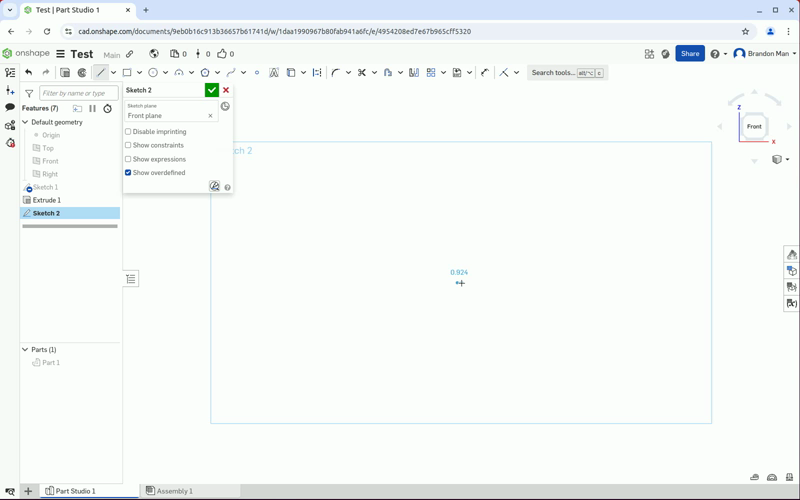
scroll(6)
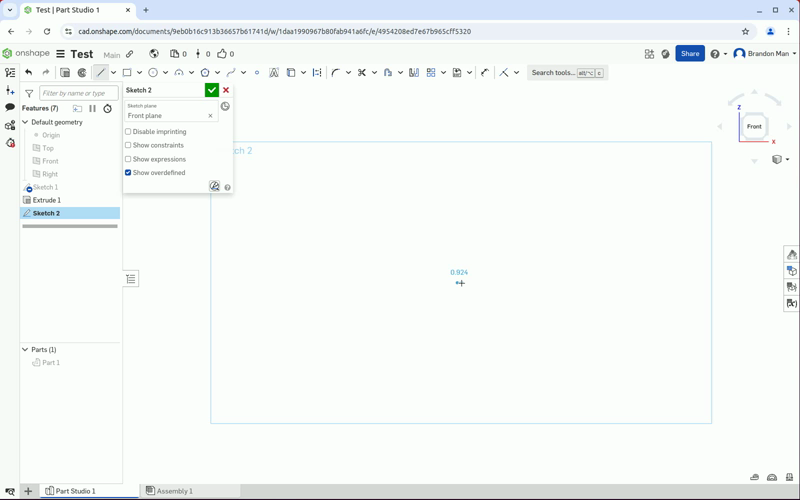
scroll(6)
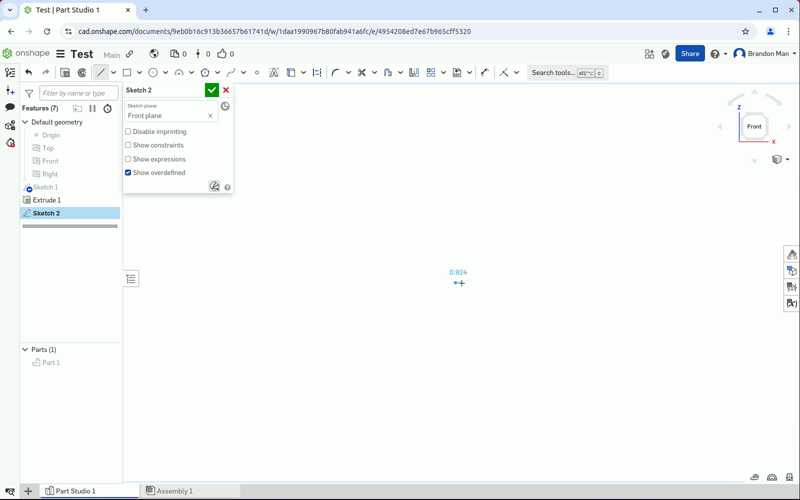
scroll(6)
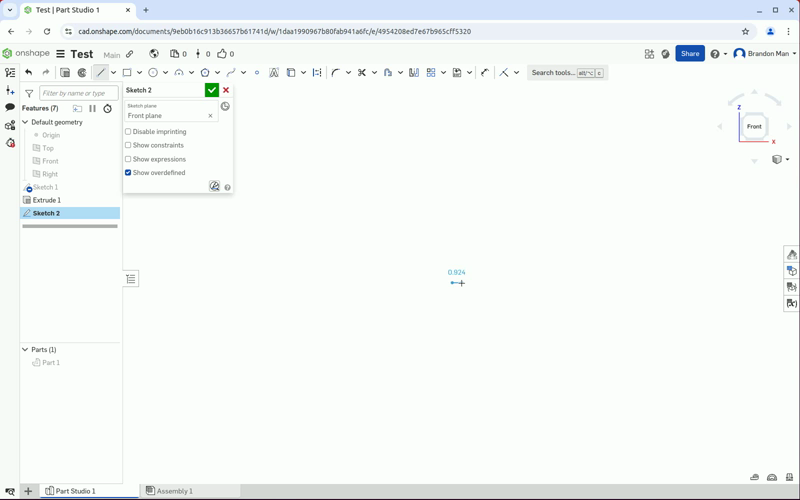
scroll(6)
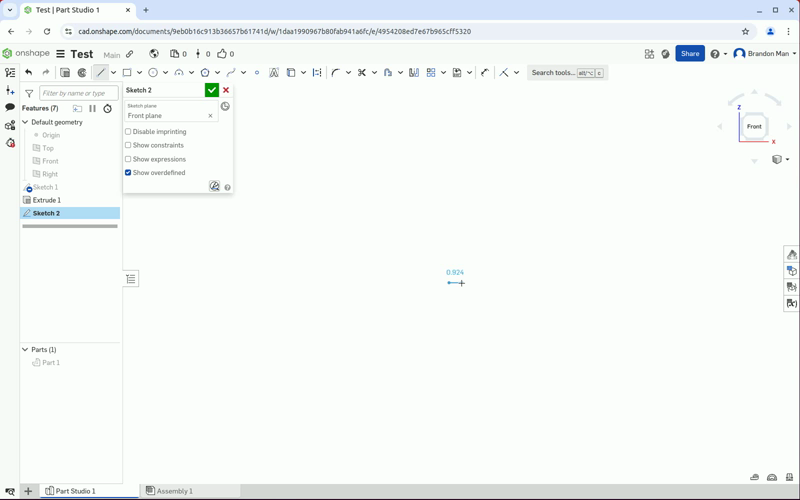
scroll(6)
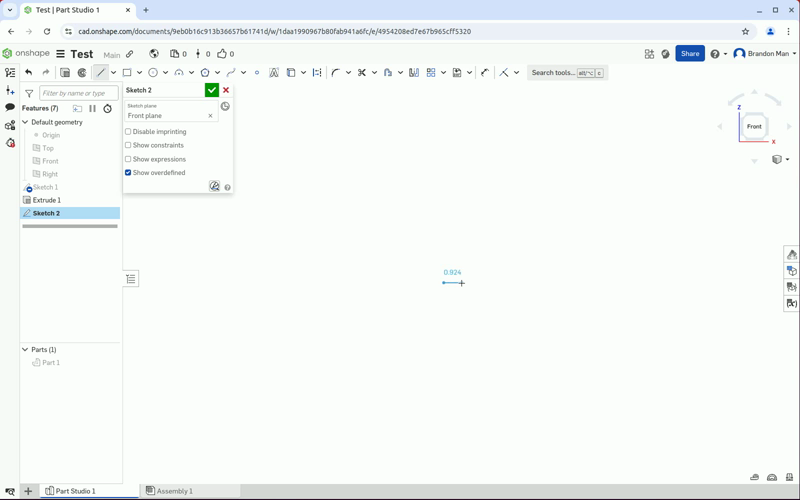
scroll(6)
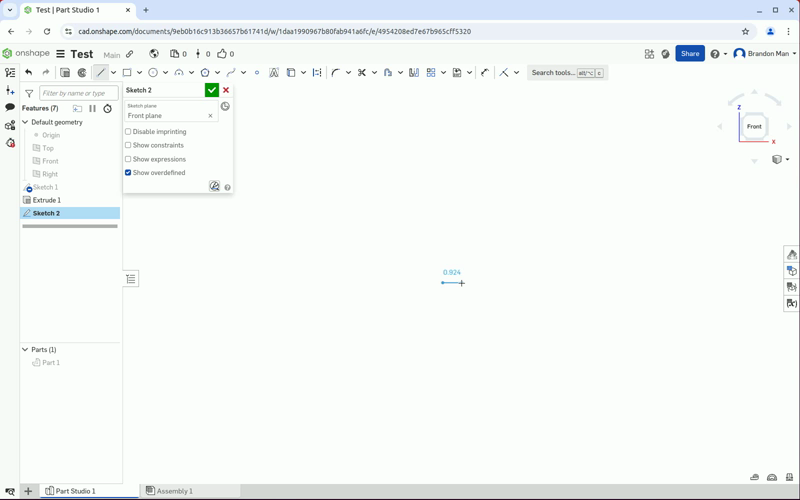
scroll(6)
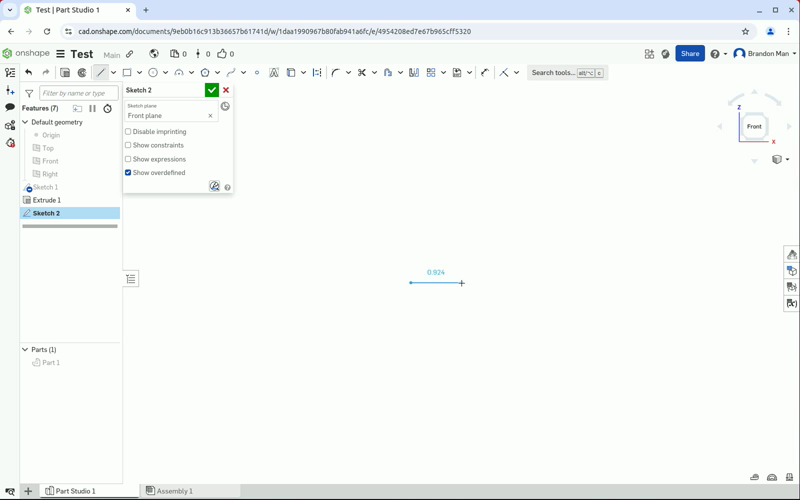
click(461, 282)
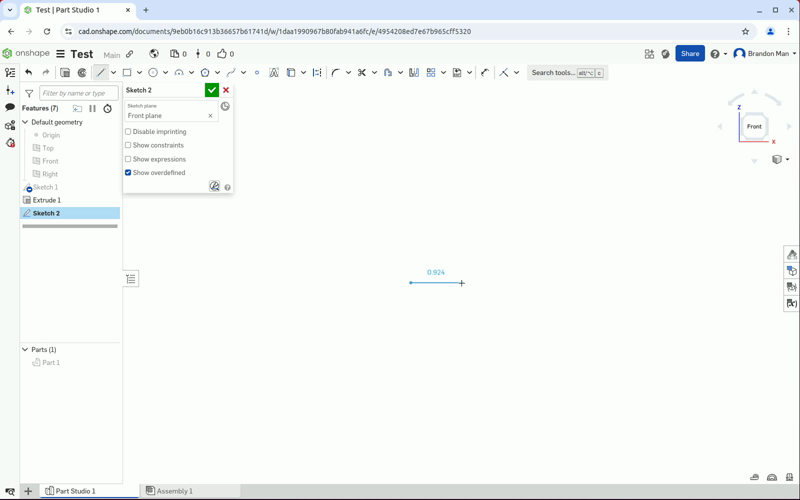
scroll(-6)
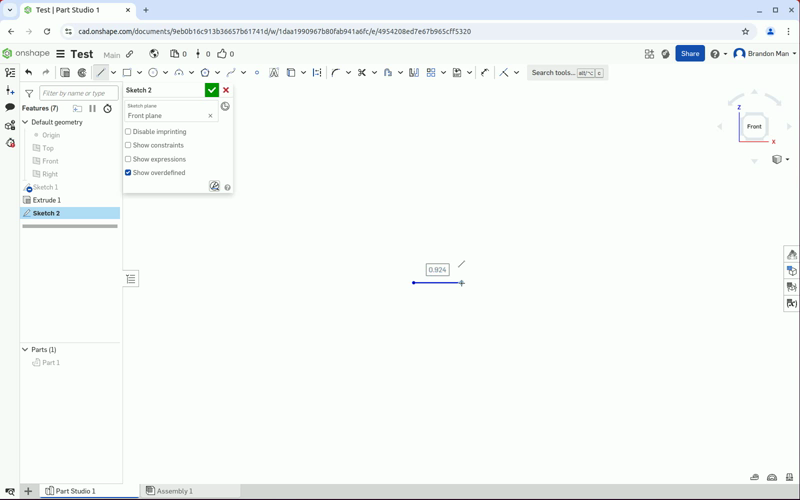
scroll(-6)
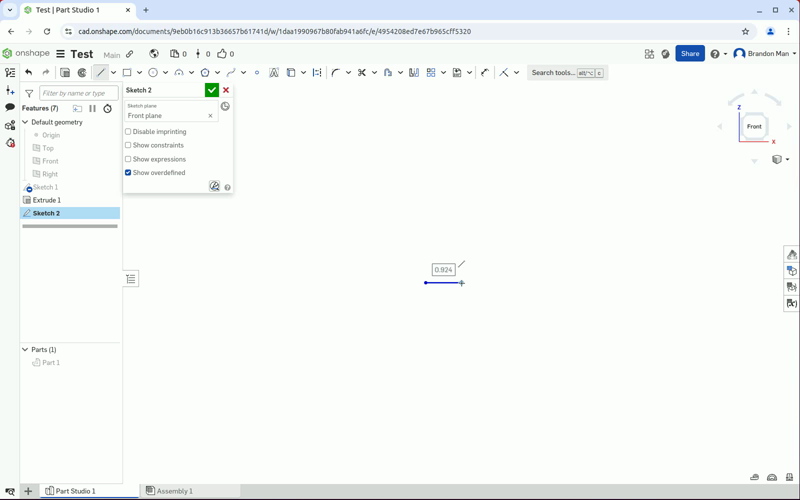
scroll(-6)
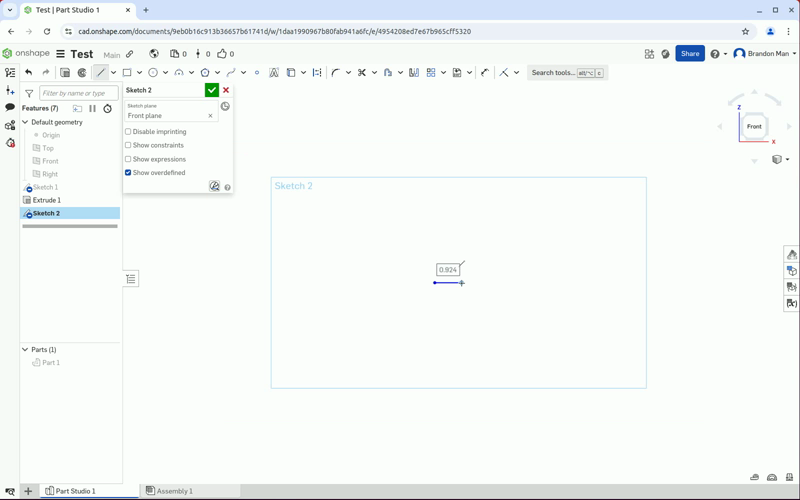
scroll(-6)
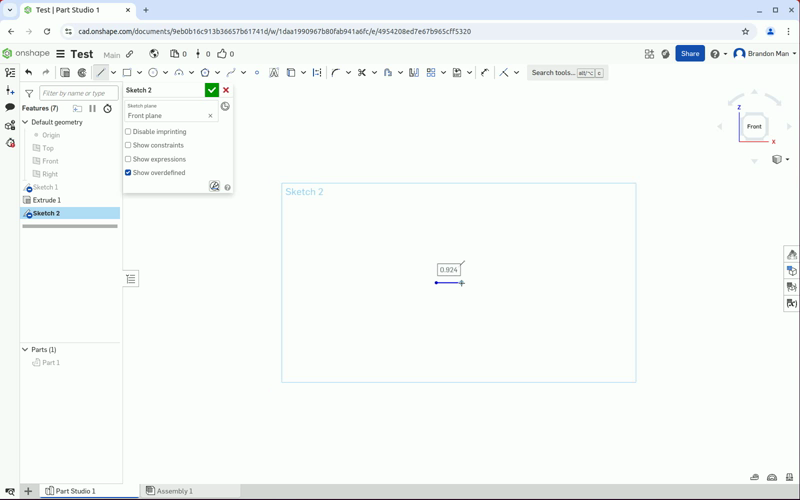
scroll(-6)
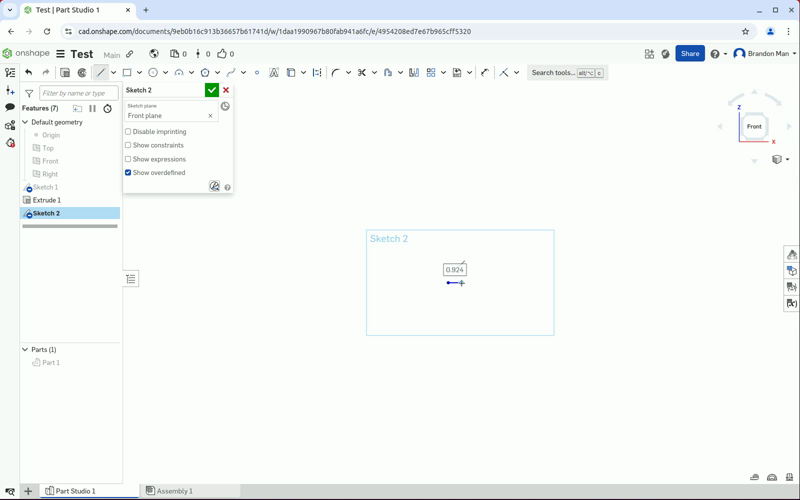
scroll(-6)
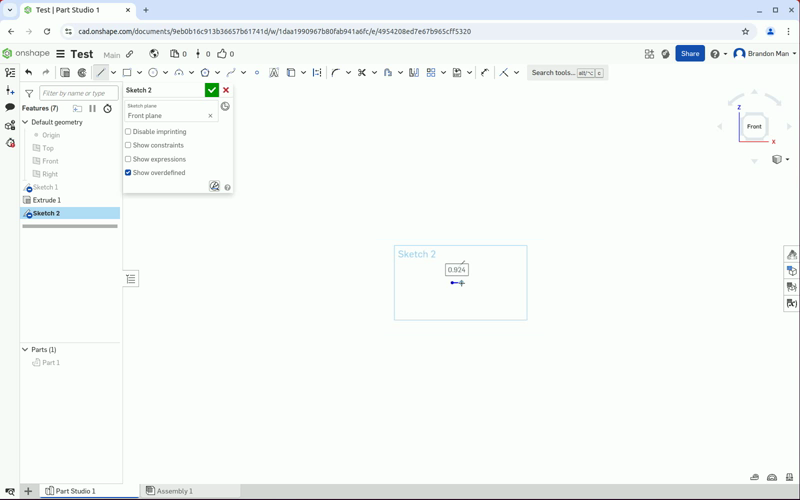
scroll(-6)
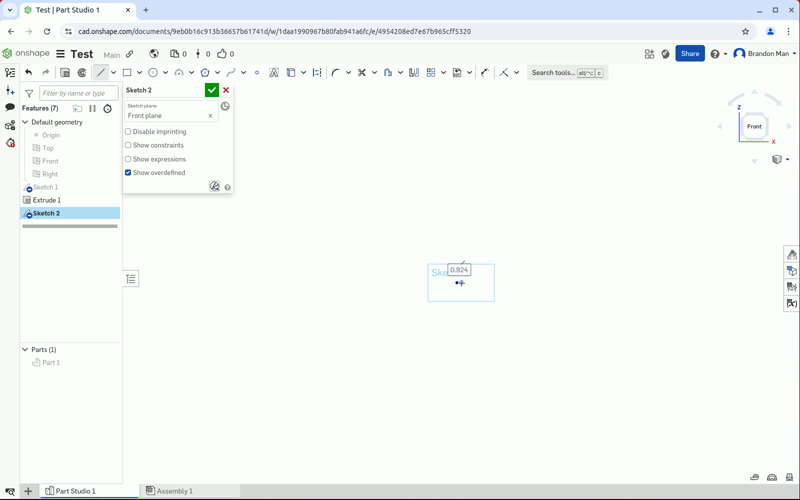
key_up(shift)
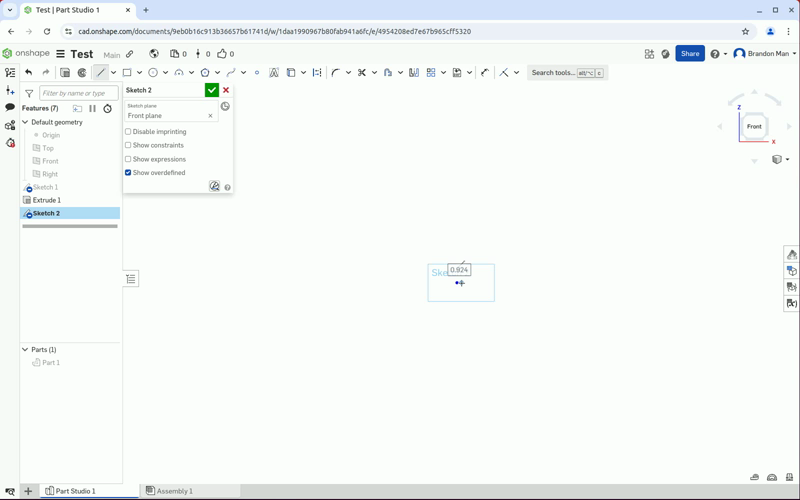
key_down(shift)
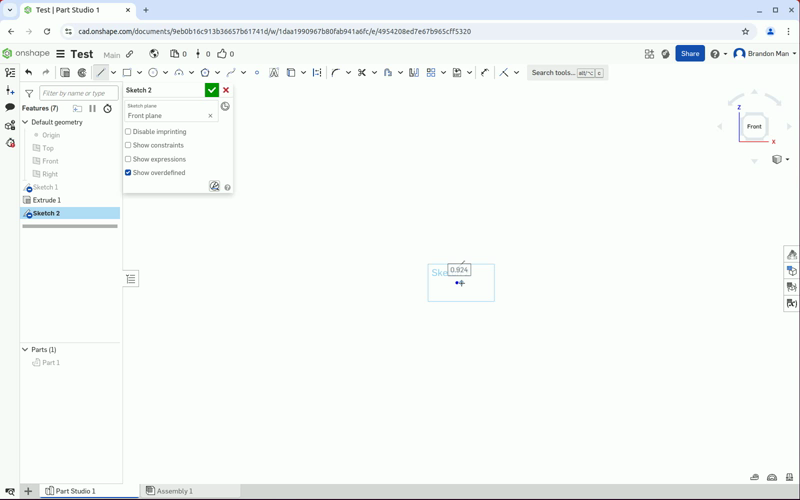
mouse_move(492, 282)
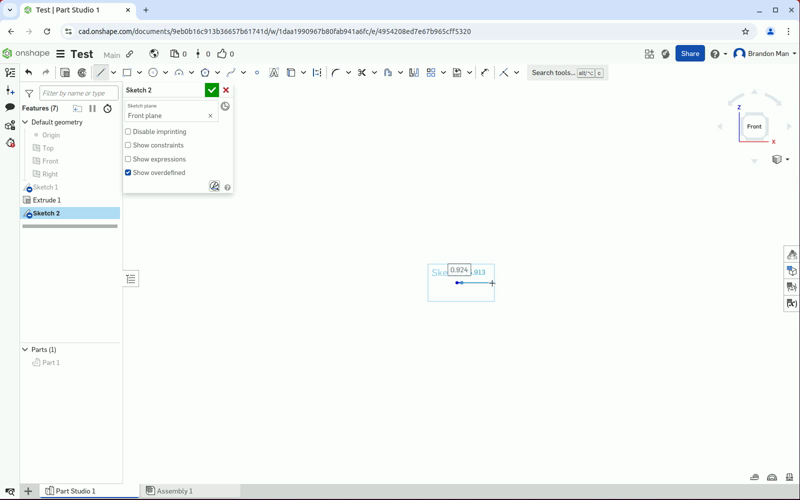
mouse_move(466, 282)
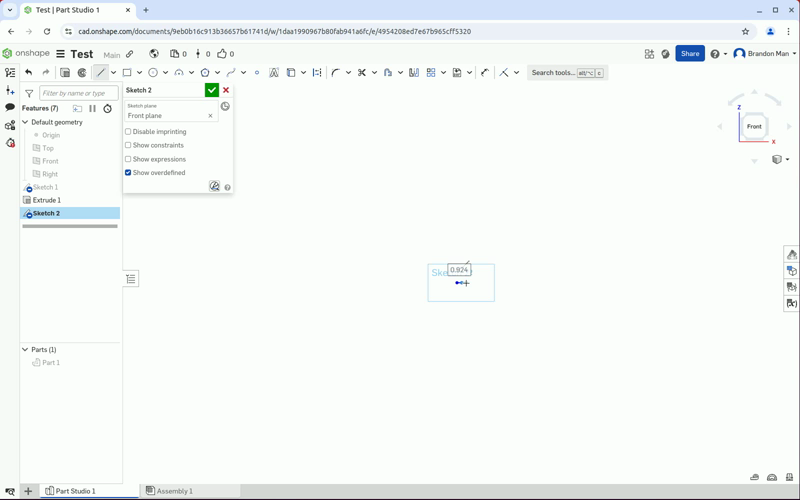
scroll(6)
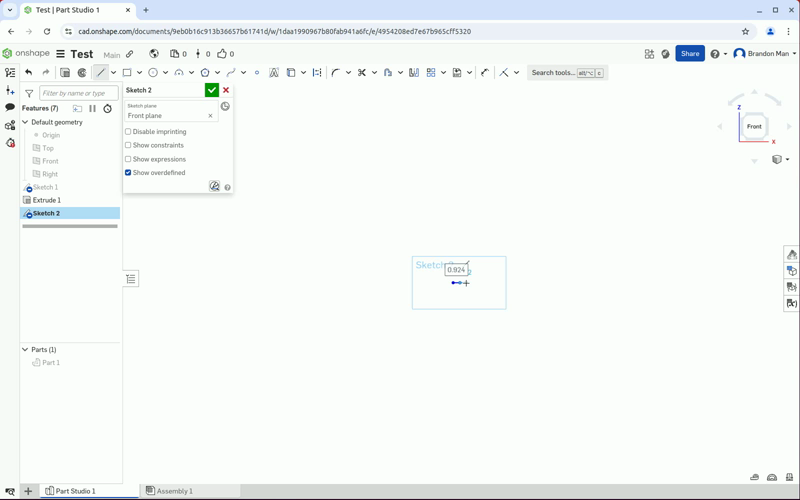
scroll(6)
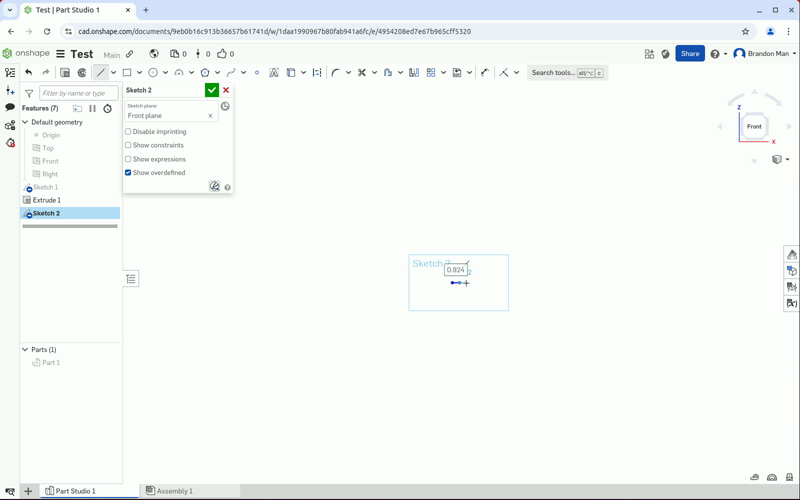
scroll(6)
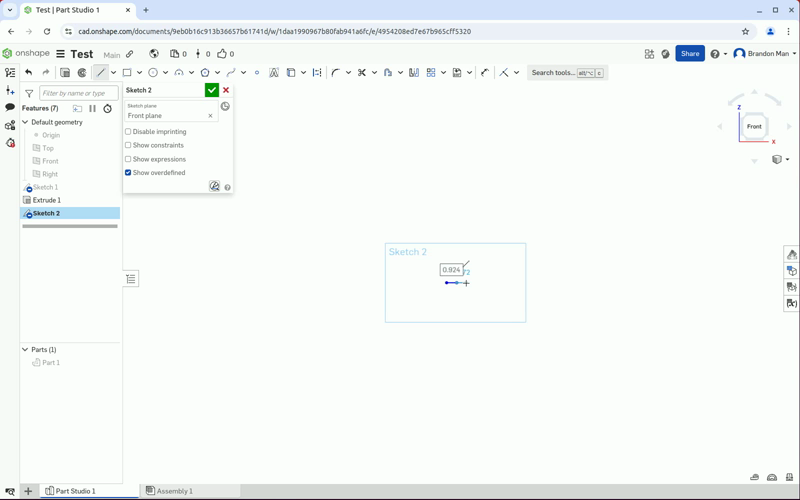
scroll(6)
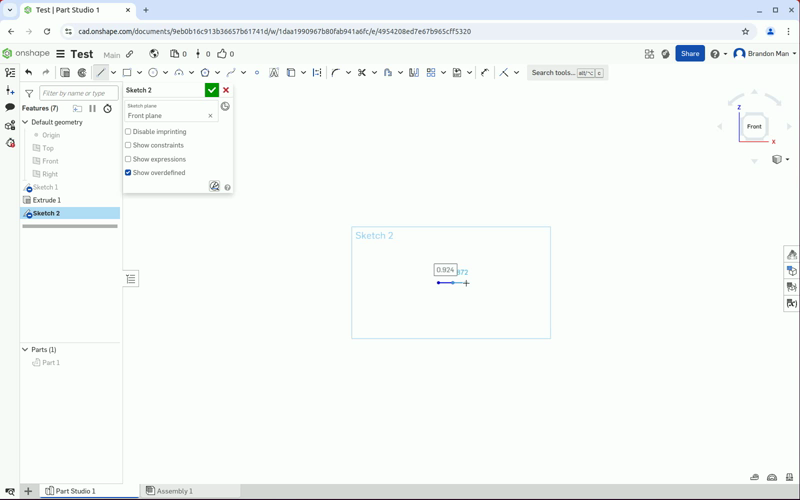
scroll(6)
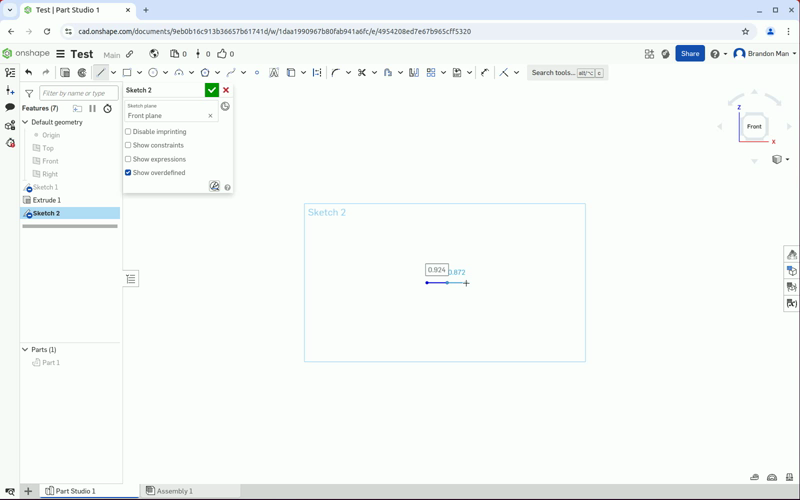
scroll(6)
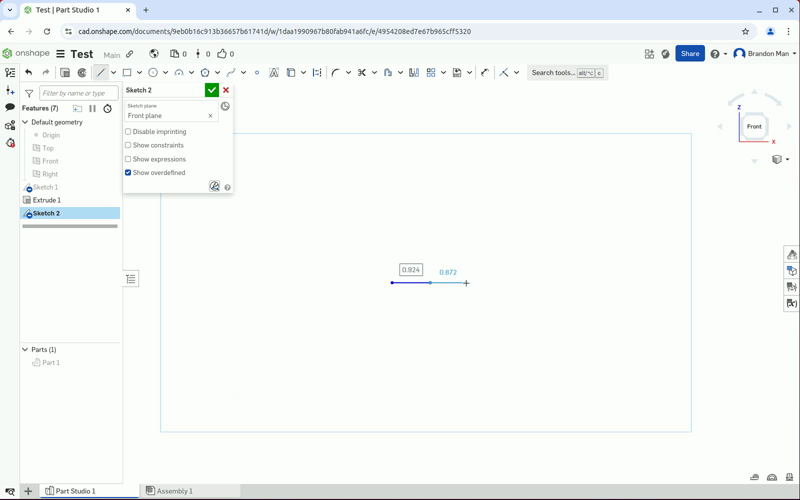
scroll(6)
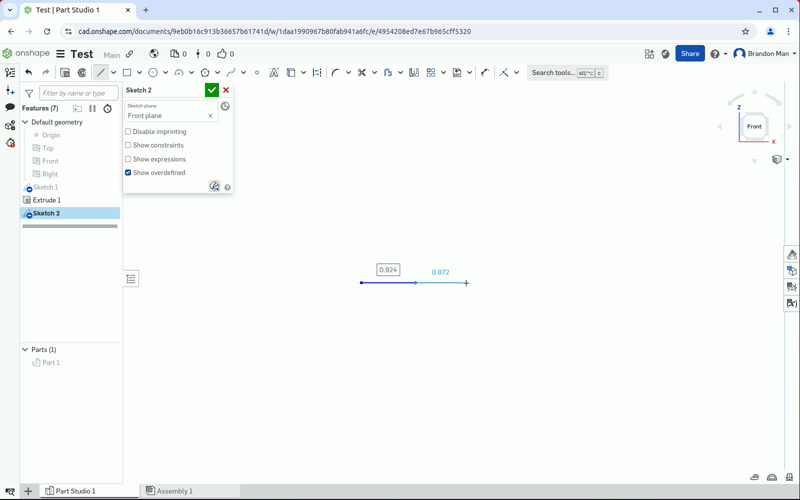
click(466, 282)
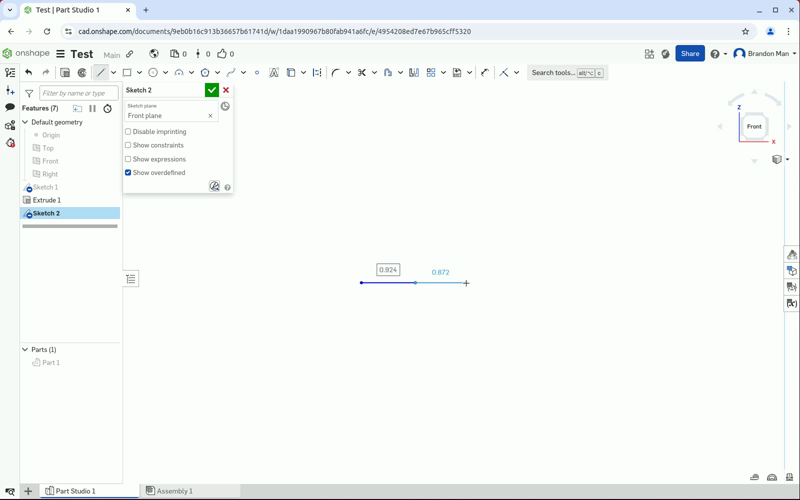
scroll(-6)
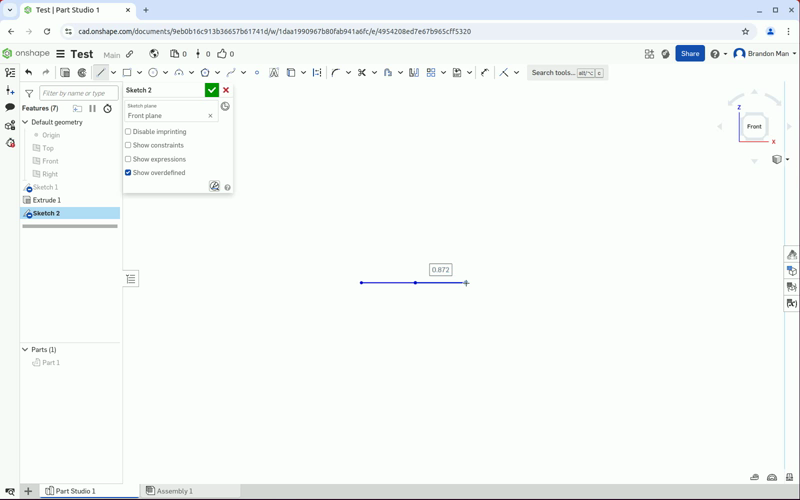
scroll(-6)
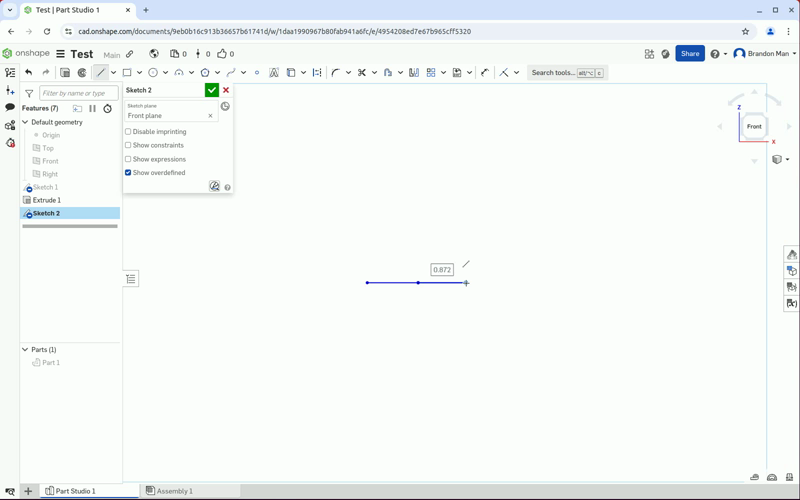
scroll(-6)
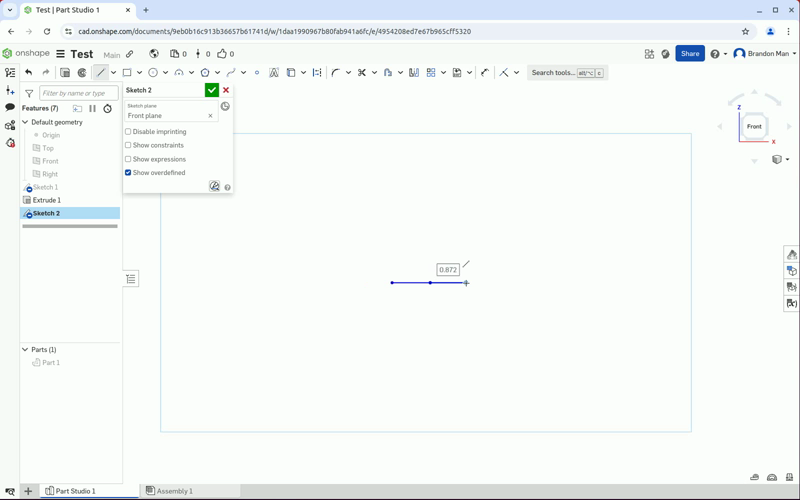
scroll(-6)
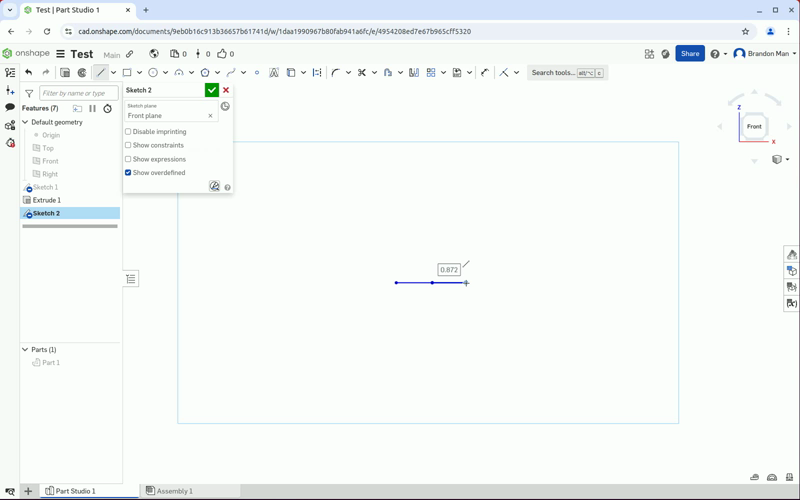
scroll(-6)
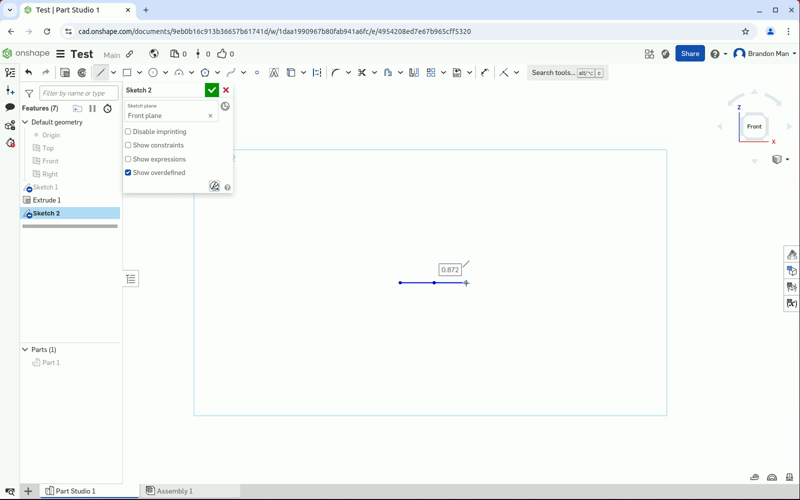
scroll(-6)
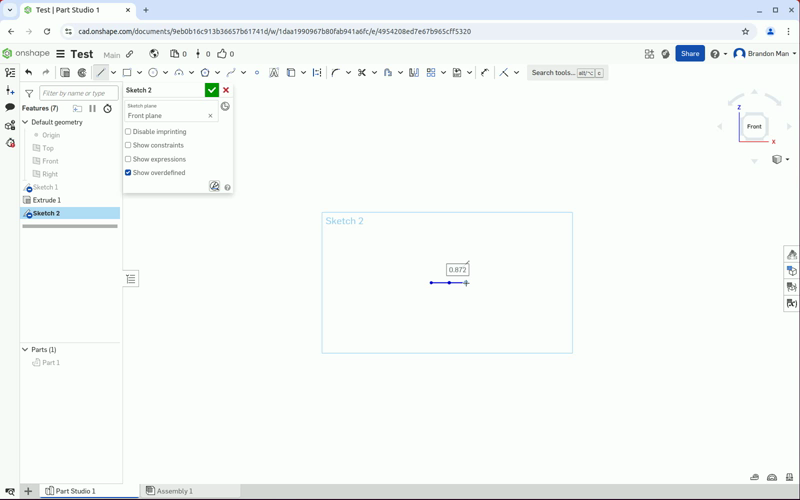
scroll(-6)
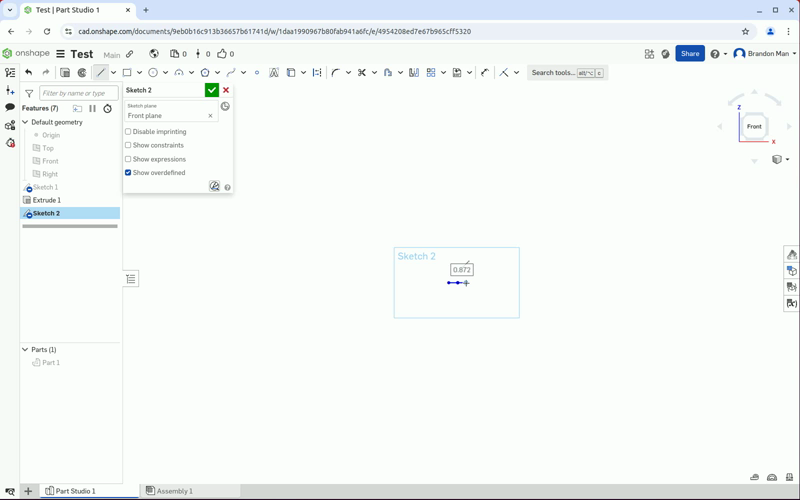
key_up(shift)
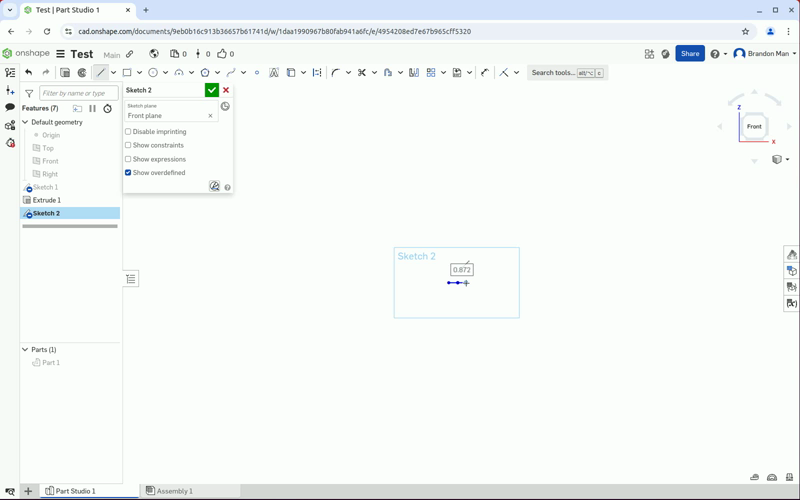
key_down(shift)
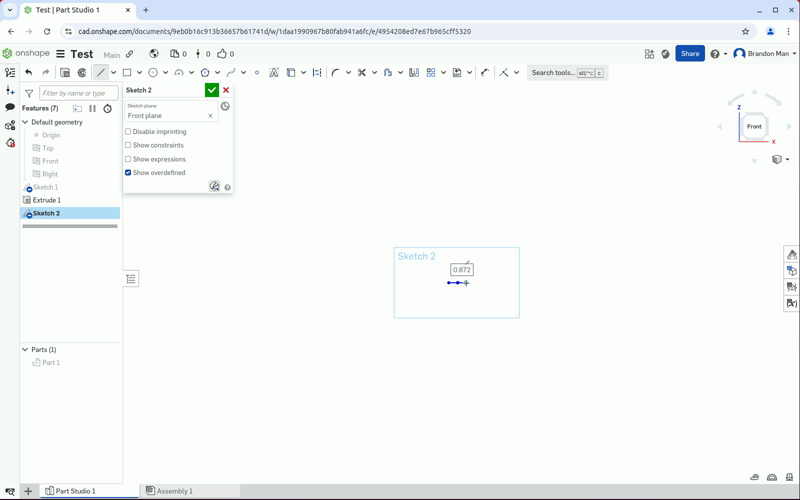
mouse_move(496, 282)
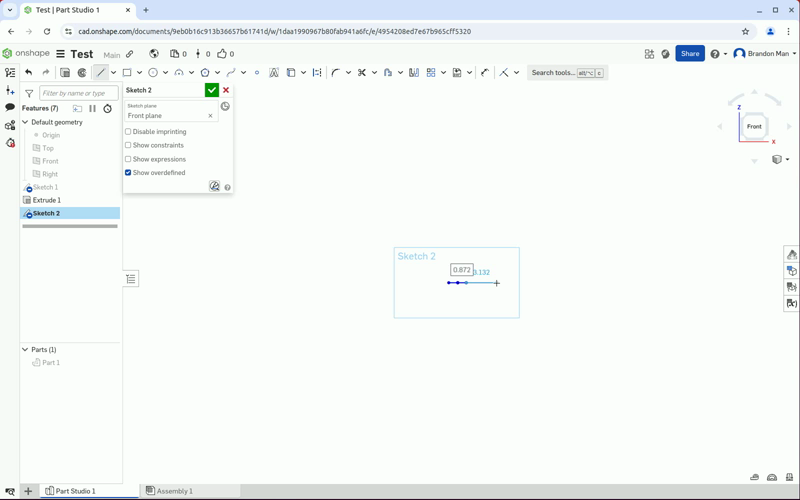
mouse_move(466, 281)
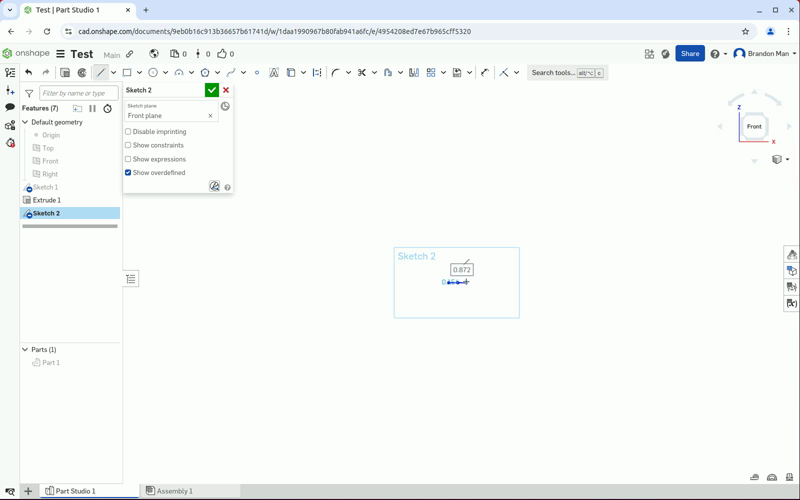
scroll(6)
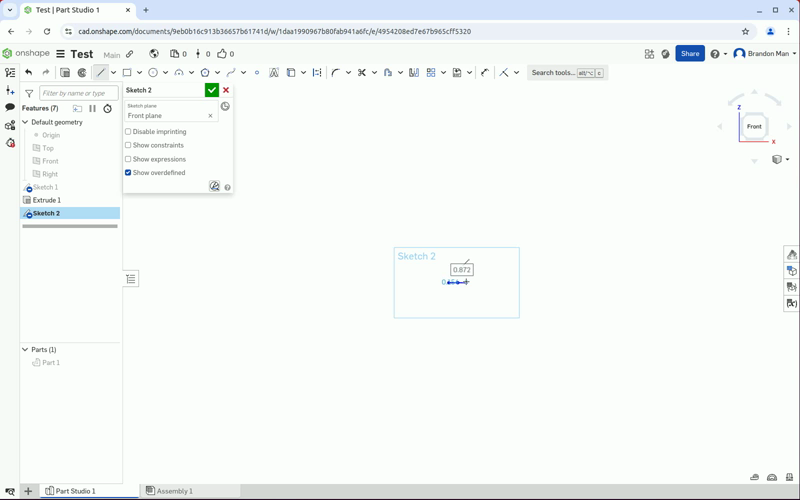
scroll(6)
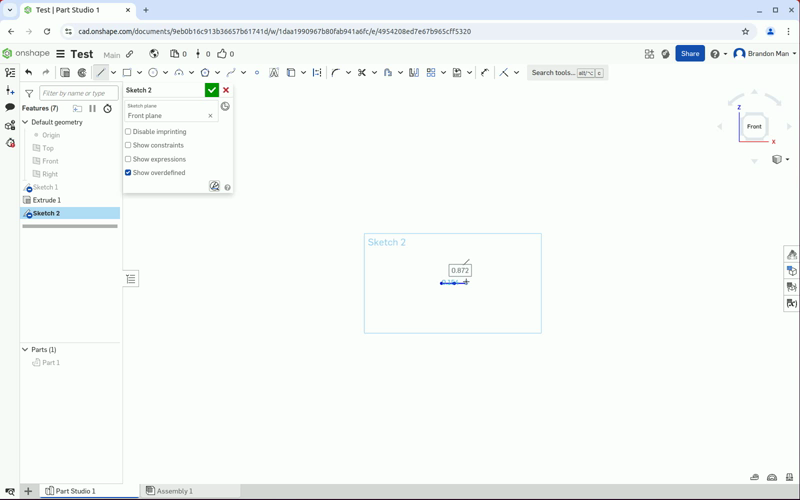
scroll(6)
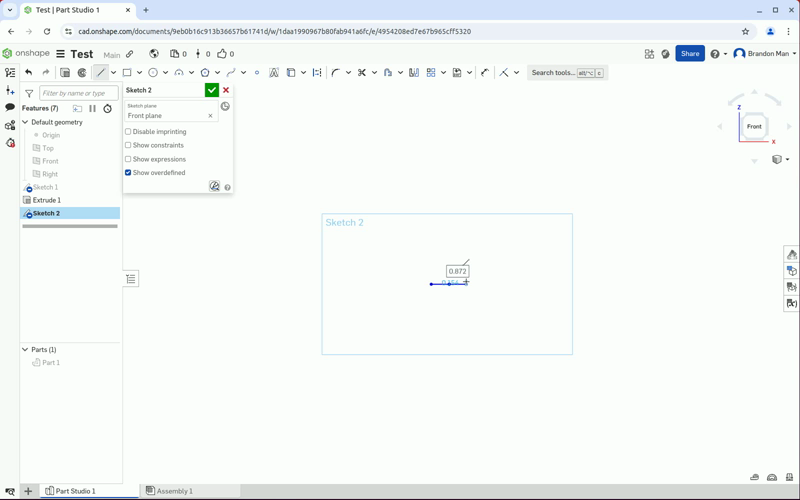
scroll(6)
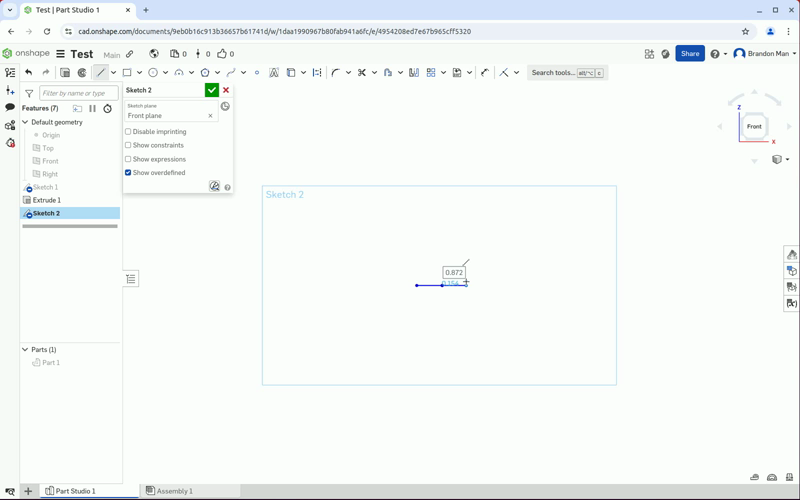
scroll(6)
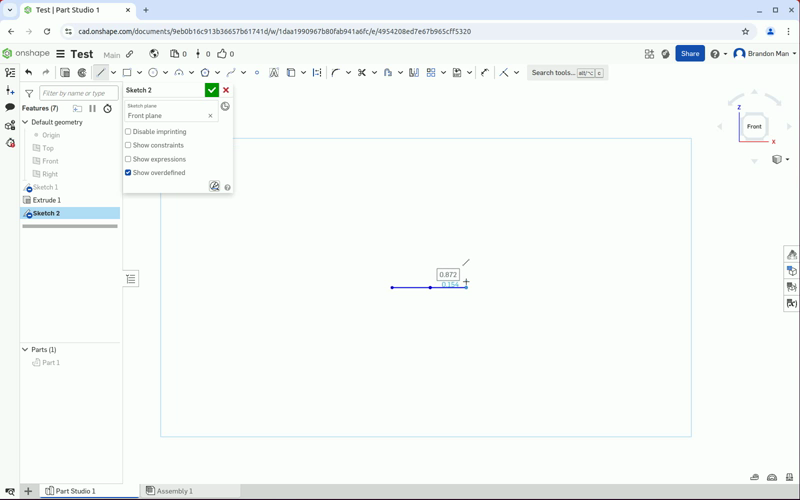
scroll(6)
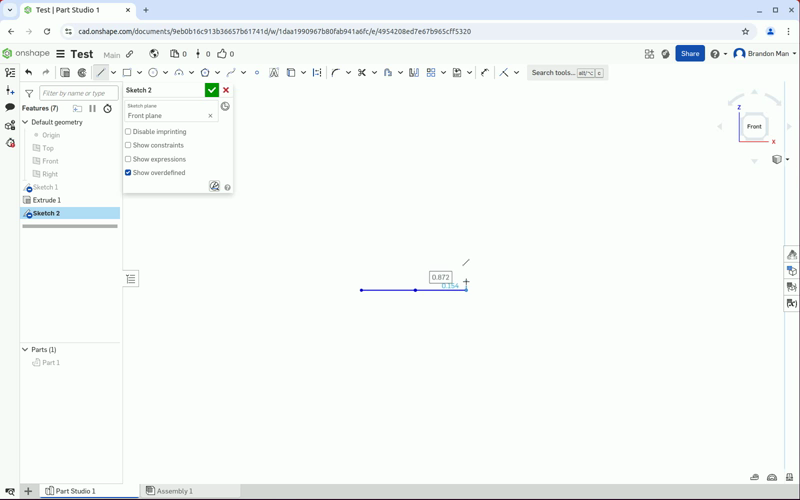
scroll(6)
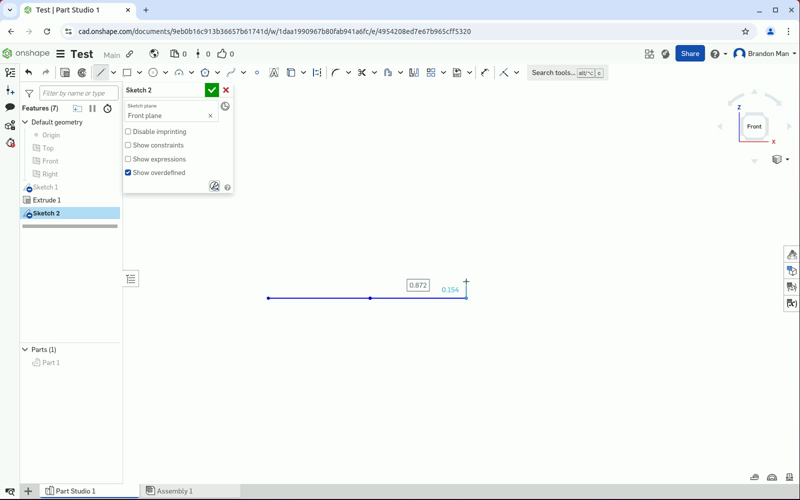
click(466, 281)
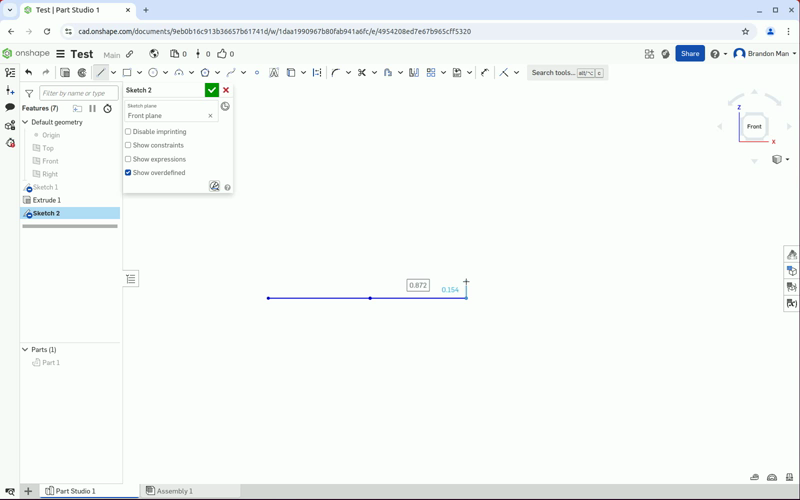
scroll(-6)
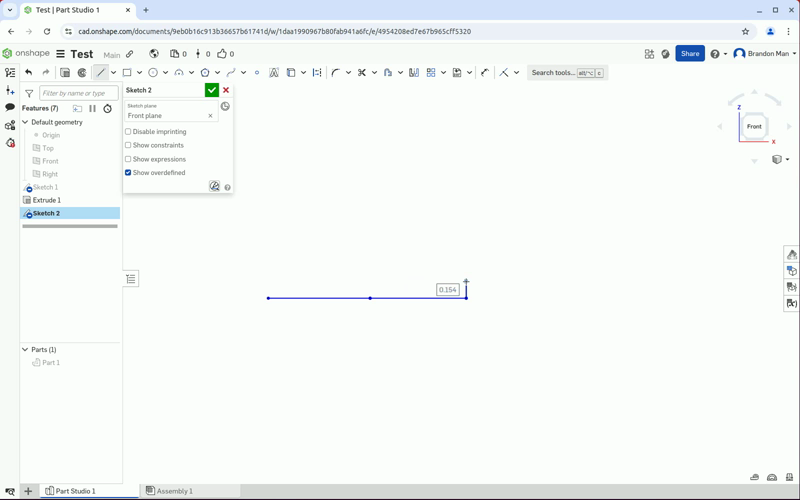
scroll(-6)
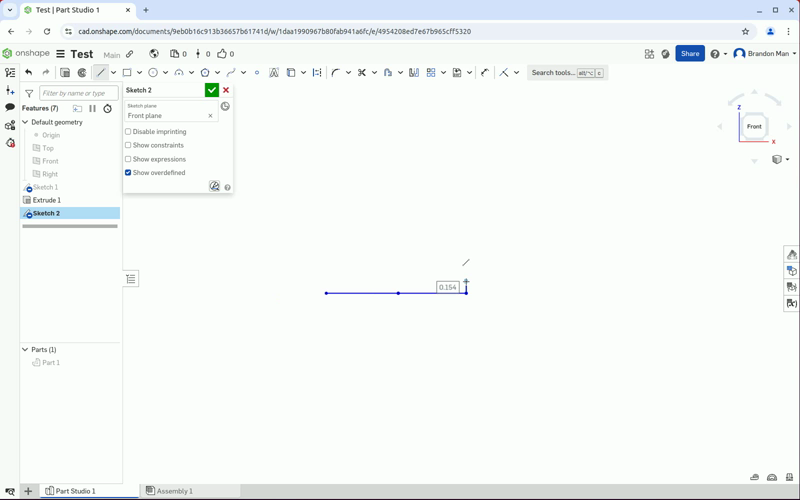
scroll(-6)
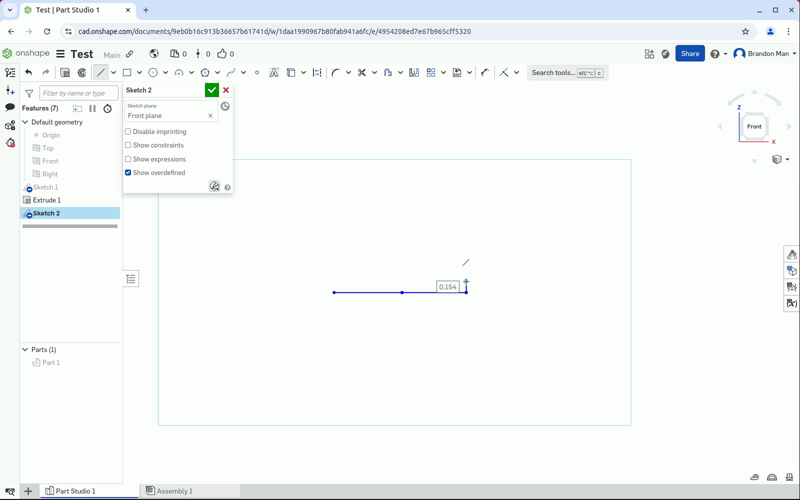
scroll(-6)
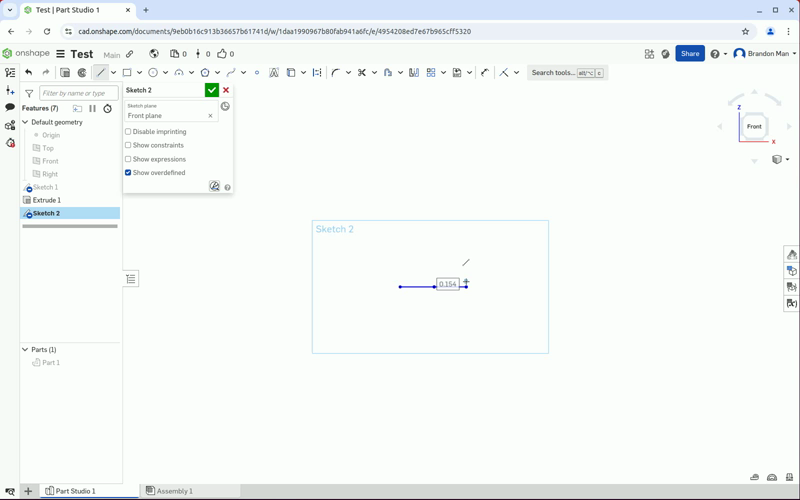
scroll(-6)
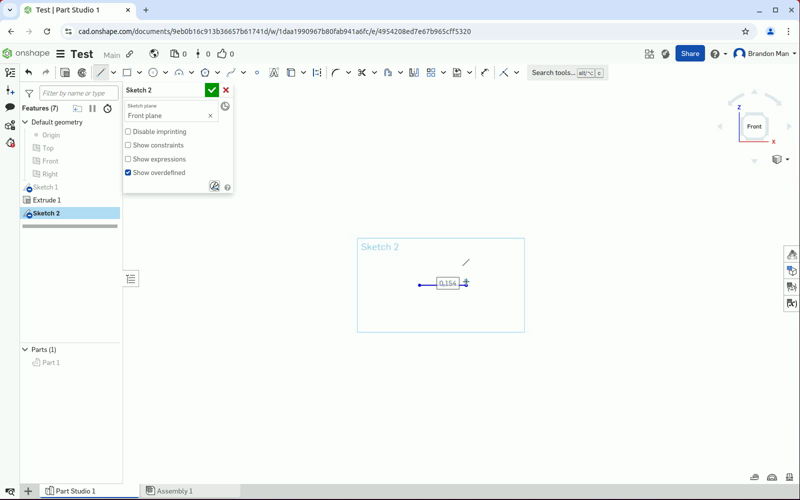
scroll(-6)
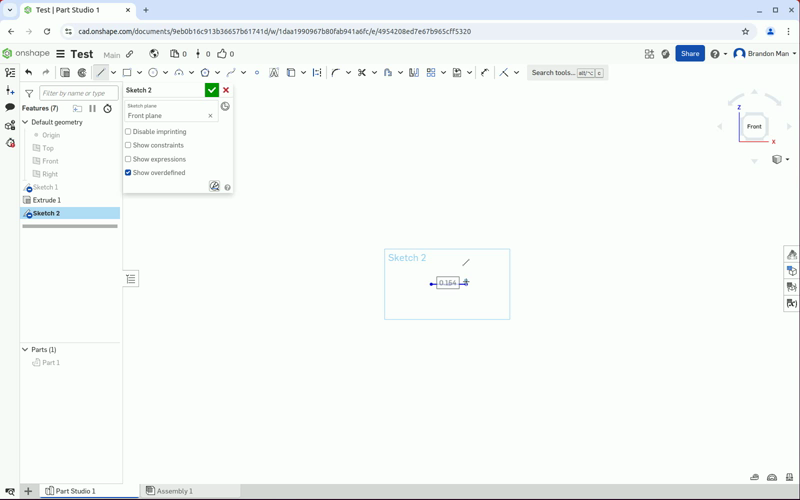
scroll(-6)
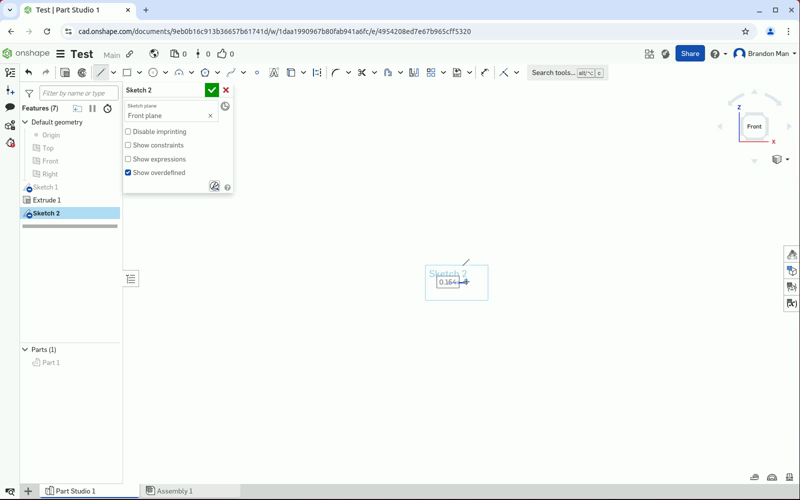
key_up(shift)
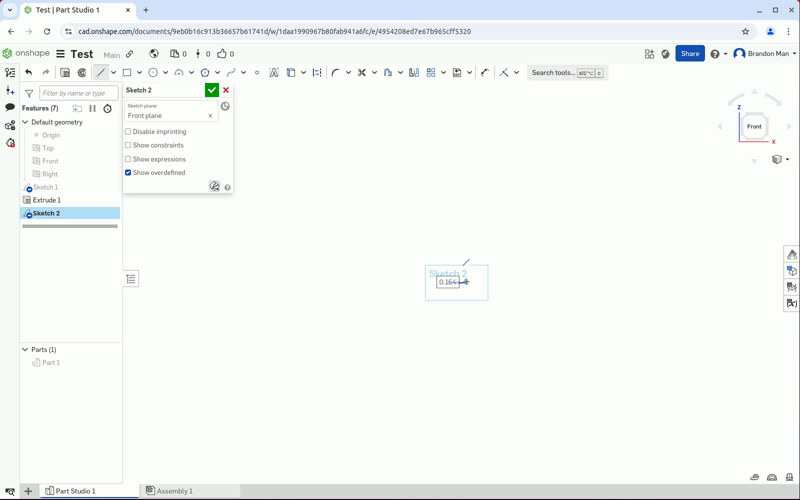
mouse_move(496, 281)
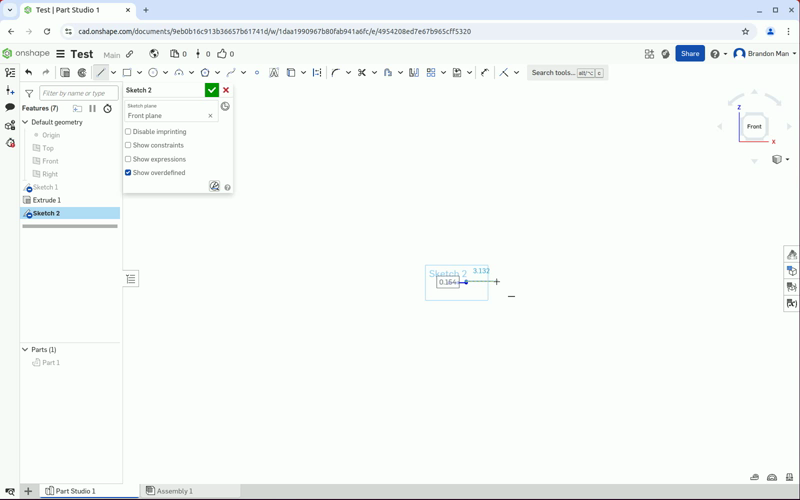
key_down(shift)
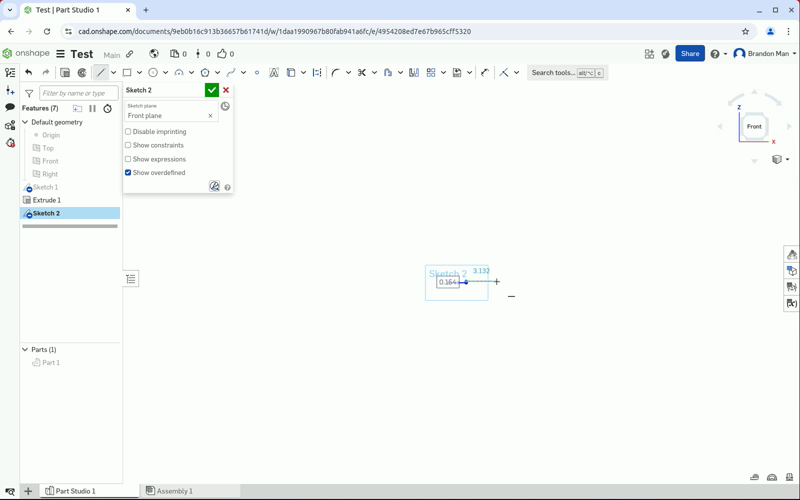
mouse_move(457, 282)
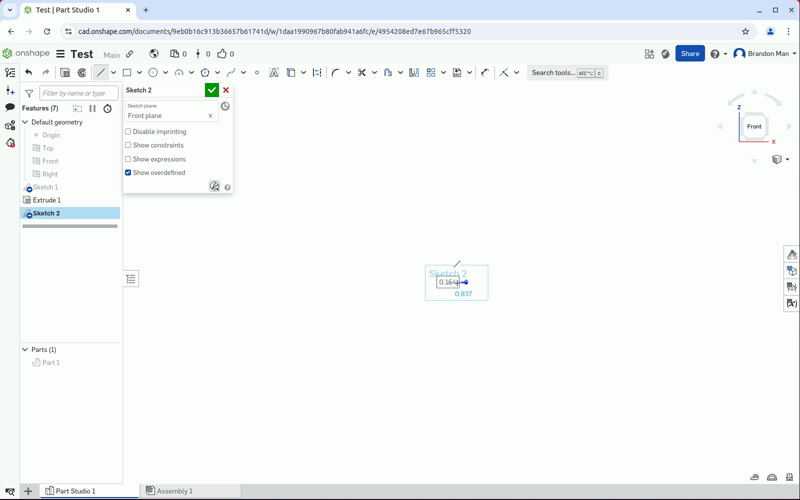
key_up(shift)
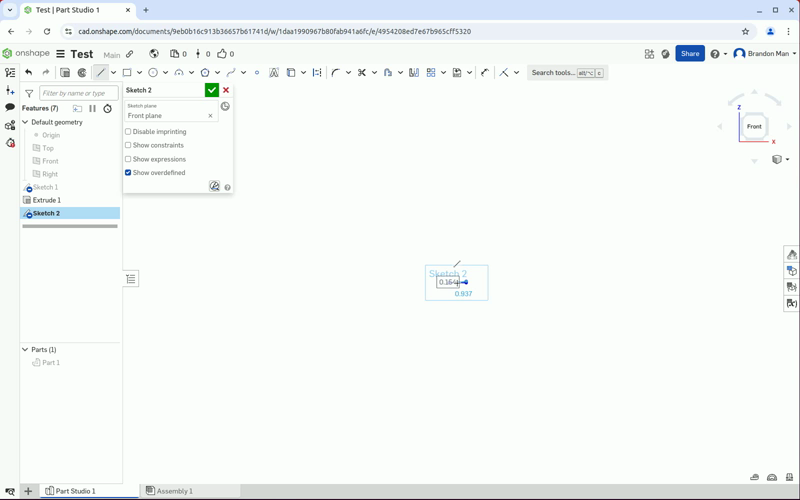
click(457, 282)
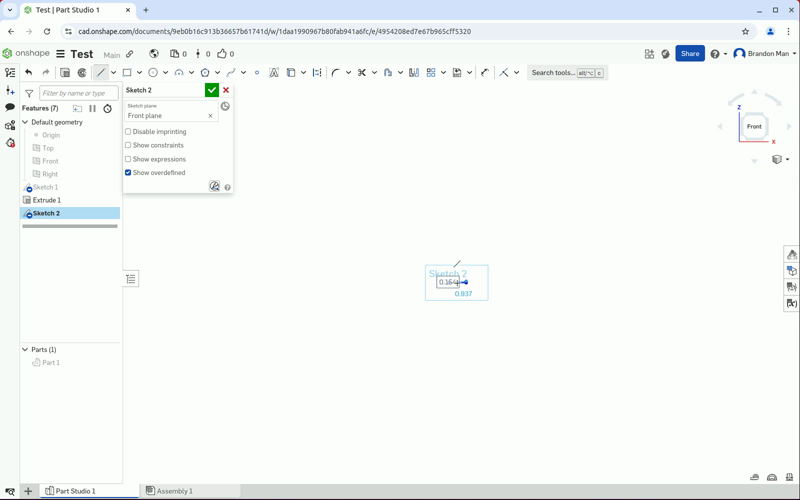
key(esc)
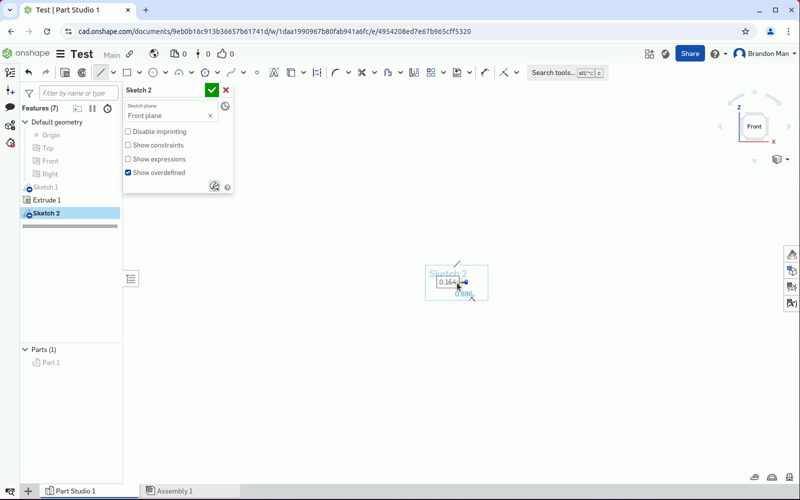
mouse_move(461, 282)
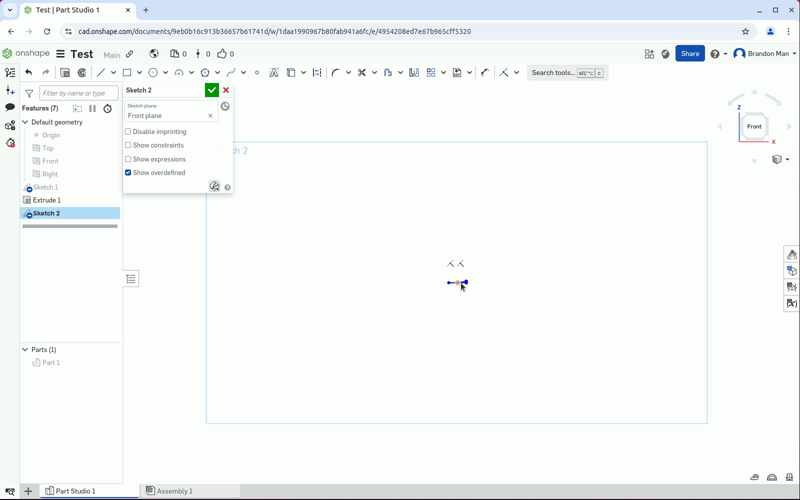
scroll(6)
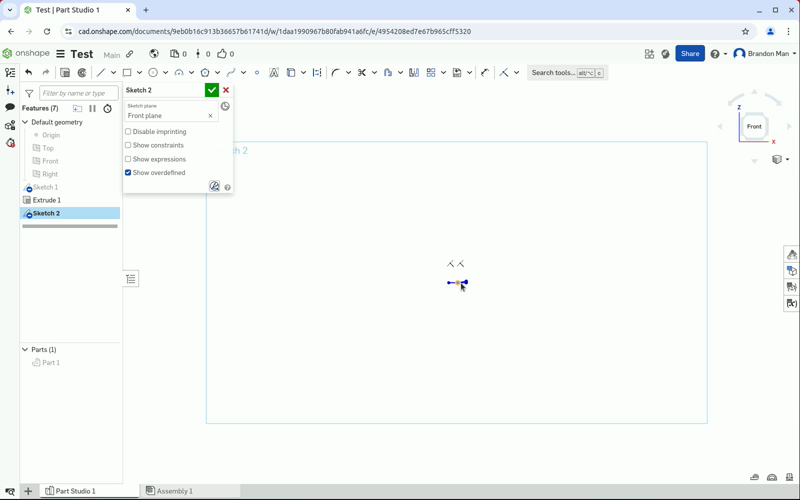
scroll(6)
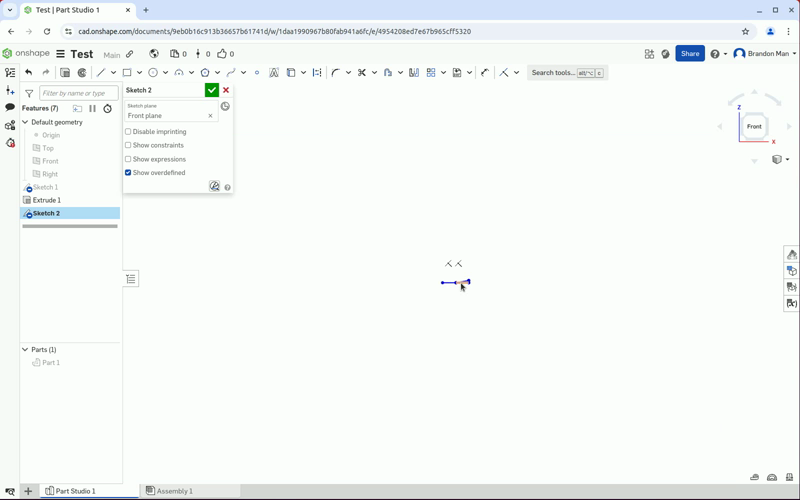
scroll(6)
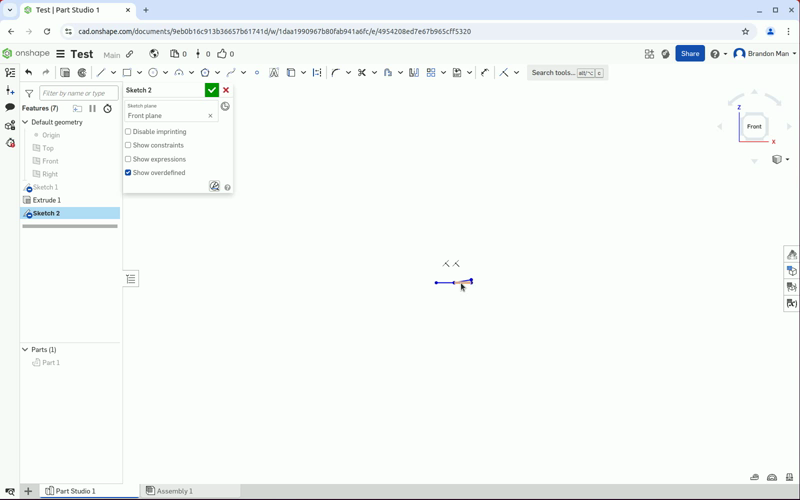
scroll(6)
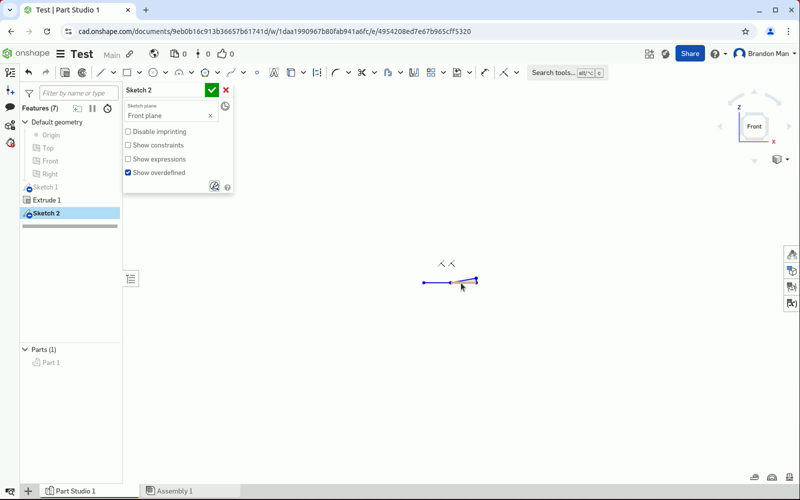
scroll(6)
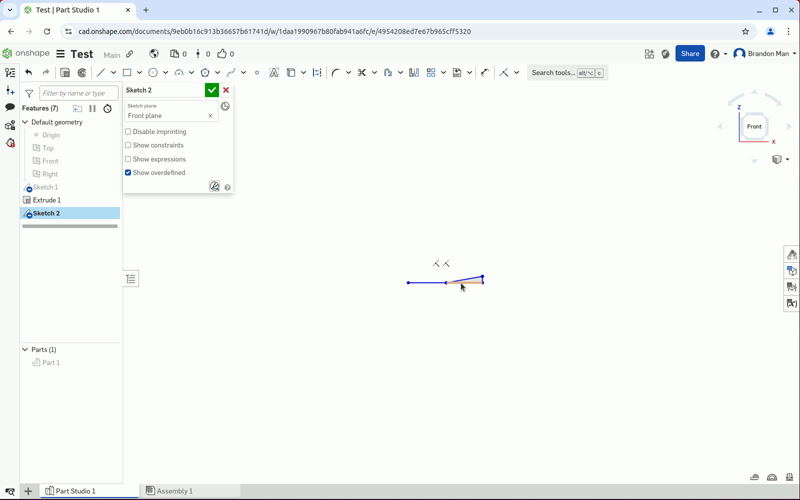
scroll(6)
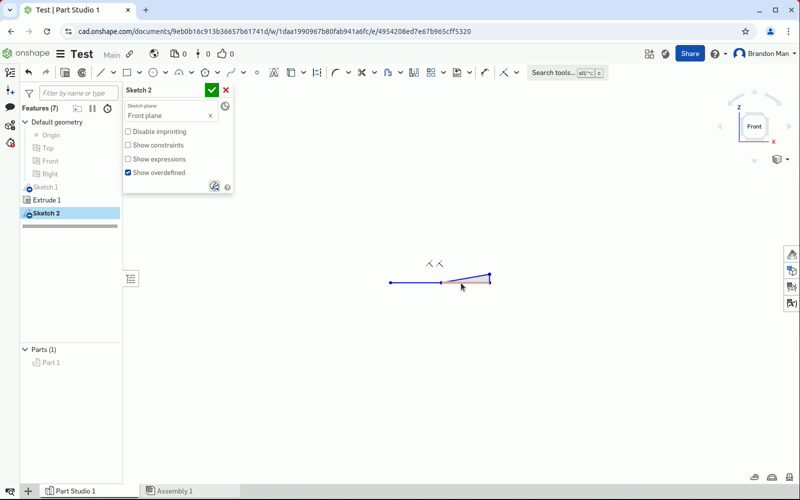
scroll(6)
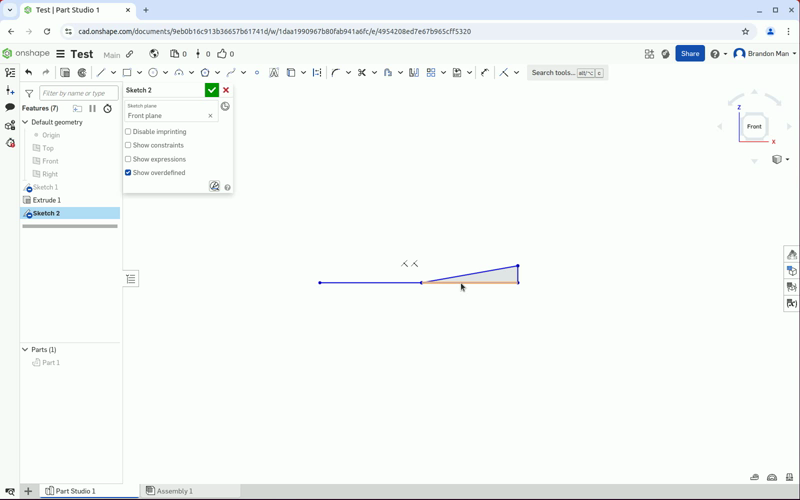
click(461, 282)
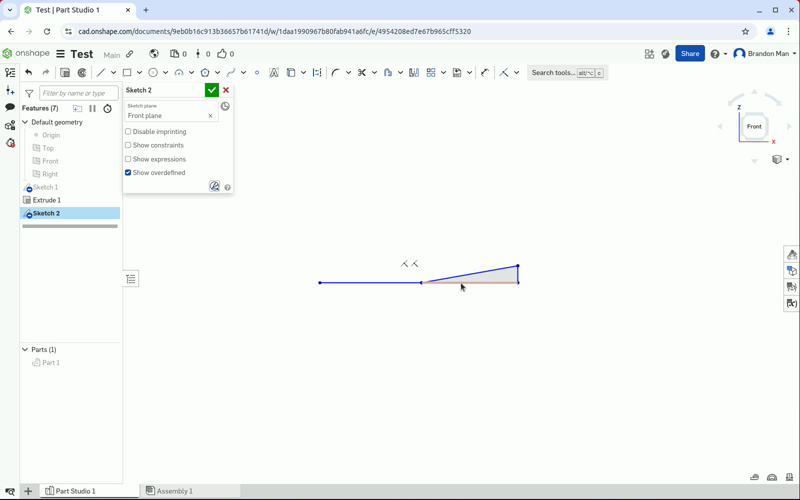
scroll(-6)
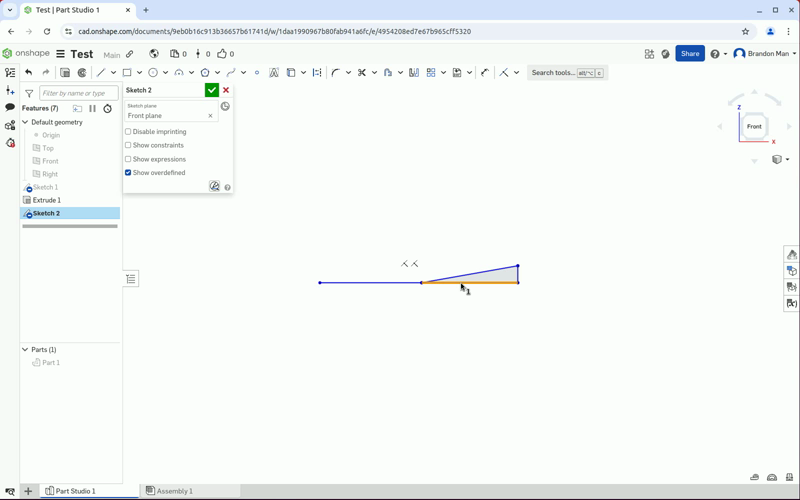
scroll(-6)
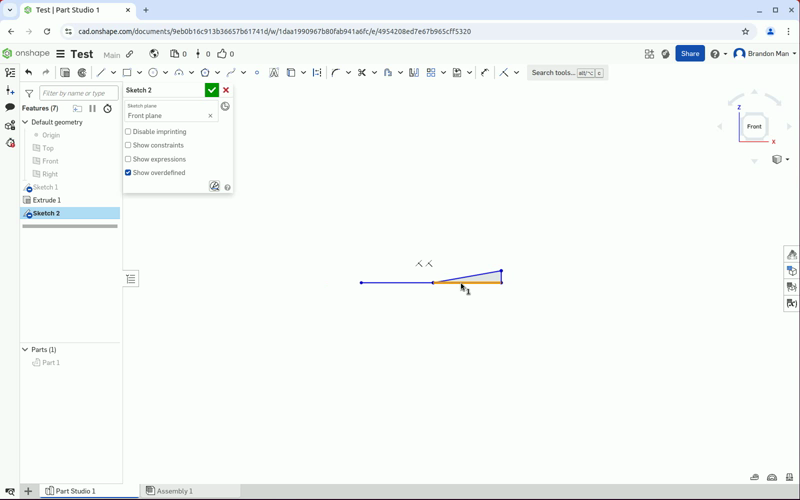
scroll(-6)
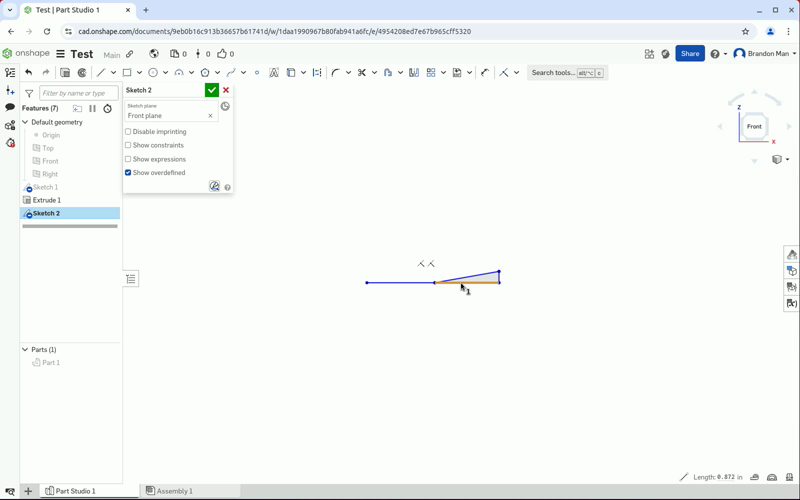
scroll(-6)
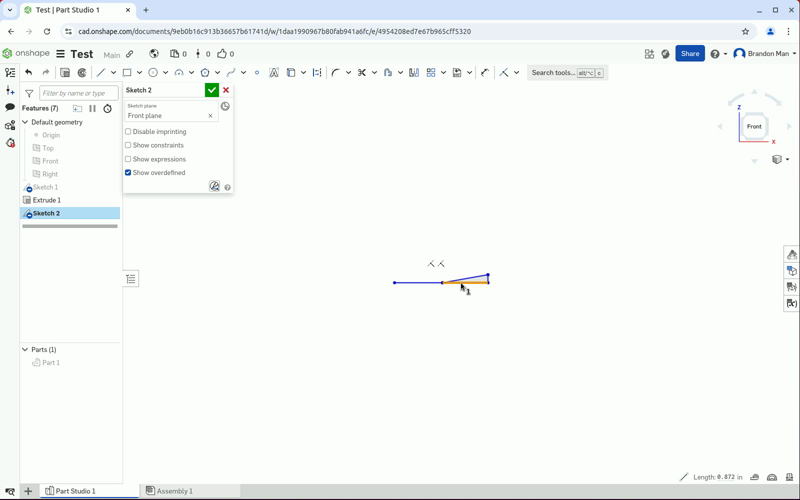
scroll(-6)
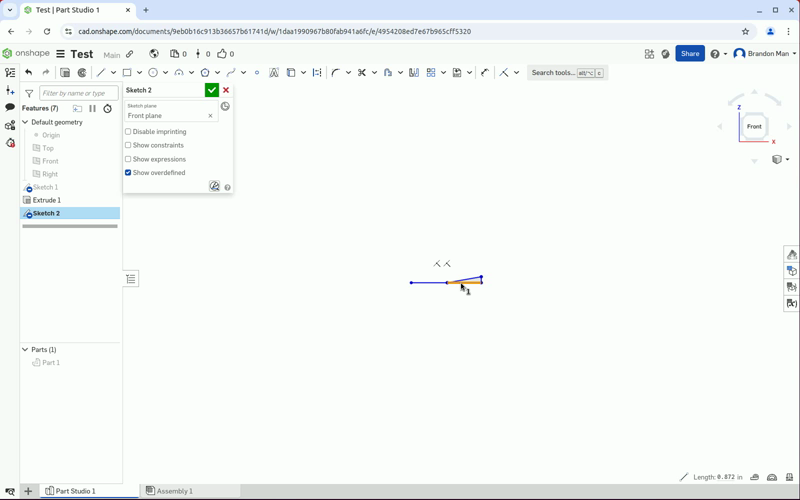
scroll(-6)
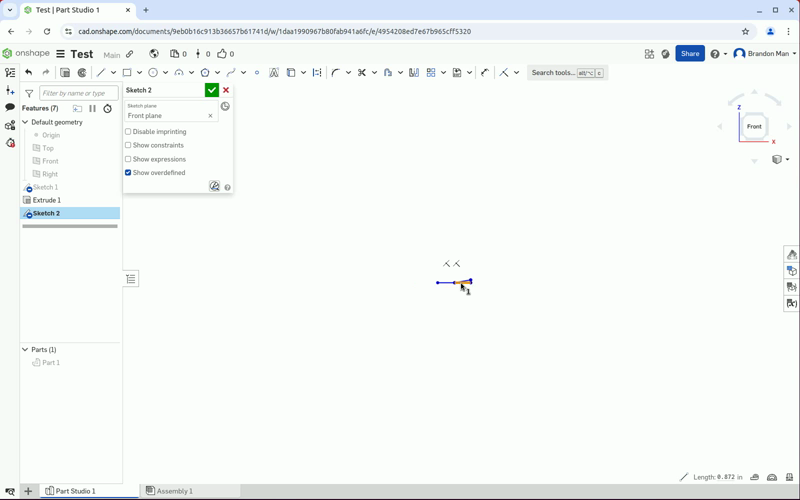
scroll(-6)
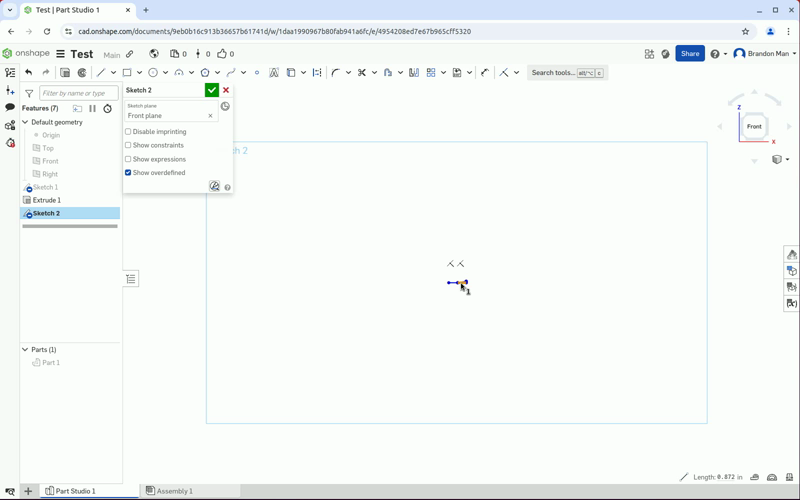
mouse_move(73, 352)
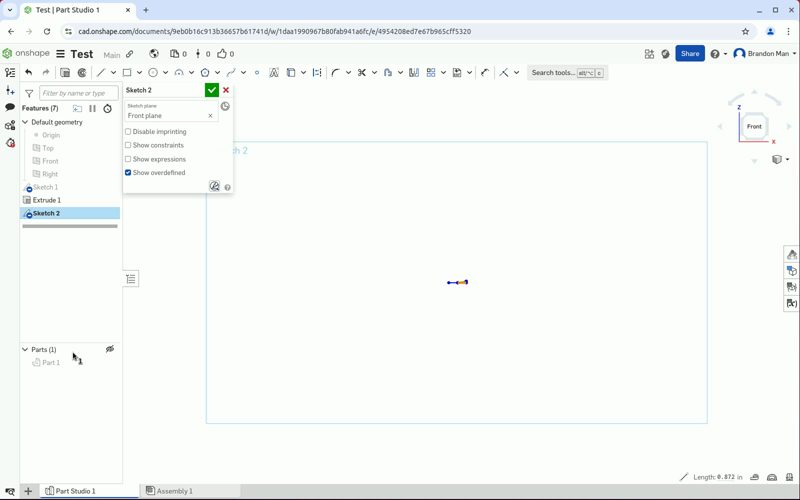
key(shift+y)
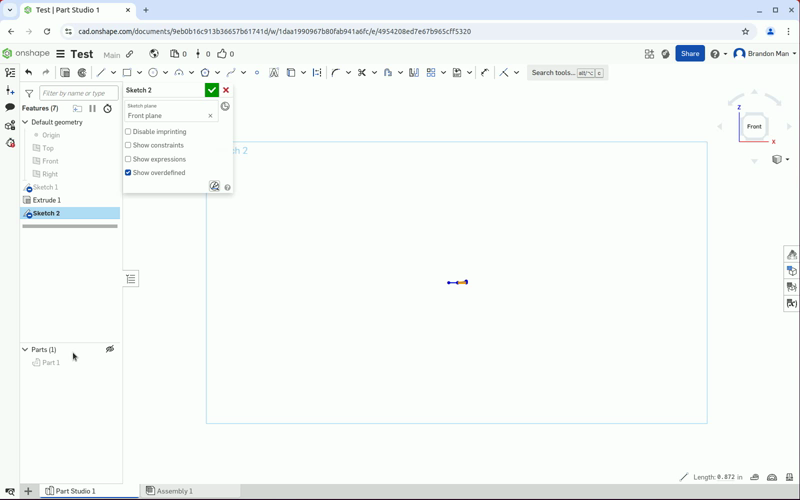
key(shift+e)
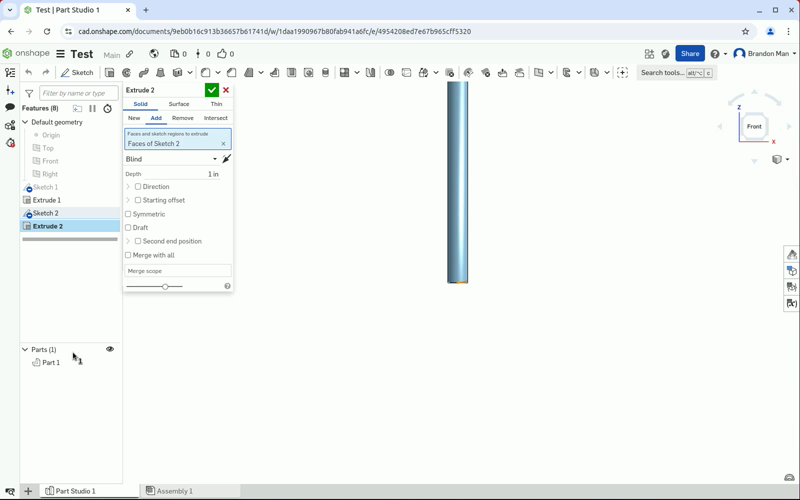
mouse_move(143, 106)
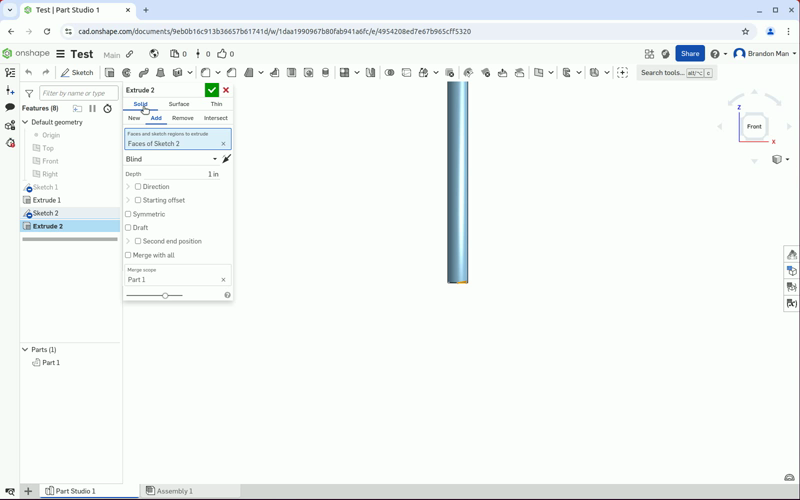
click(143, 106)
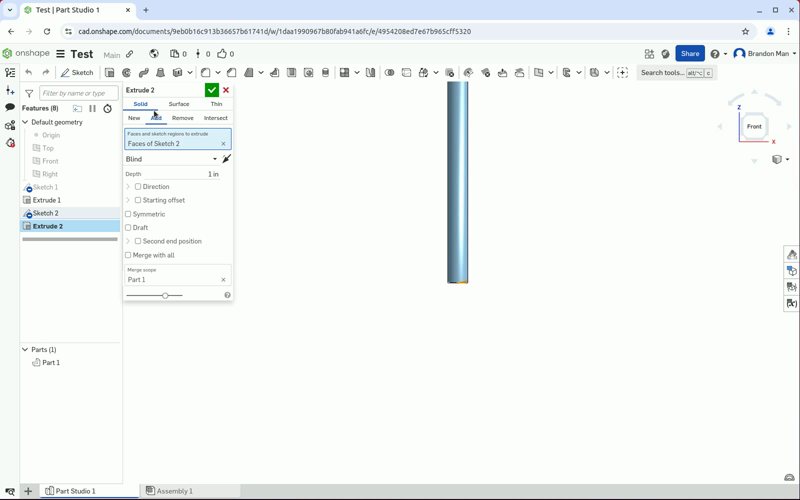
mouse_move(186, 120)
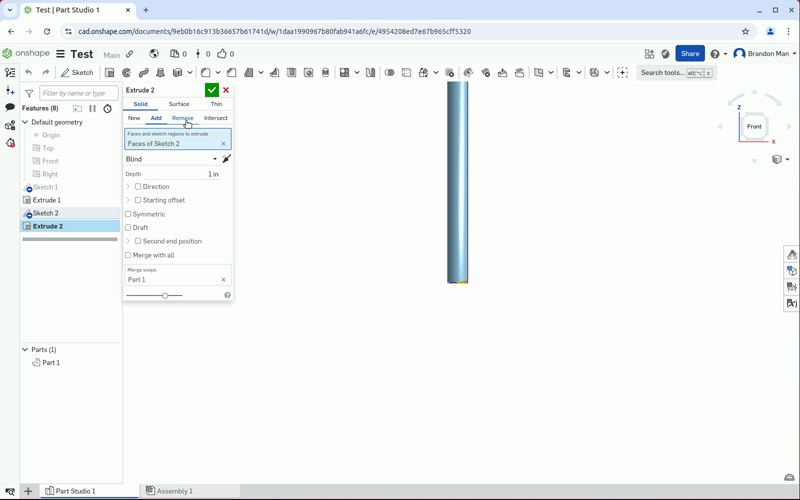
click(186, 120)
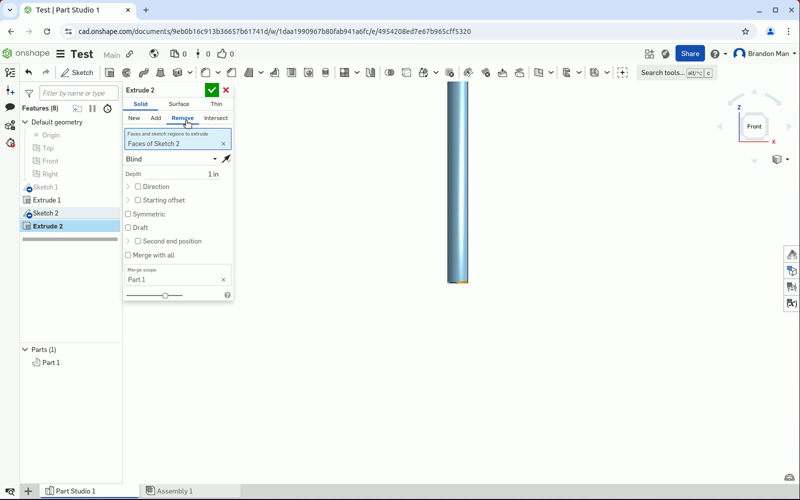
key(tab, 4)
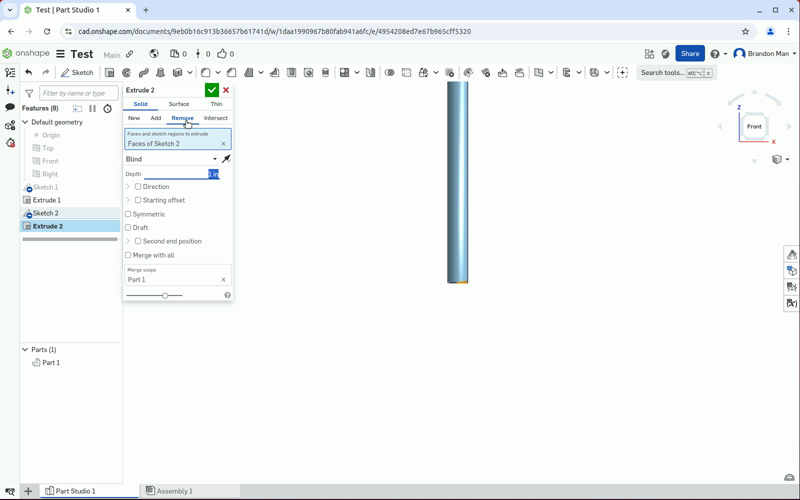
text(1.926)
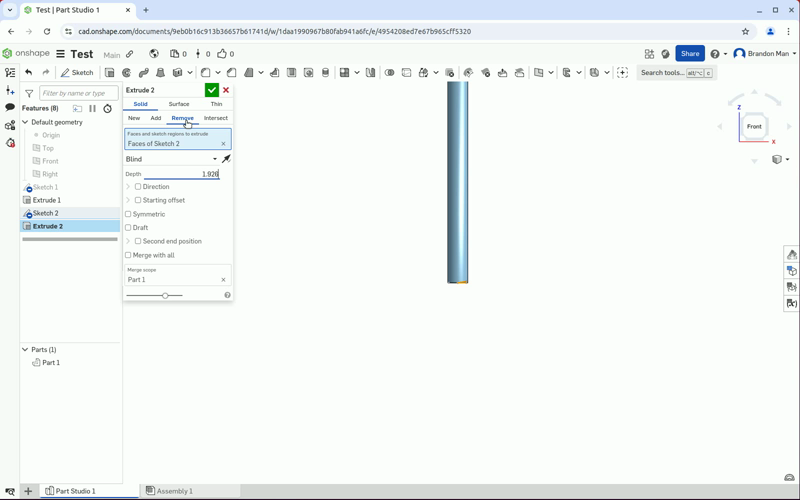
key(tab, 3)
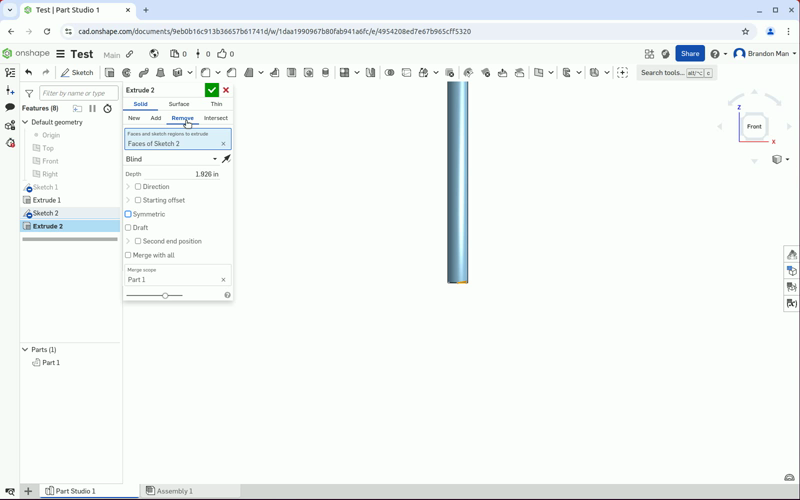
key(space)
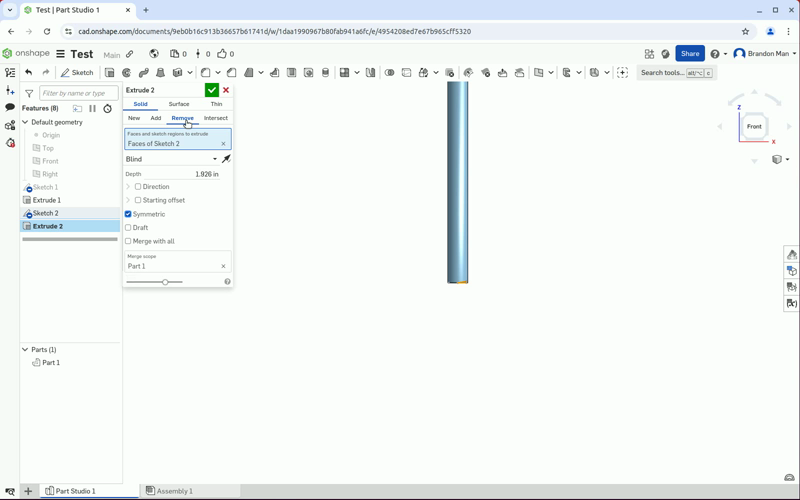
key(tab, 2)
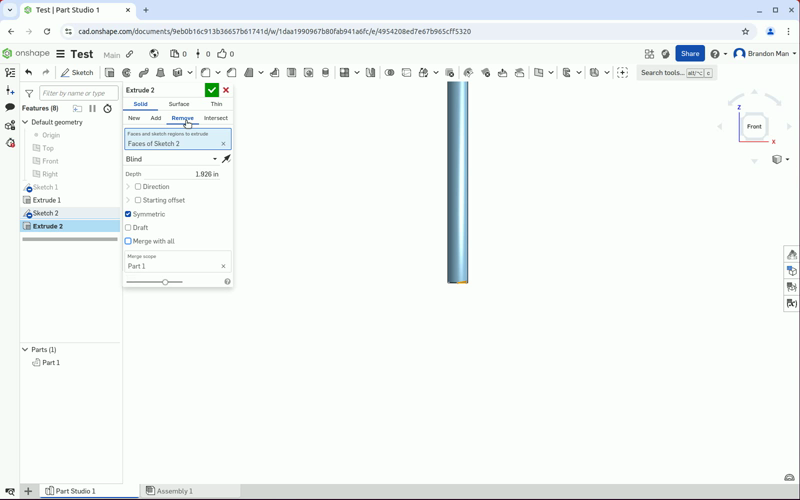
key(space)
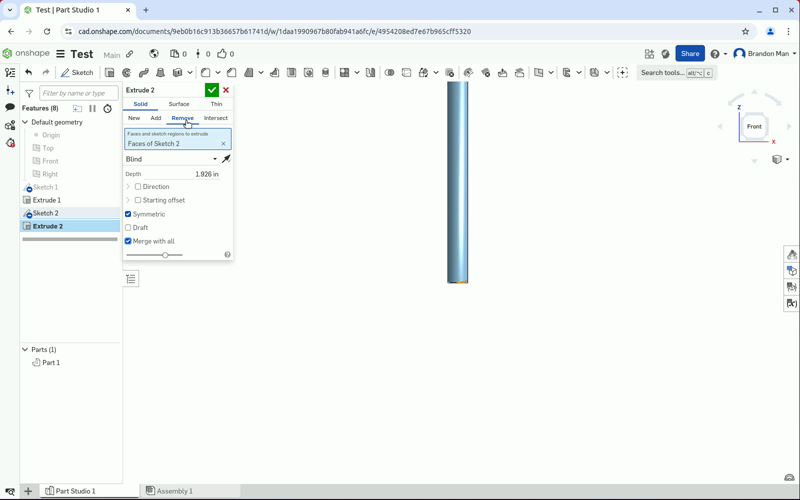
key(enter)
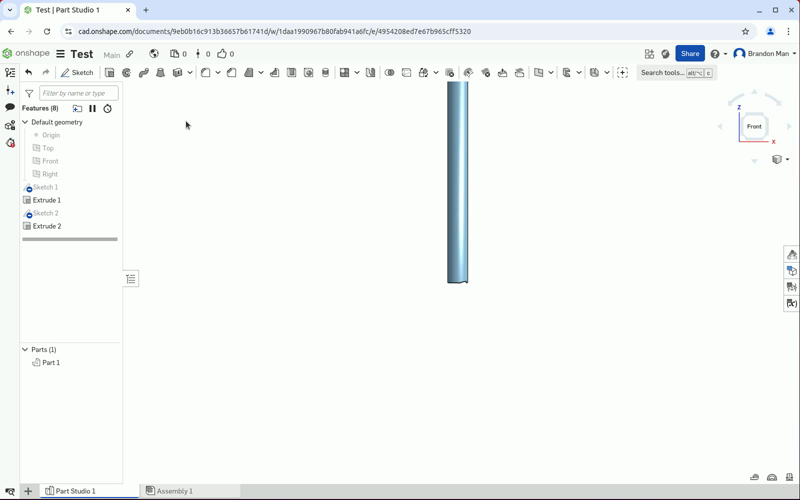
key(shift+h)
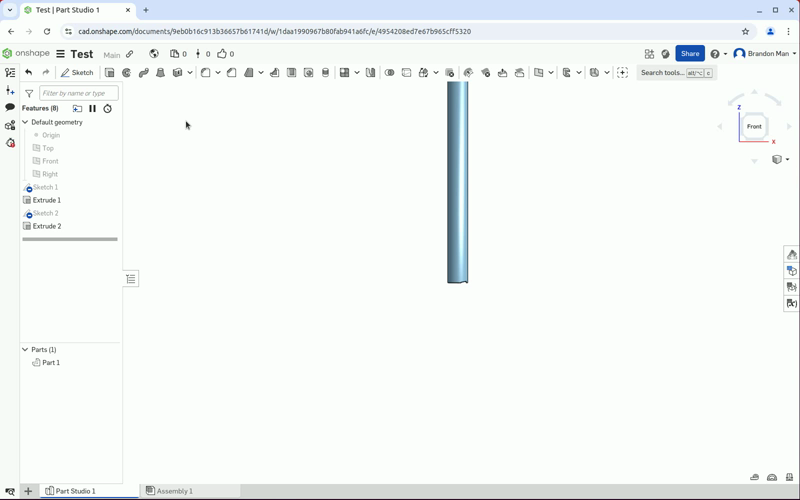
key(shift+h)
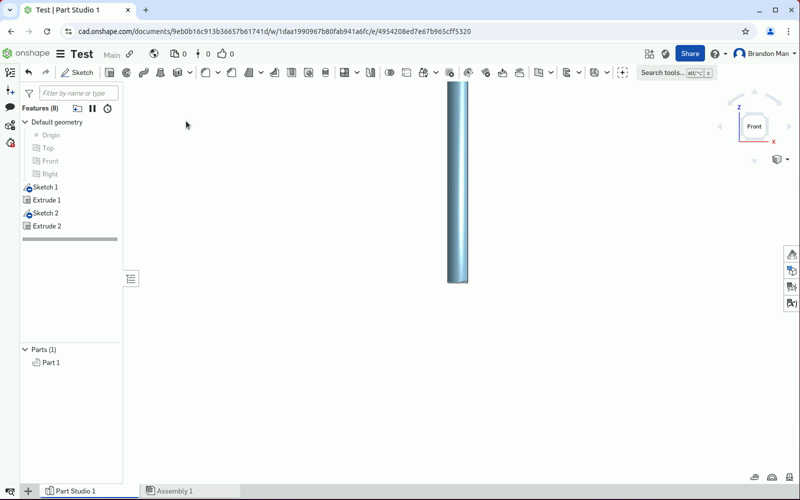
key(shift+7)
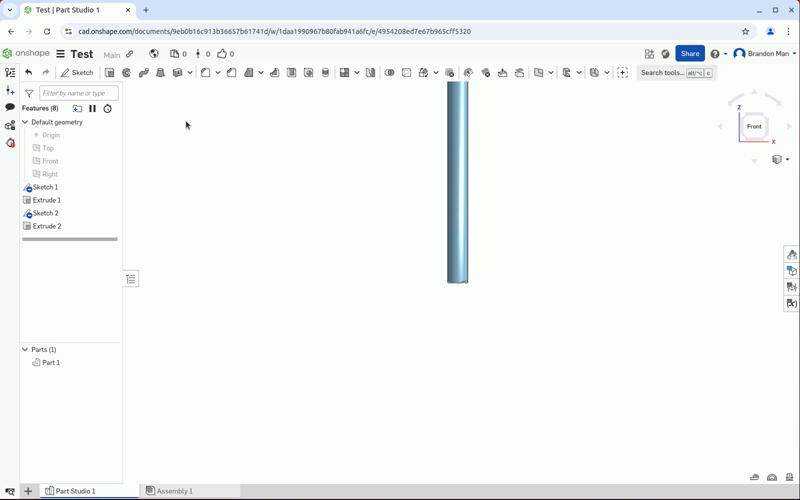
key(left, 2)
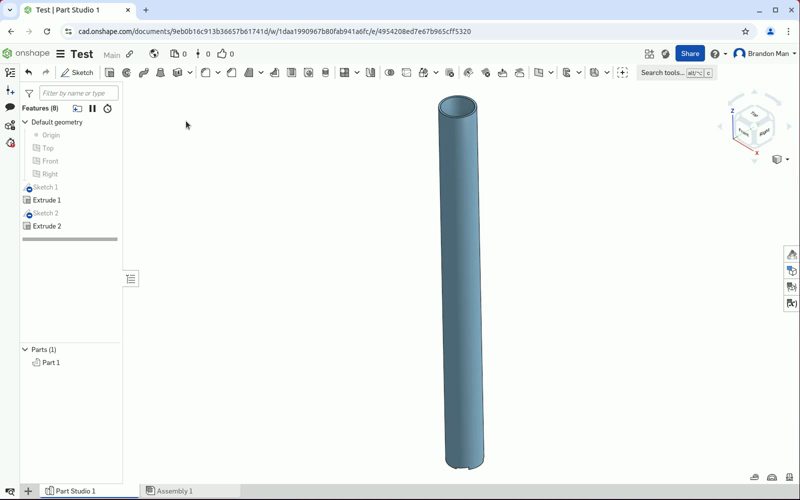
key(down, 2)
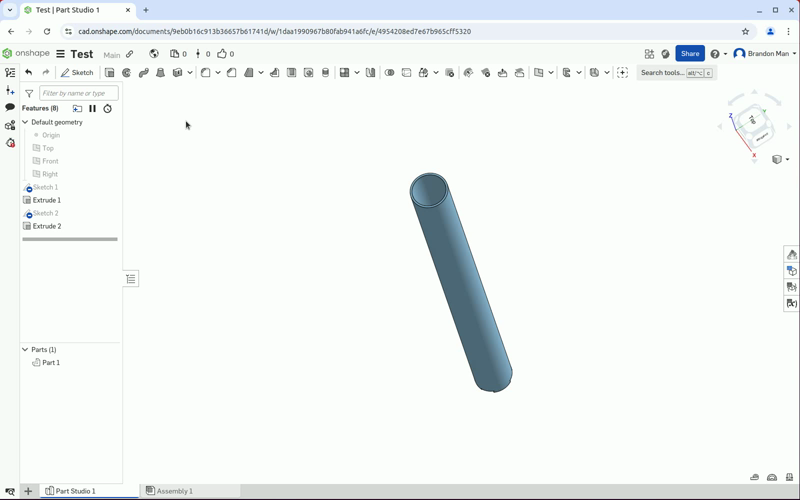
key(up, 2)
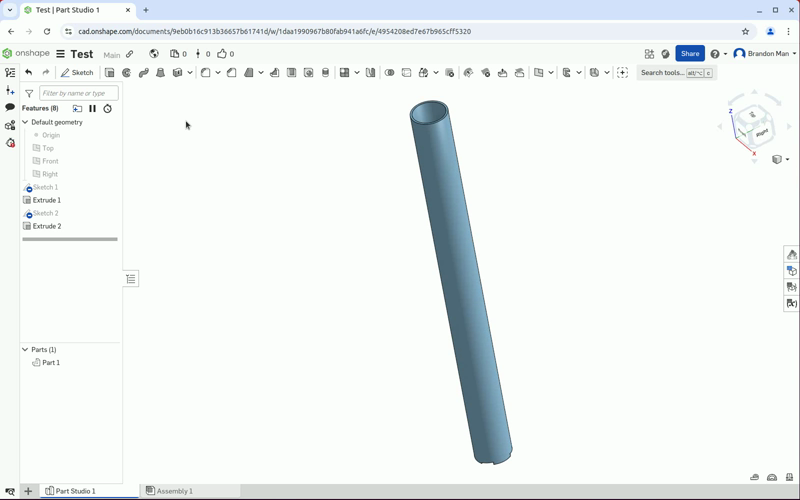
key(right, 2)
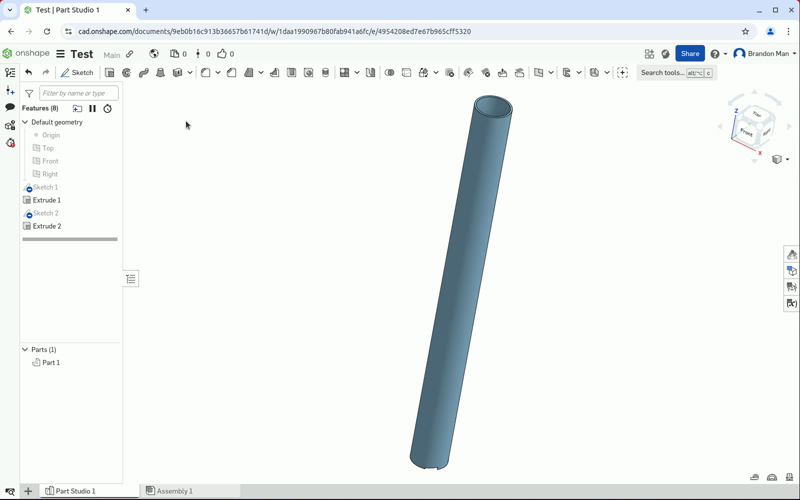
mouse_move(73, 189)
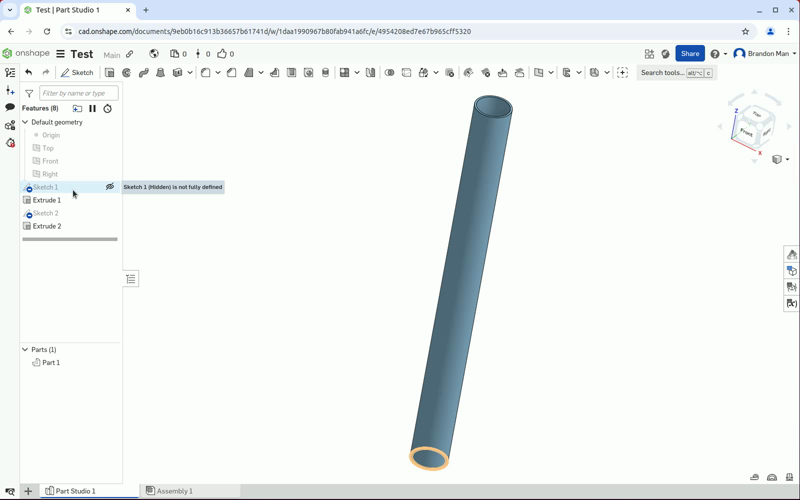
click(73, 189)